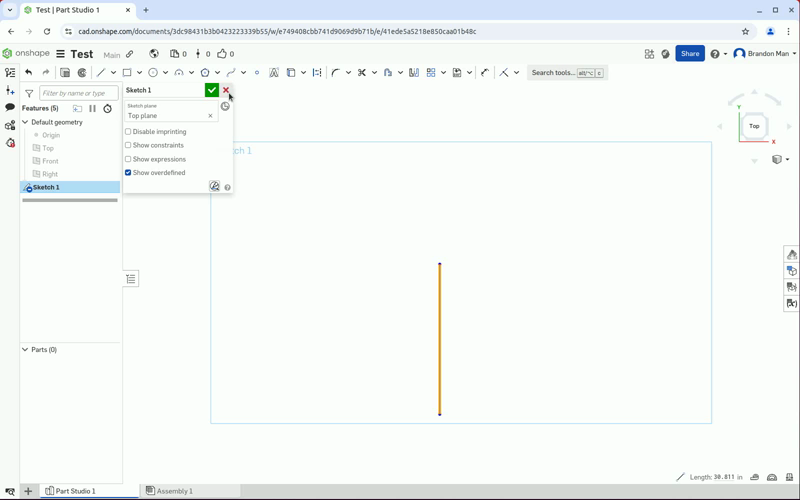
key(shift+h)
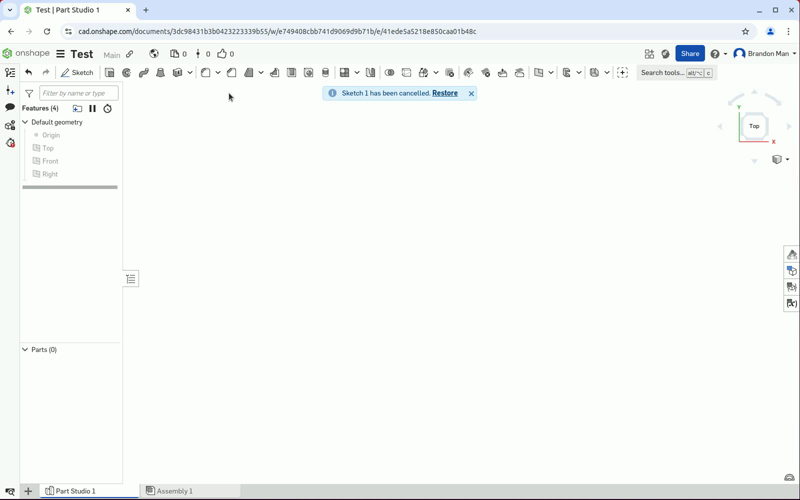
mouse_move(73, 352)
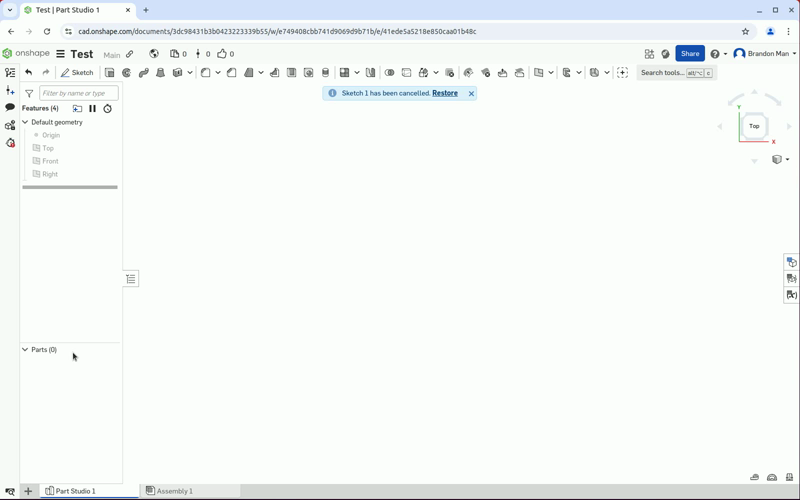
key(y)
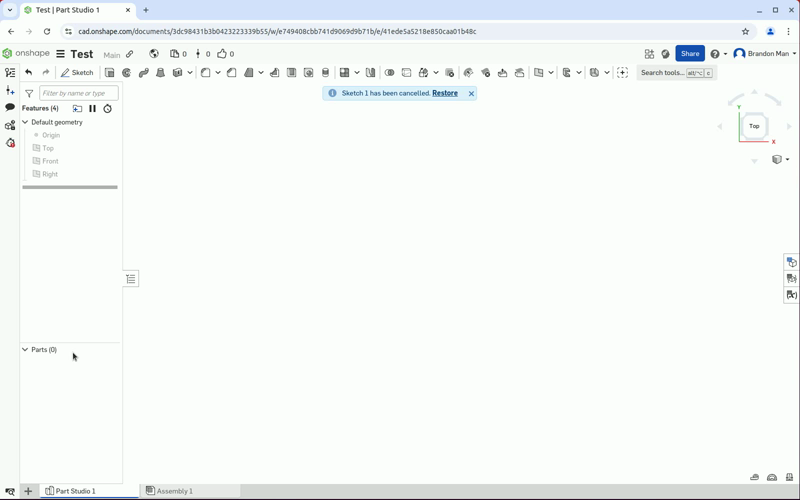
key(shift+p)
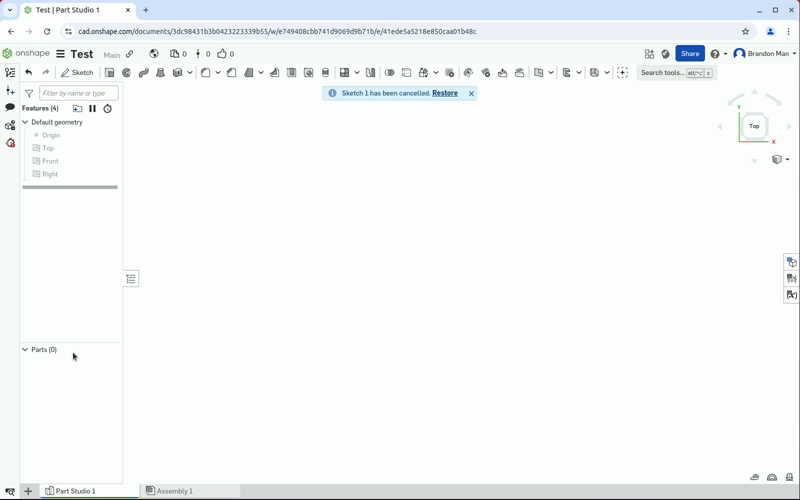
key(space)
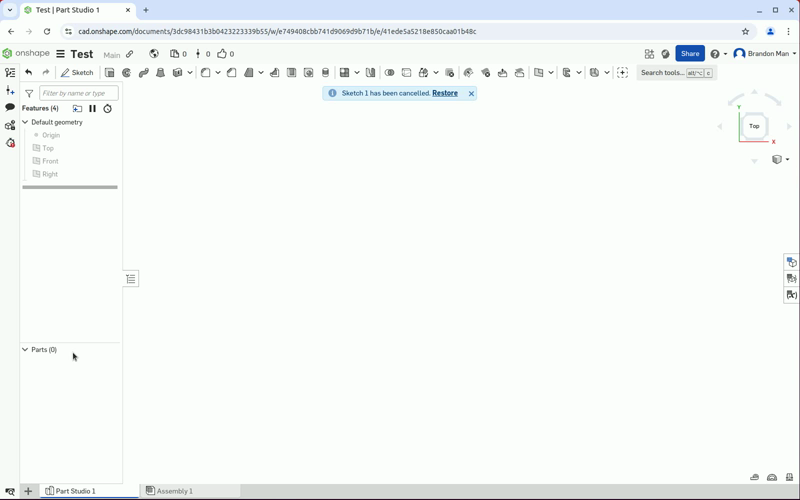
key_down(shift)
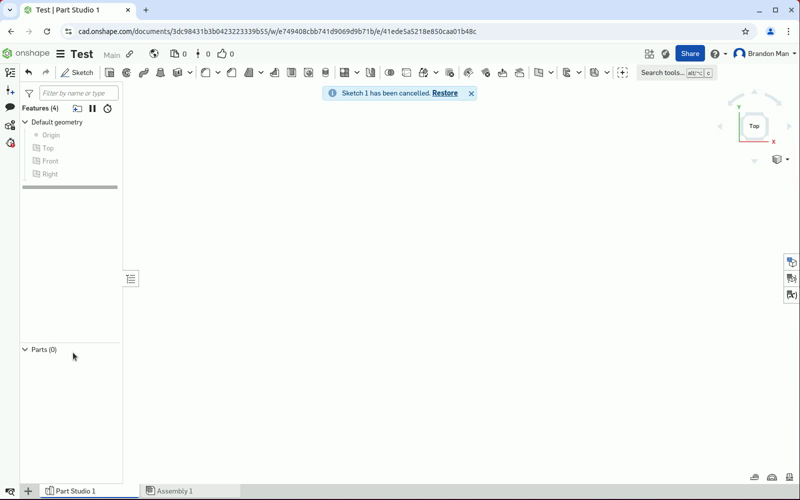
key(up)
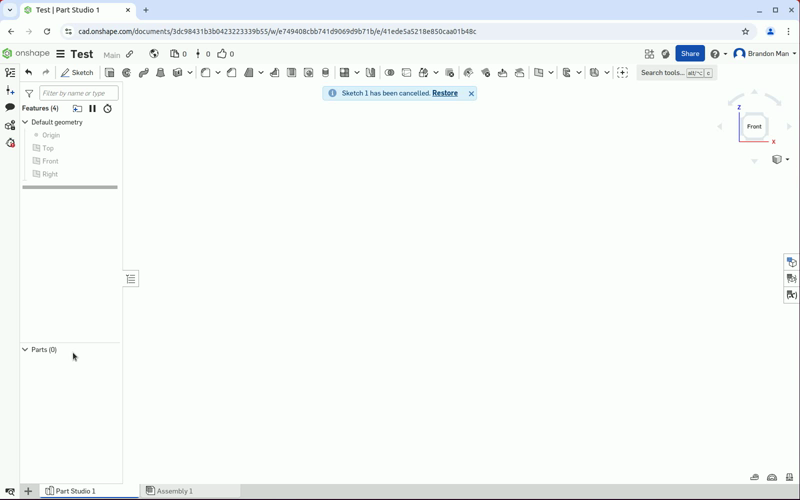
key_up(shift)
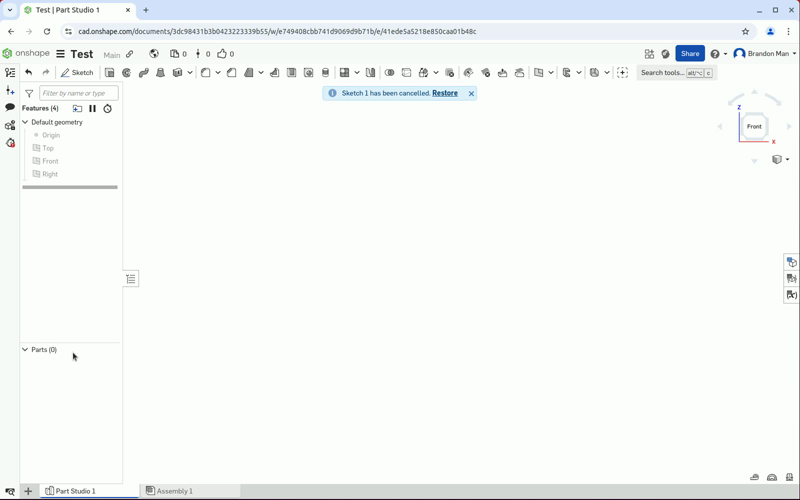
mouse_move(73, 352)
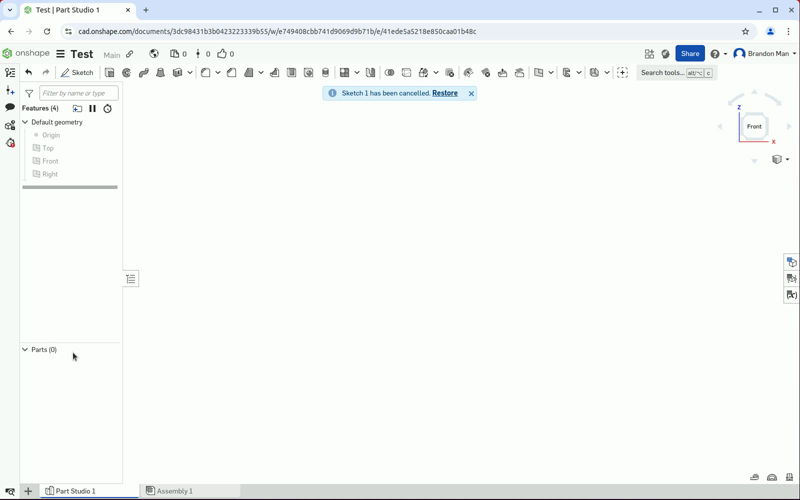
key(shift+y)
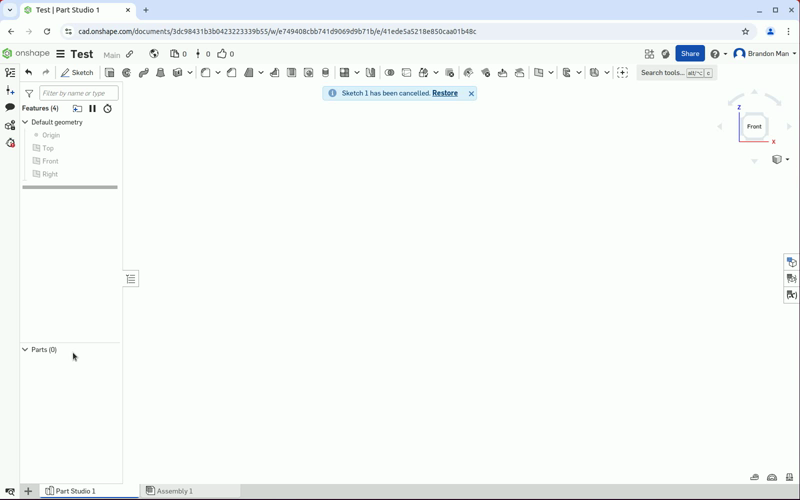
key(shift+s)
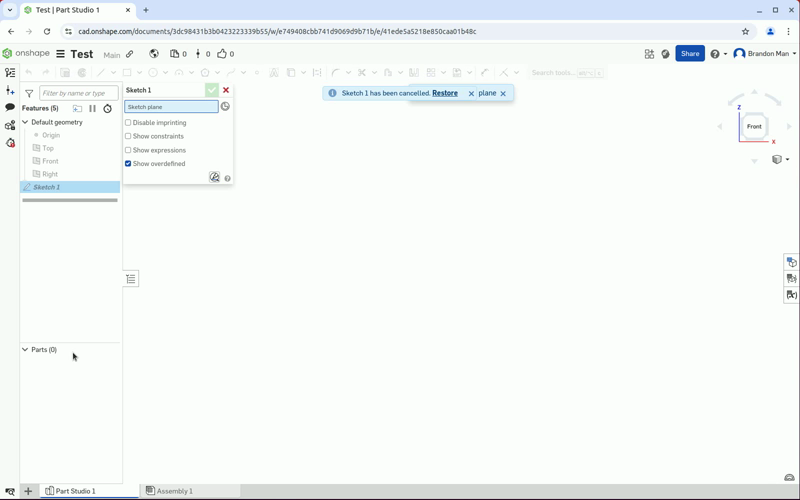
mouse_move(73, 163)
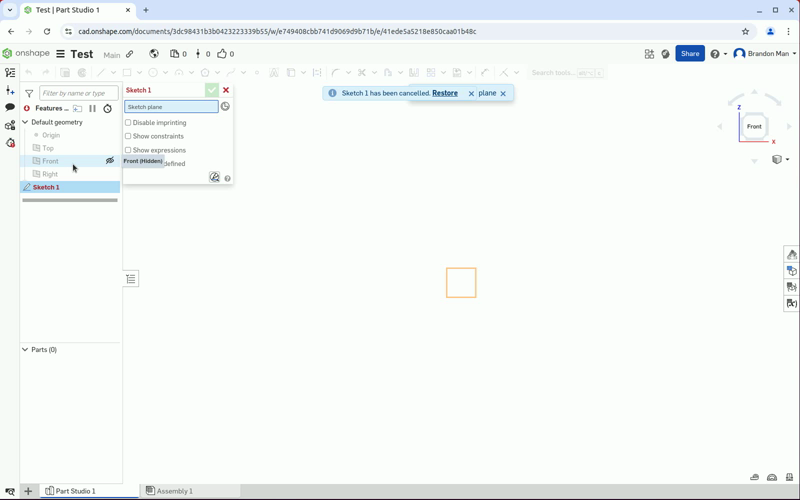
click(73, 163)
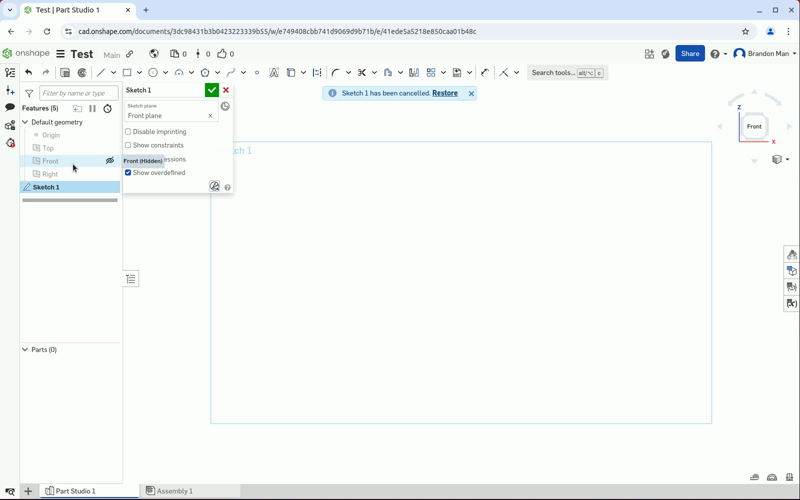
mouse_move(73, 352)
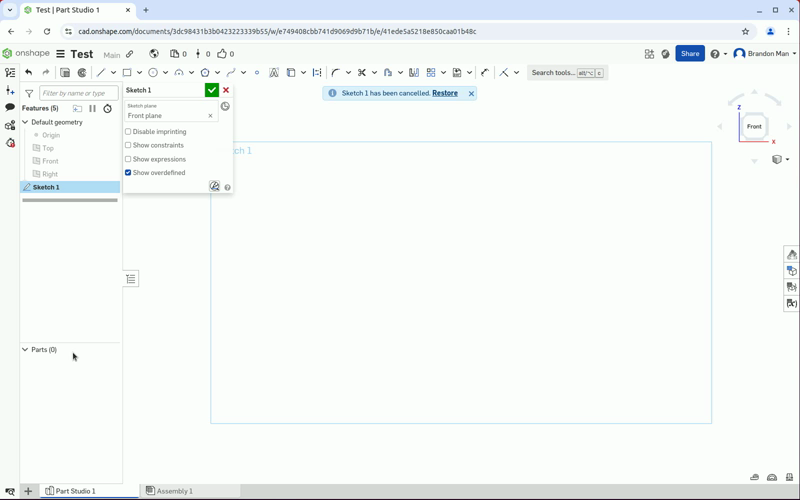
key(y)
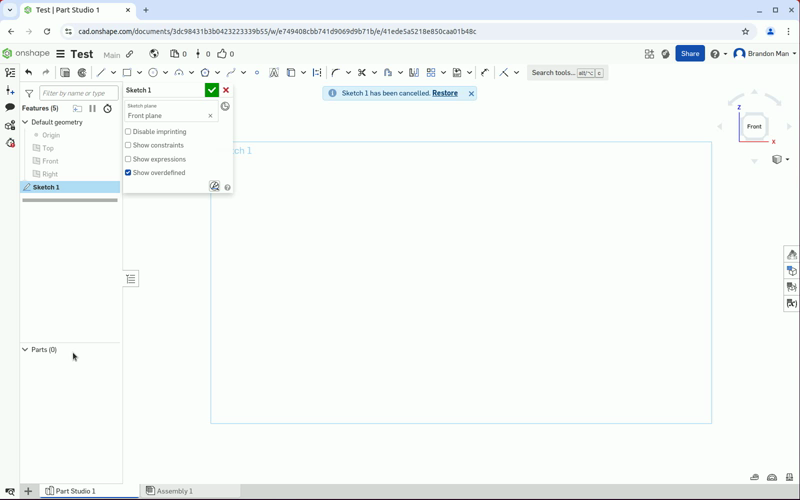
key(c)
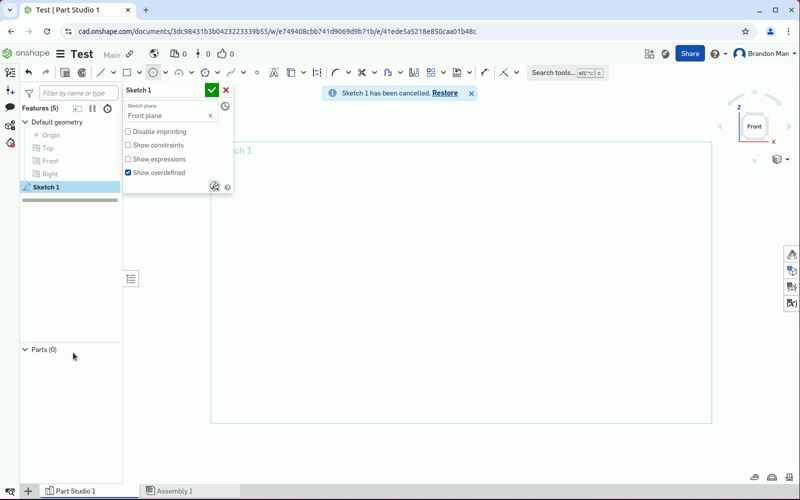
key_down(shift)
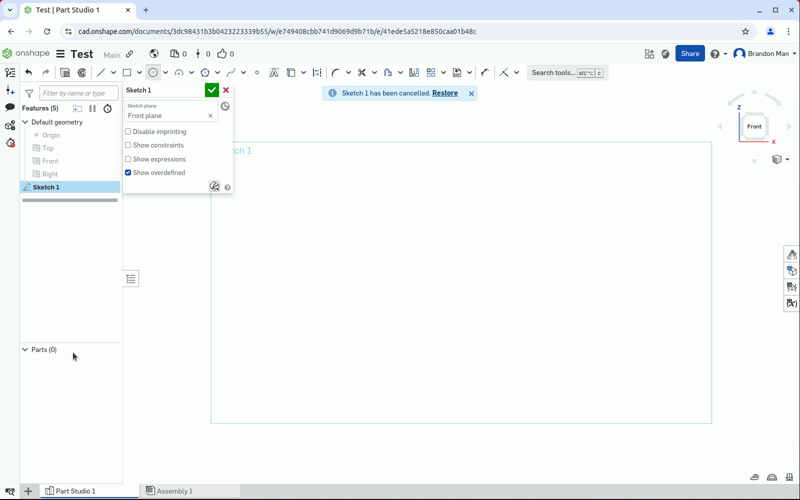
mouse_move(461, 282)
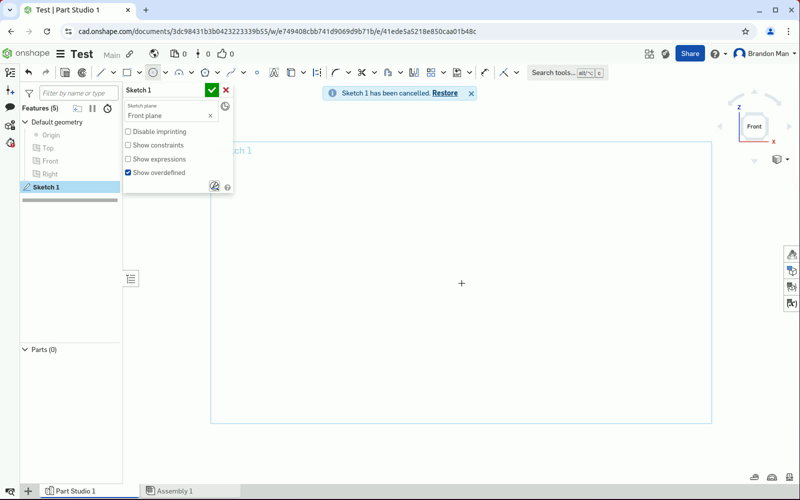
click(461, 282)
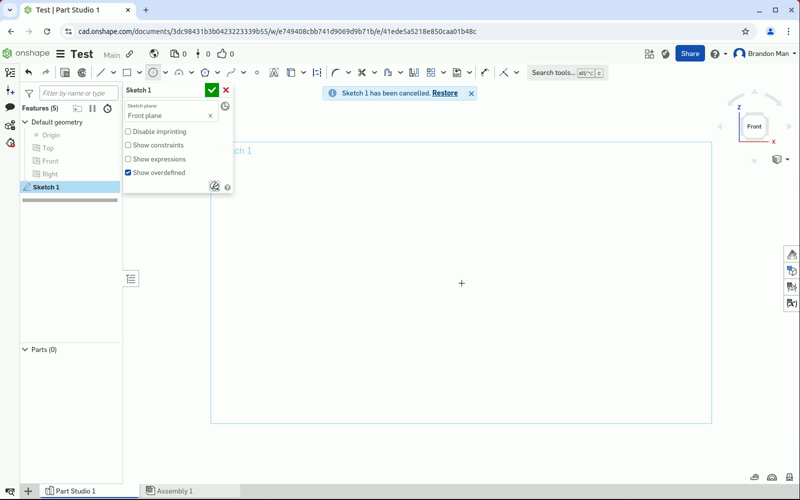
key_up(shift)
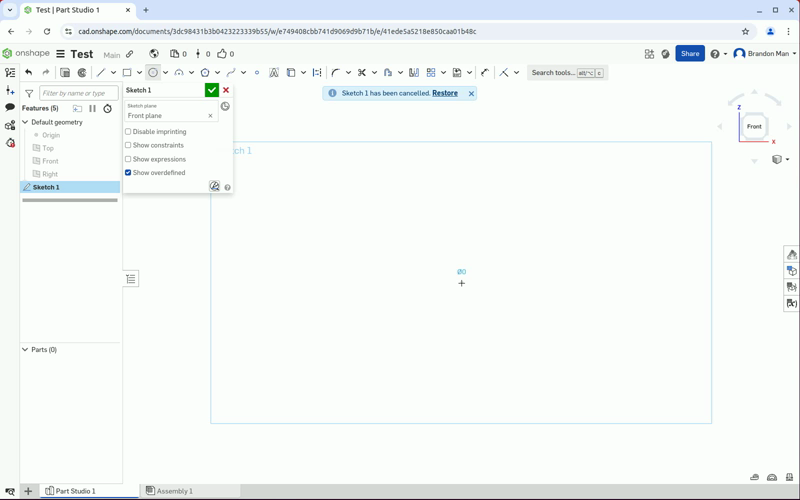
mouse_move(503, 282)
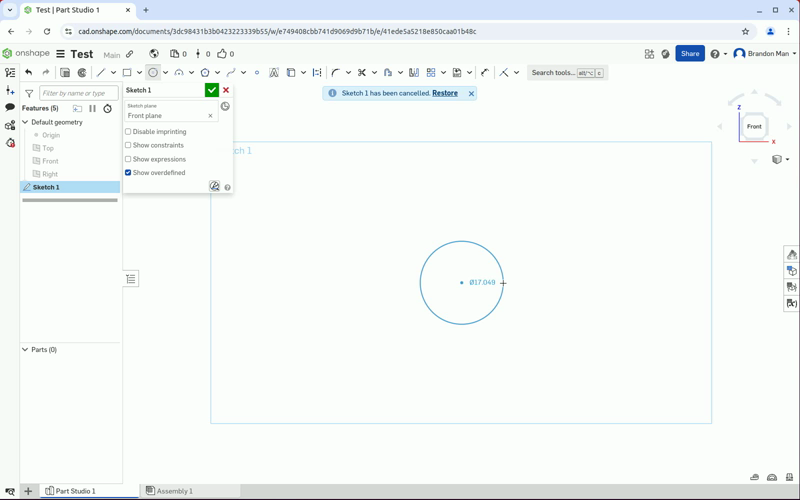
click(503, 282)
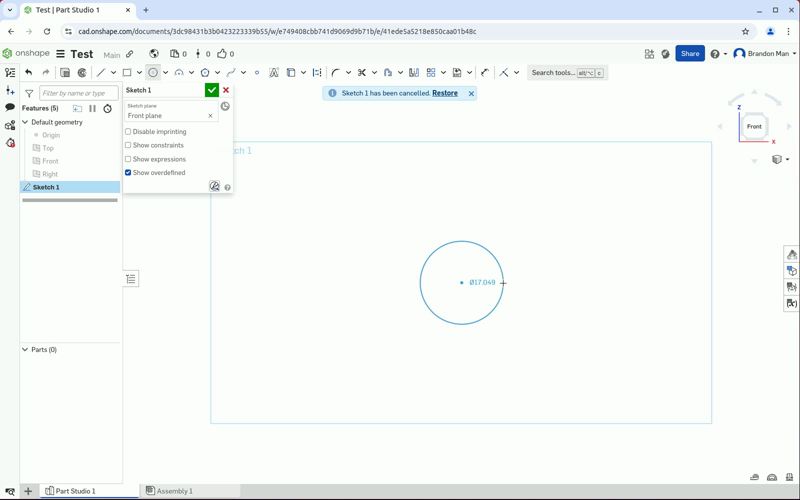
key(esc)
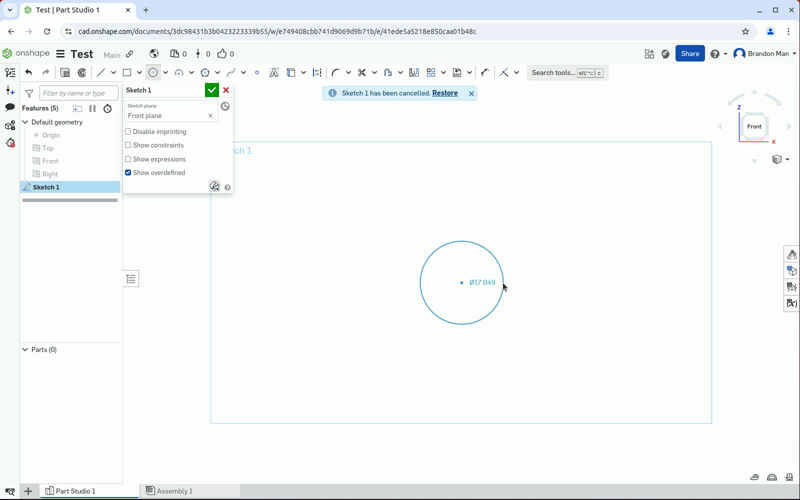
key(c)
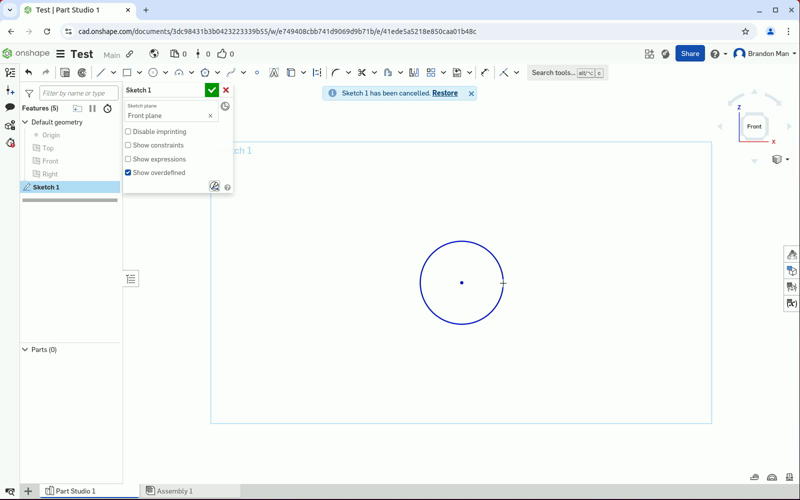
key_down(shift)
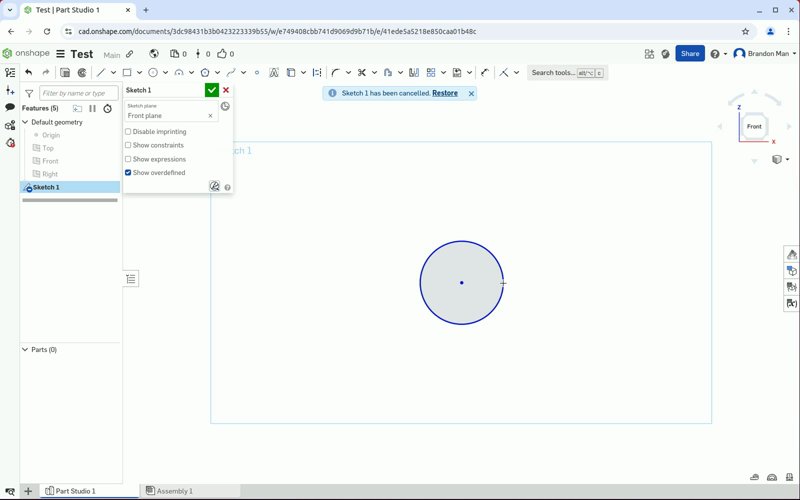
mouse_move(461, 282)
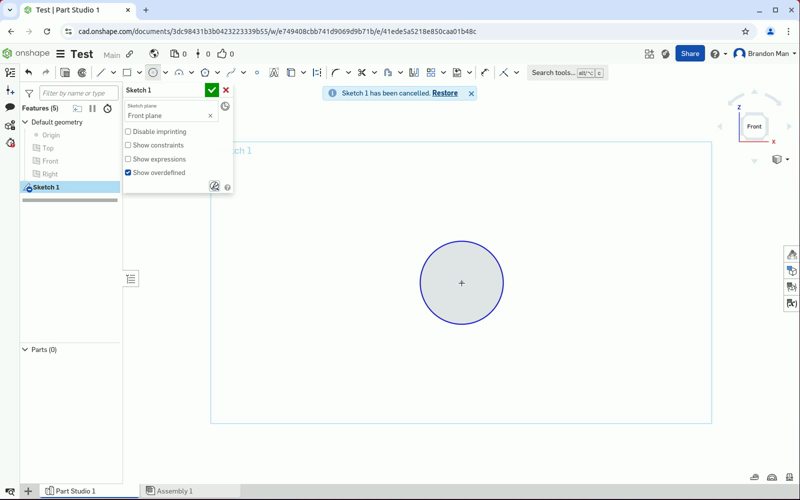
click(461, 282)
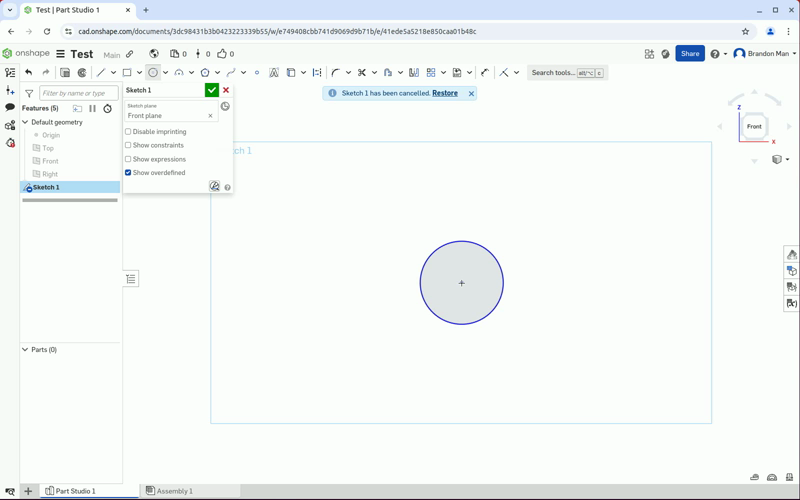
key_up(shift)
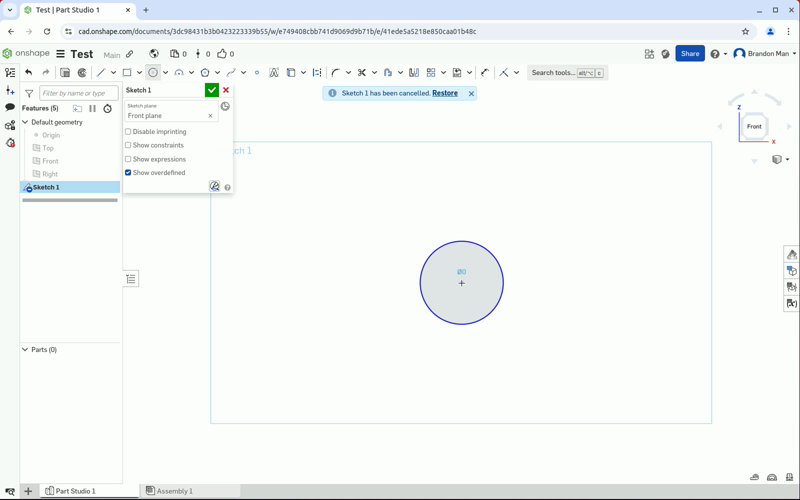
mouse_move(496, 282)
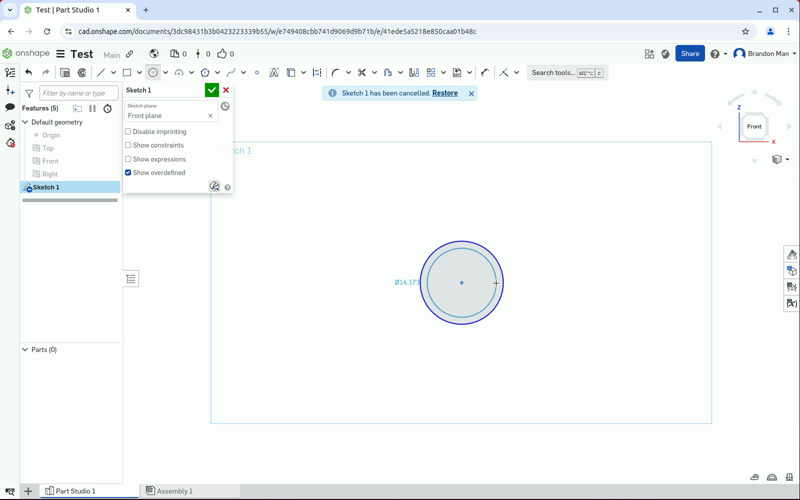
click(496, 282)
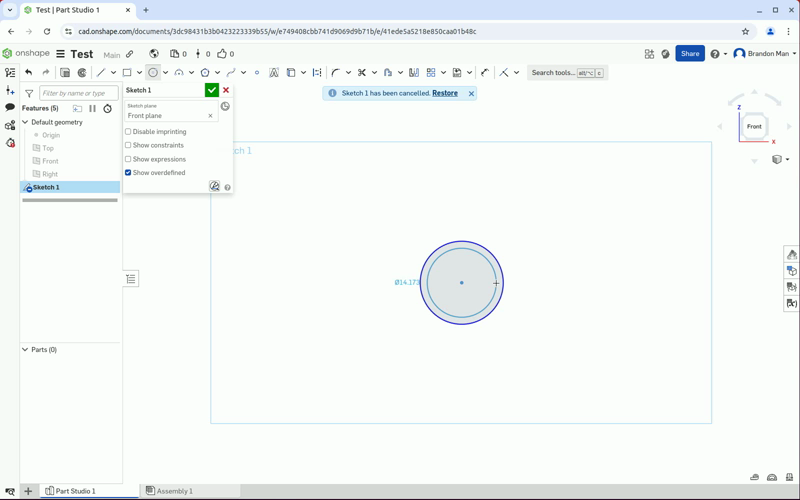
key(esc)
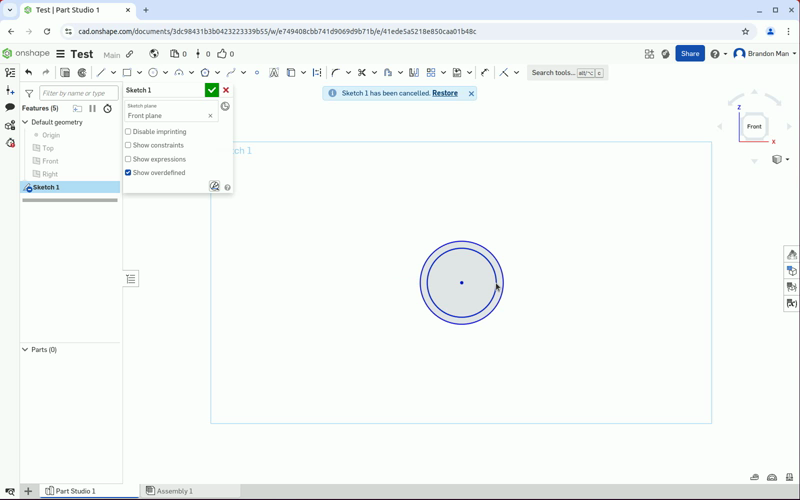
mouse_move(472, 244)
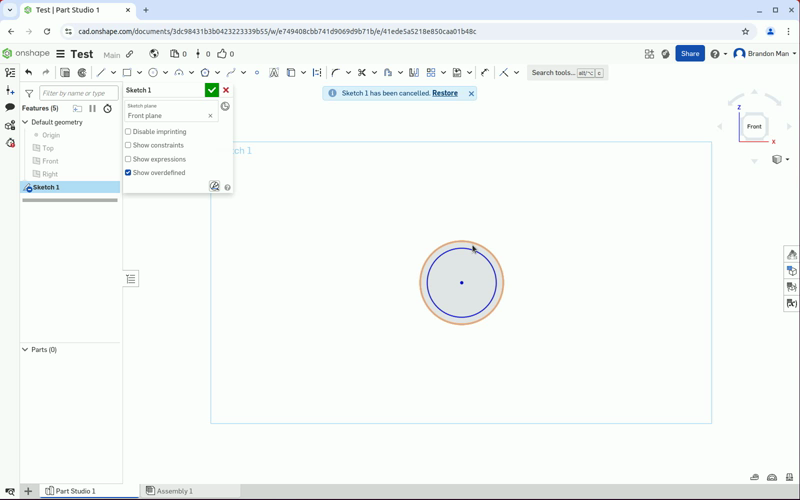
scroll(6)
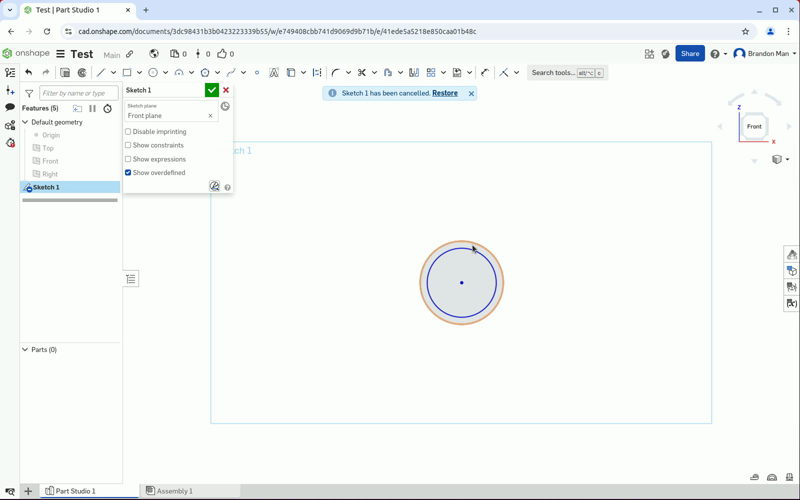
scroll(6)
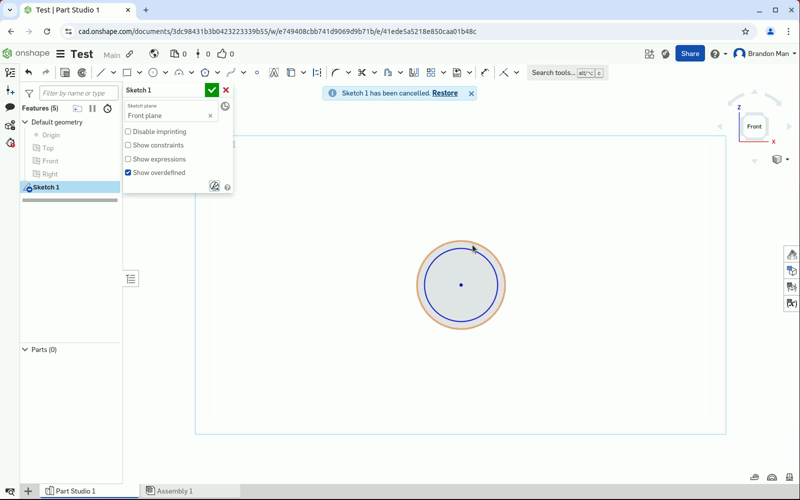
scroll(6)
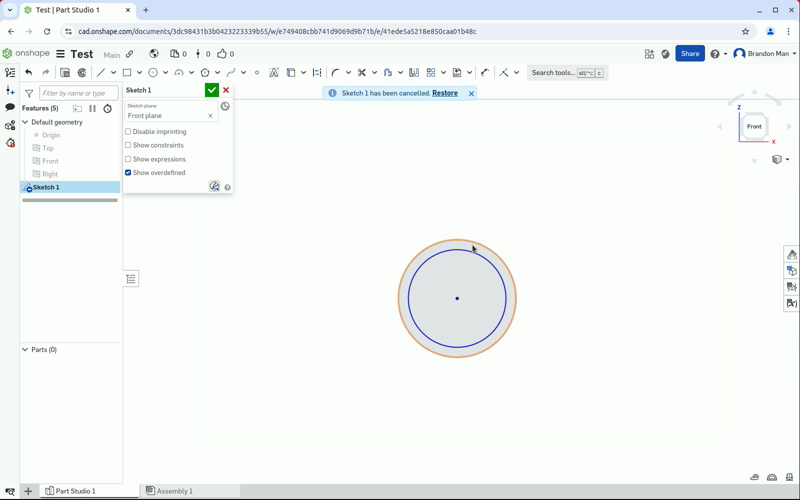
scroll(6)
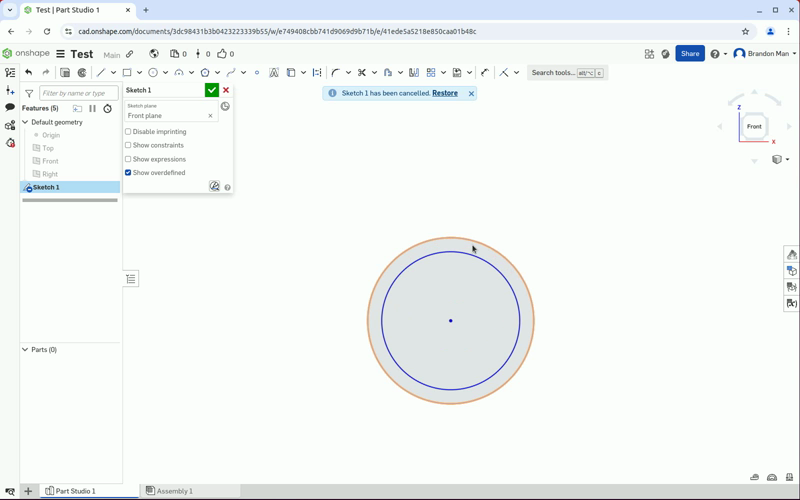
scroll(6)
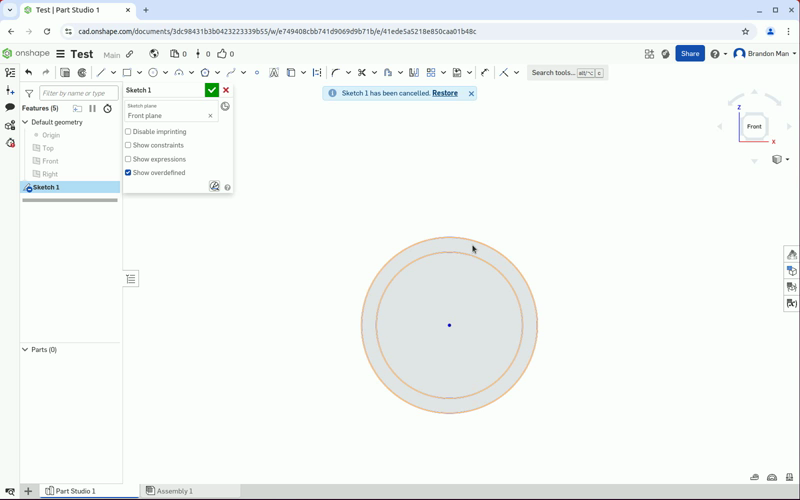
scroll(6)
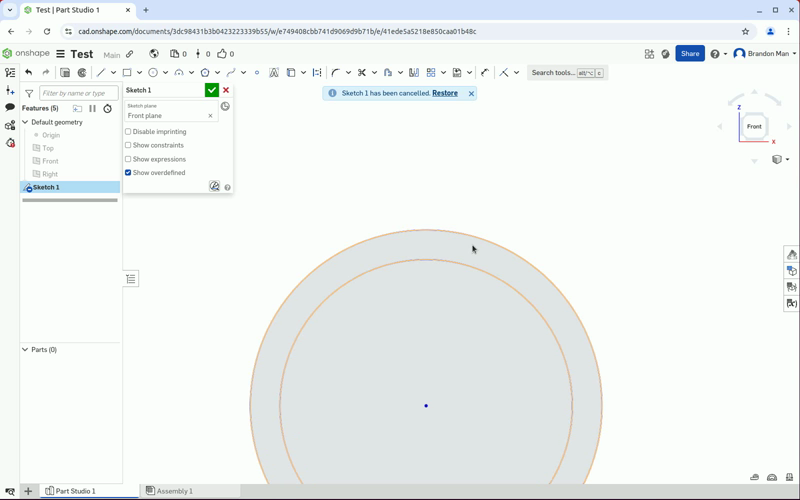
scroll(6)
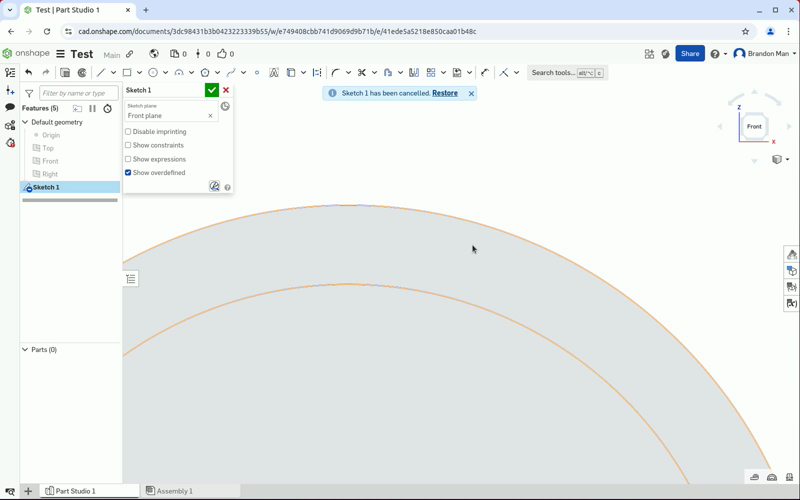
click(472, 244)
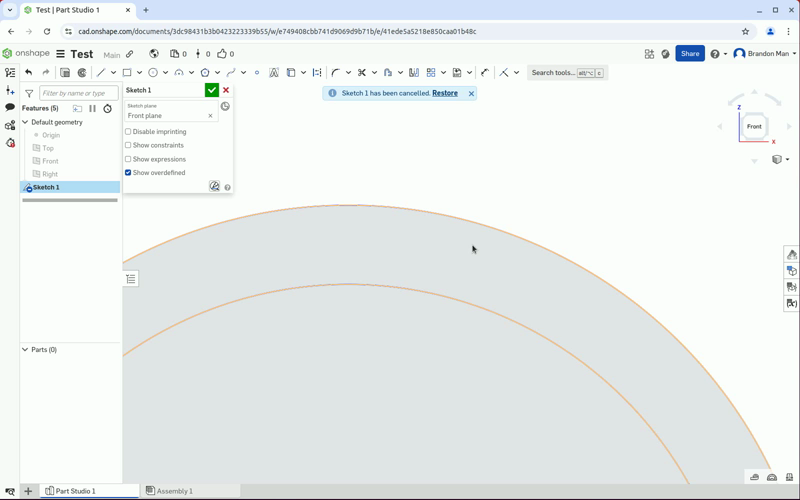
scroll(-6)
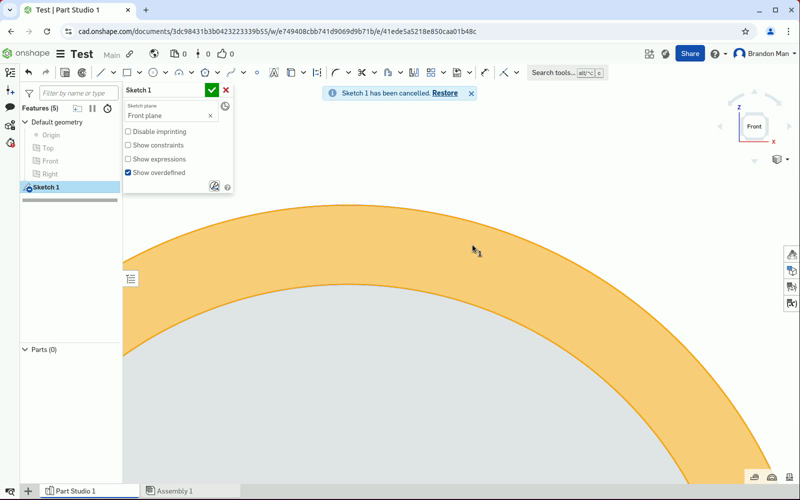
scroll(-6)
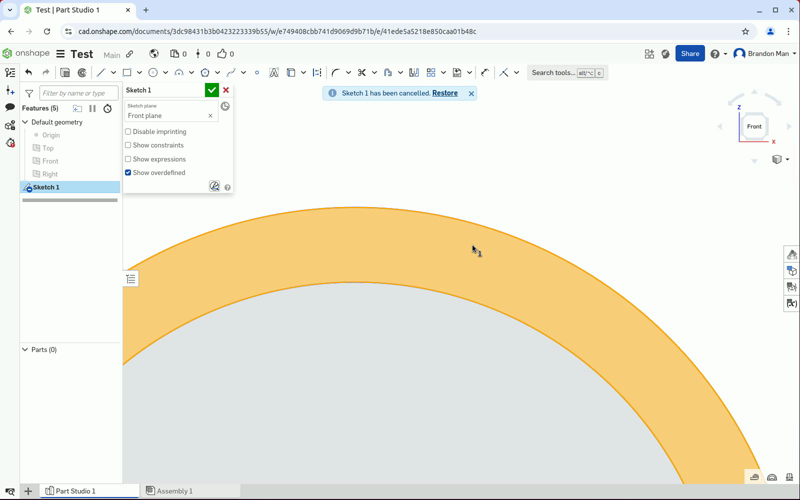
scroll(-6)
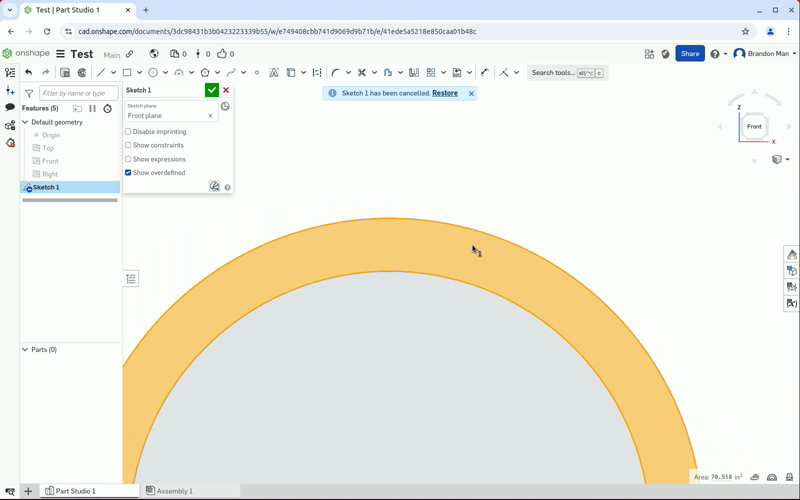
scroll(-6)
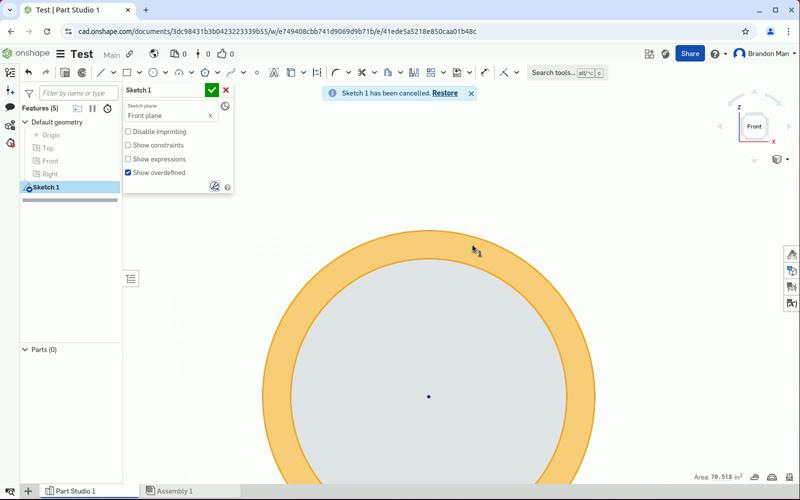
scroll(-6)
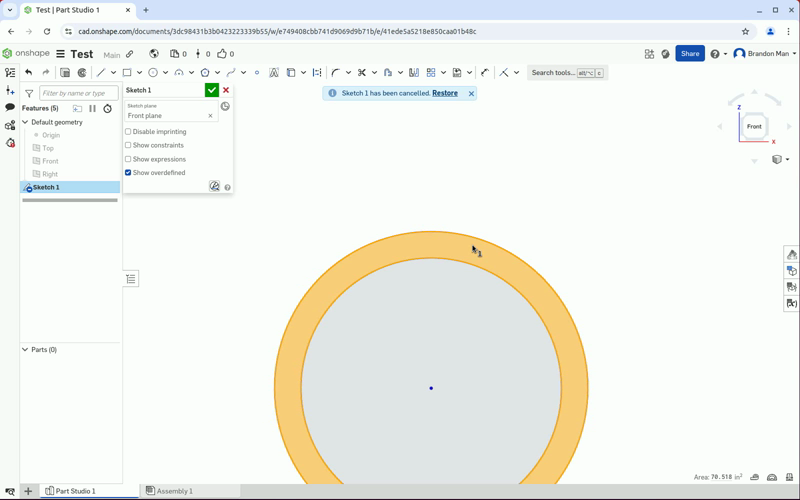
scroll(-6)
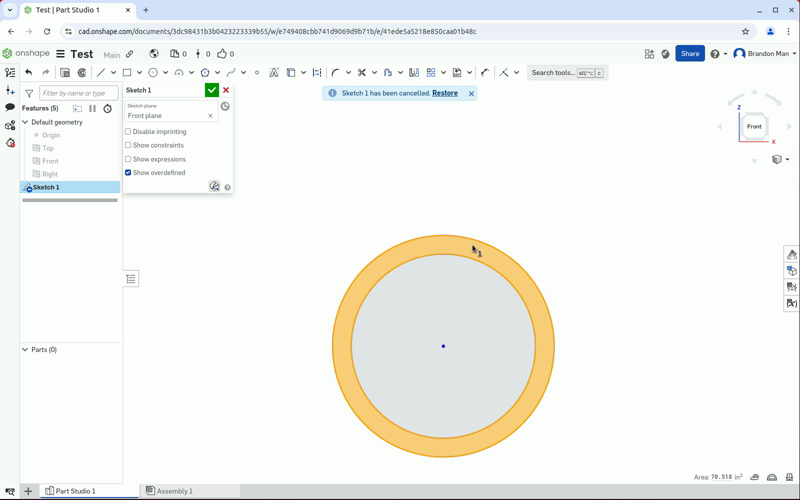
scroll(-6)
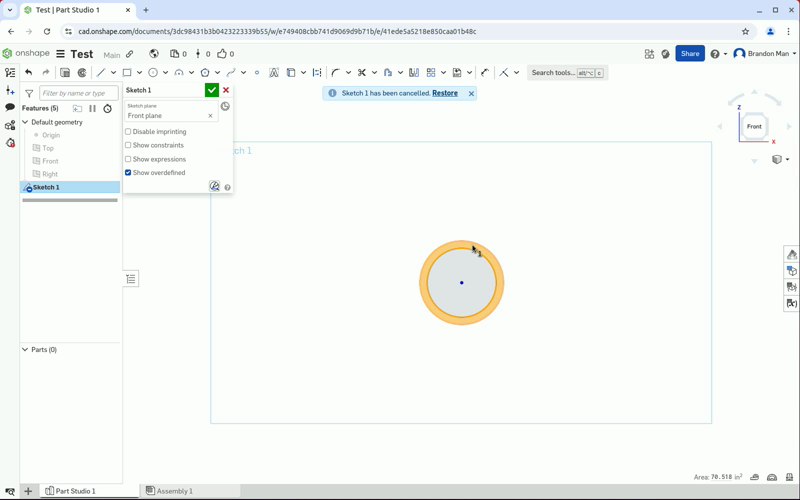
mouse_move(73, 352)
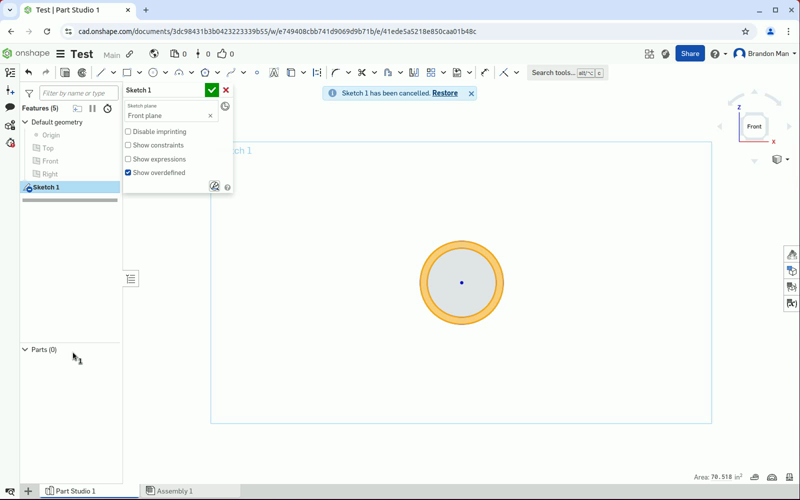
key(shift+y)
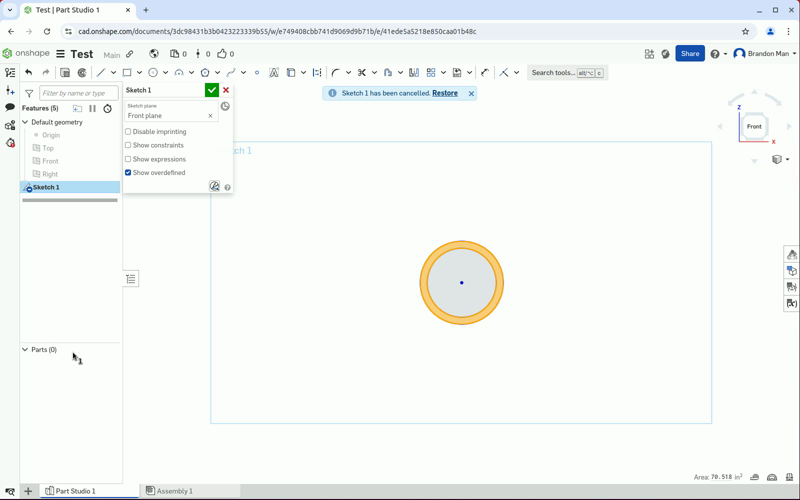
key(shift+e)
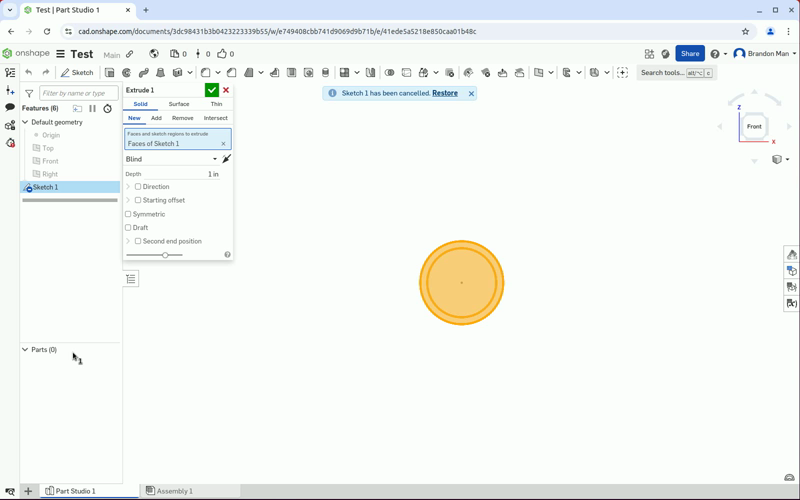
mouse_move(143, 106)
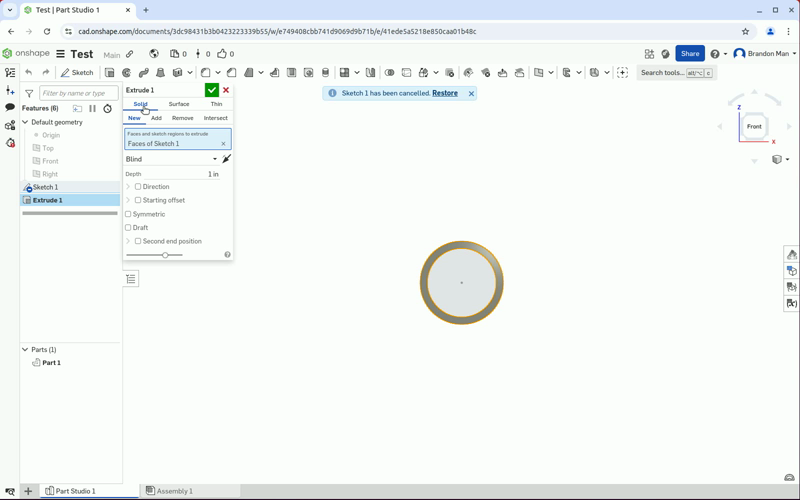
click(143, 106)
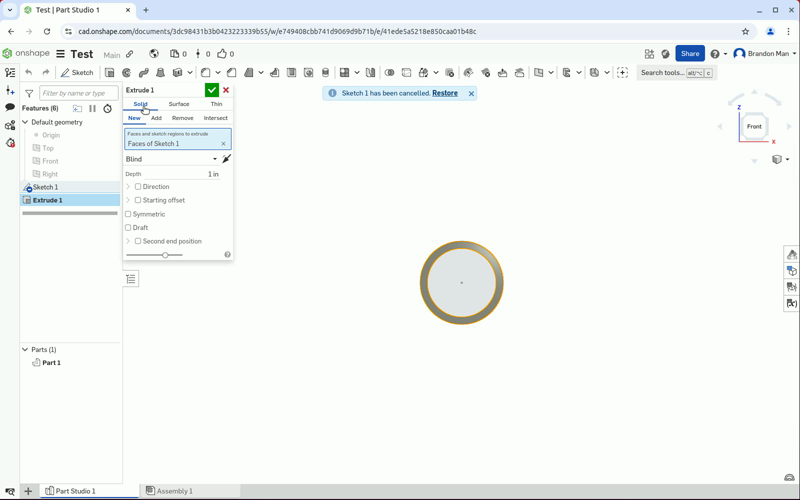
mouse_move(137, 120)
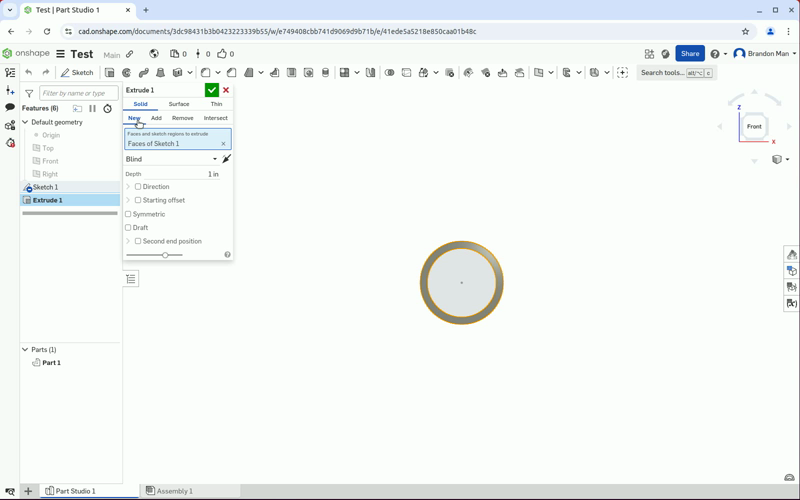
click(137, 120)
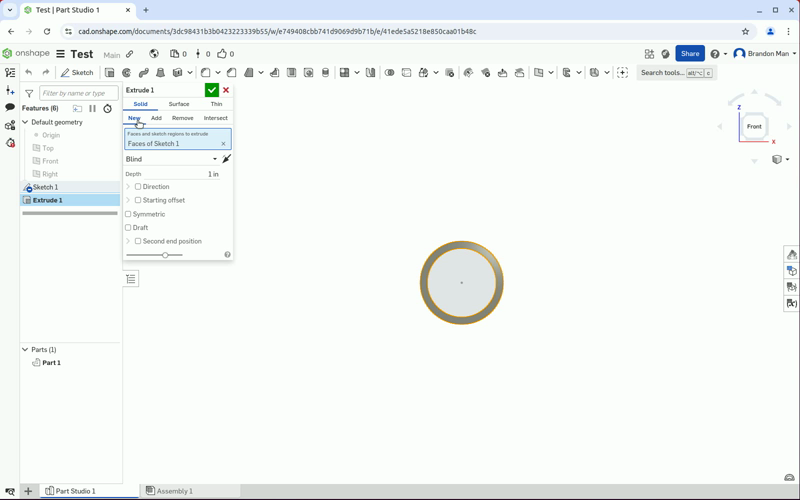
key(tab, 4)
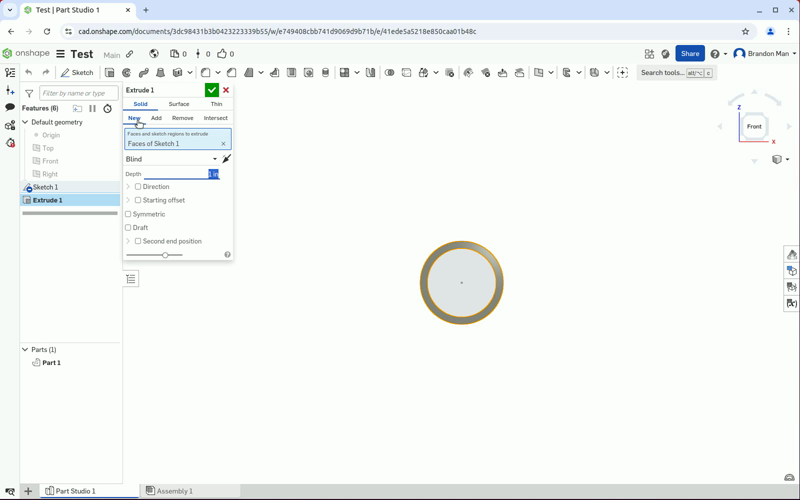
text(23.108)
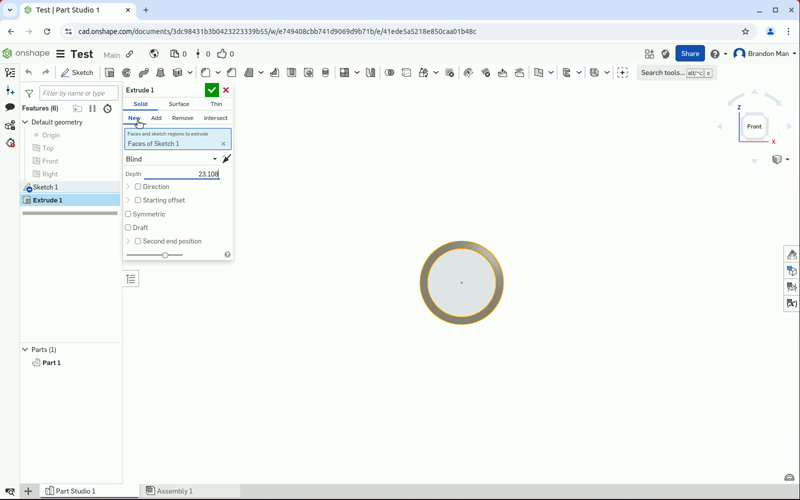
key(enter)
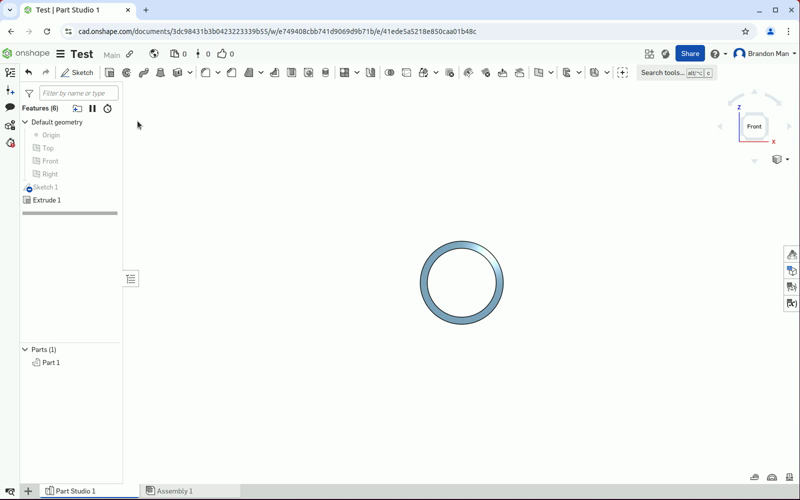
key(shift+h)
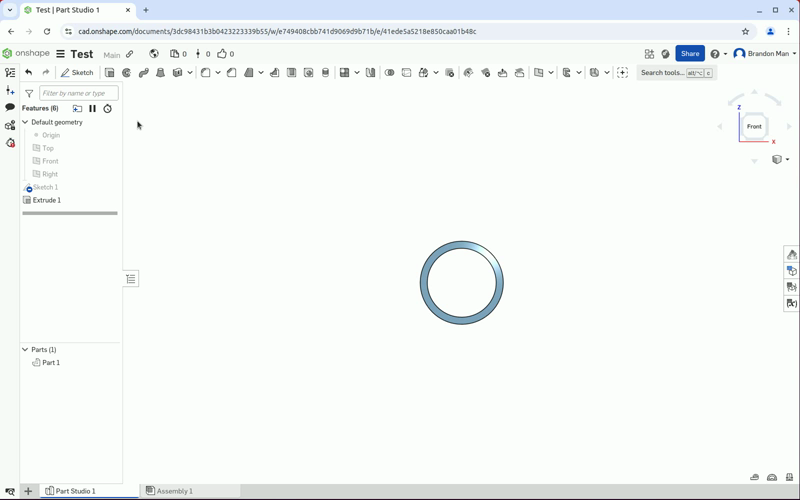
key(shift+h)
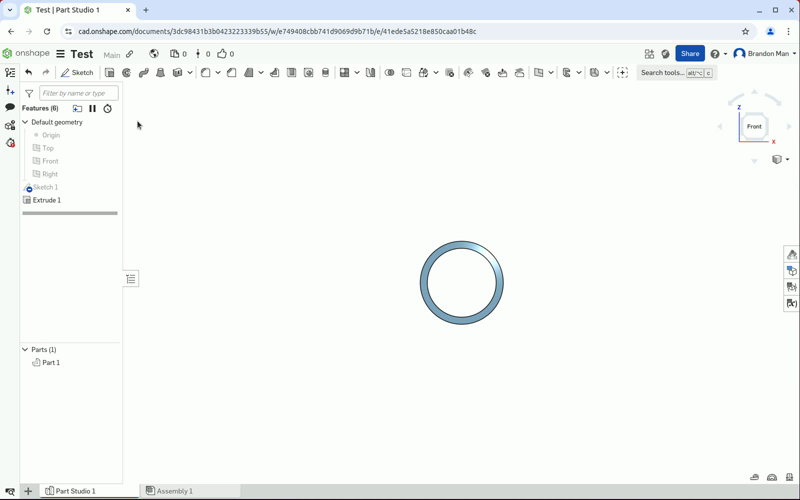
mouse_move(73, 189)
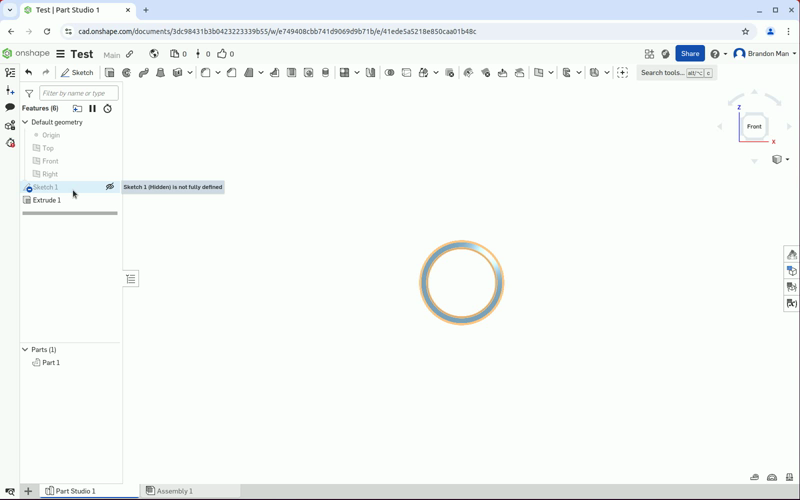
click(73, 189)
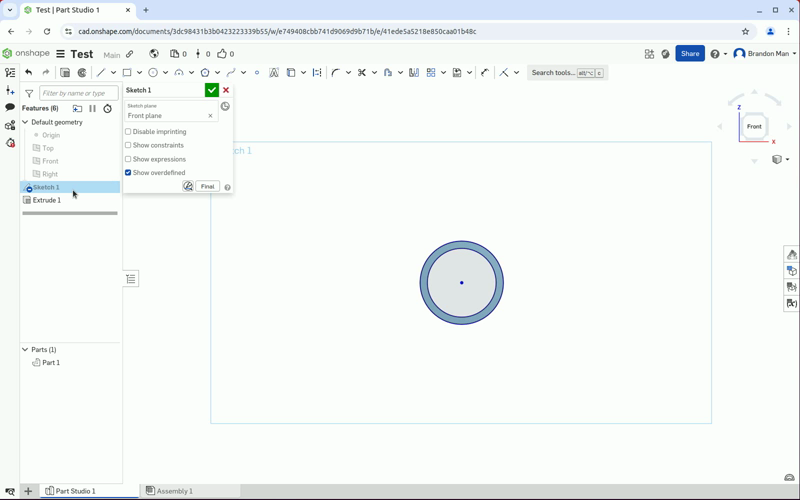
mouse_move(229, 92)
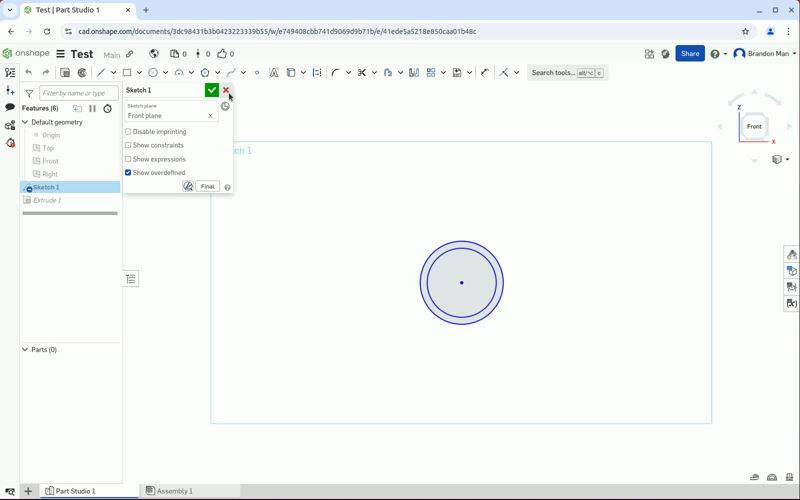
click(229, 92)
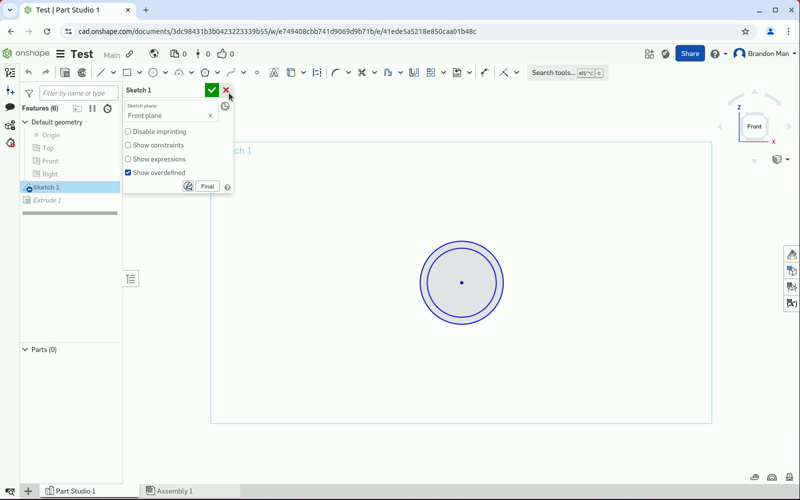
mouse_move(73, 352)
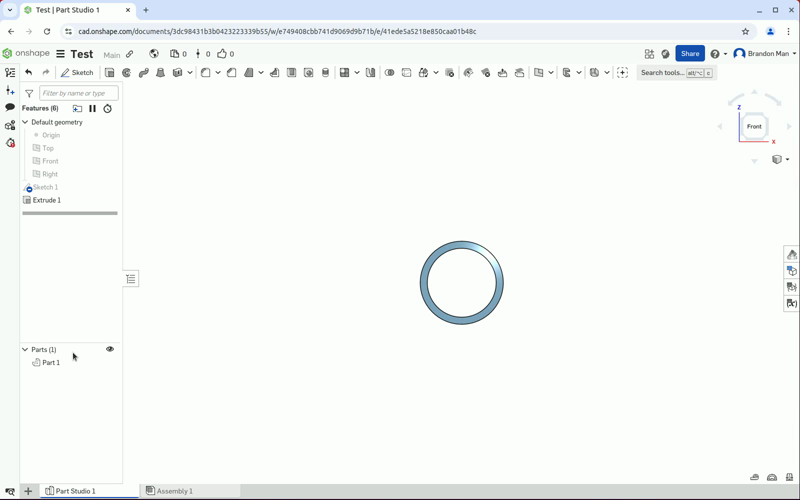
key(y)
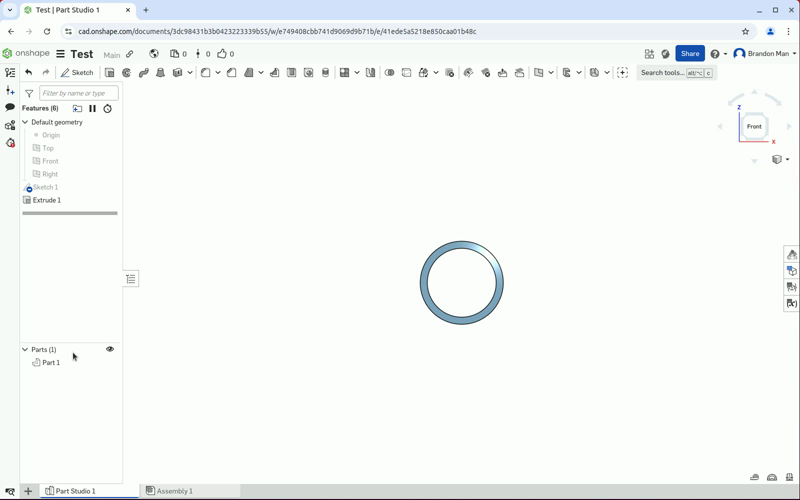
key(shift+p)
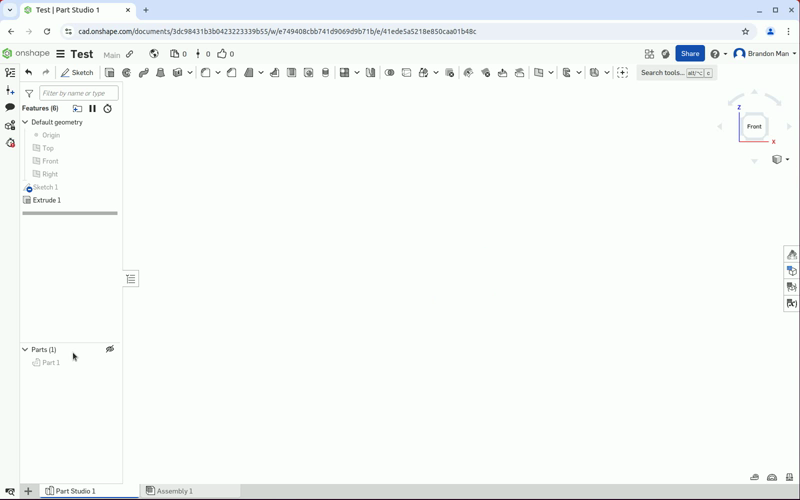
key(space)
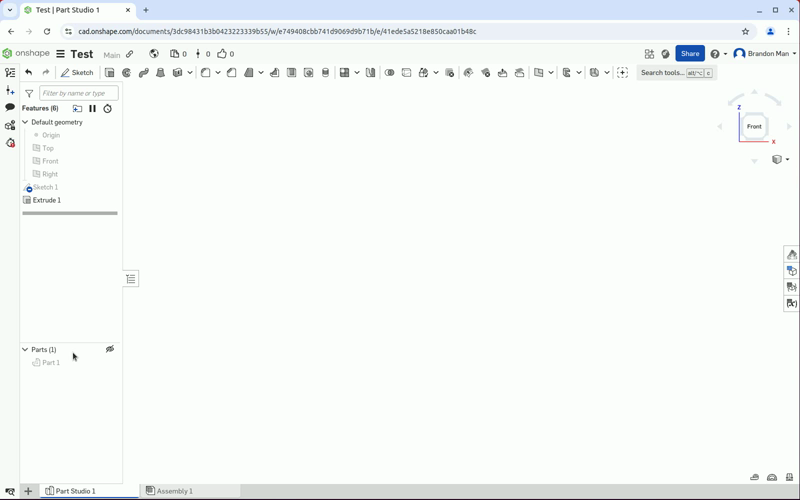
key_down(shift)
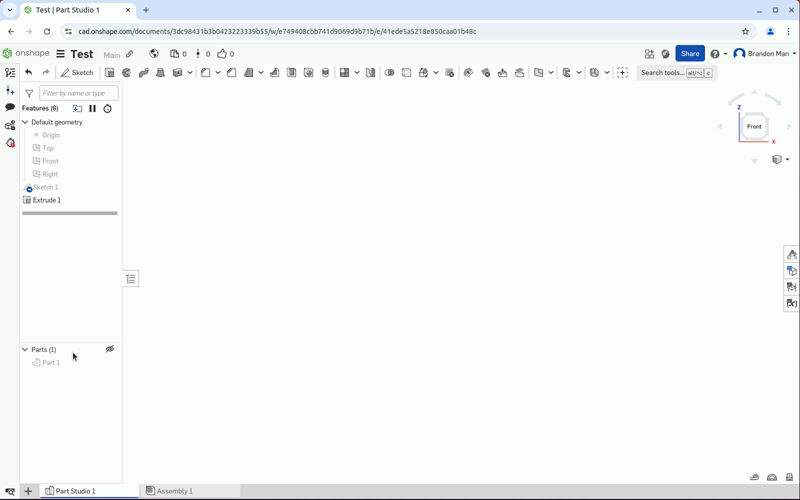
key(down)
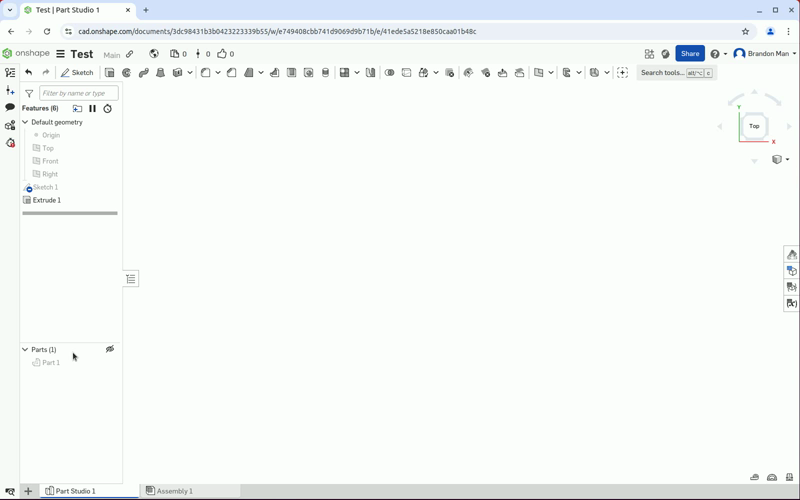
key_up(shift)
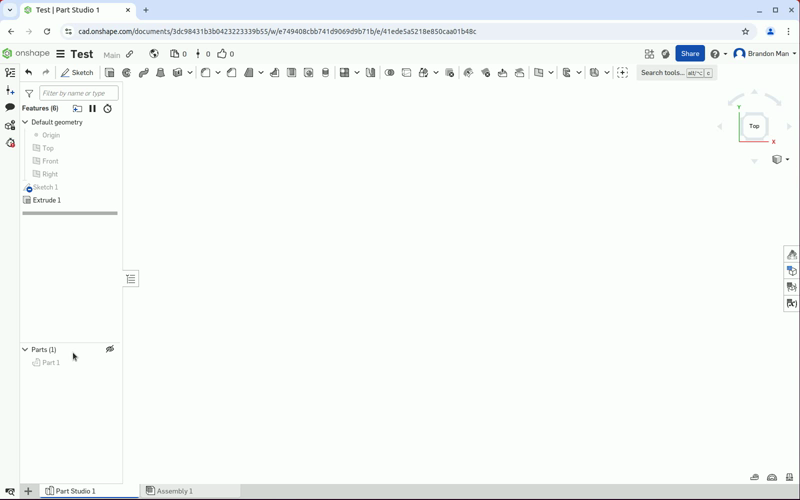
mouse_move(73, 352)
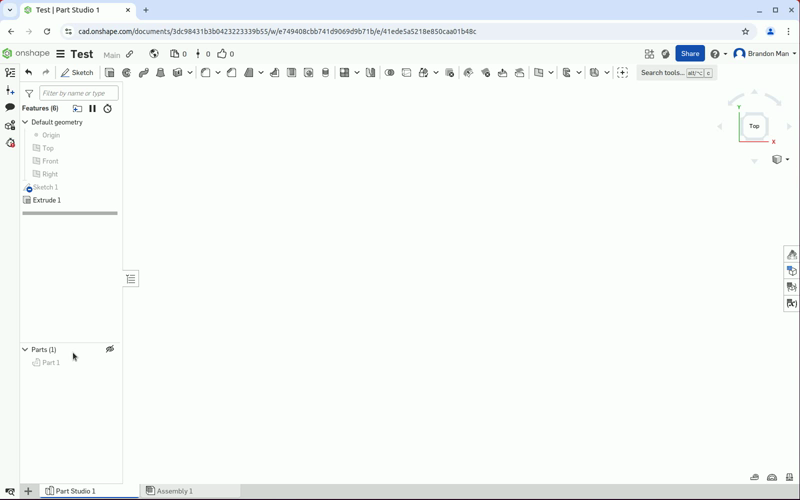
key(shift+y)
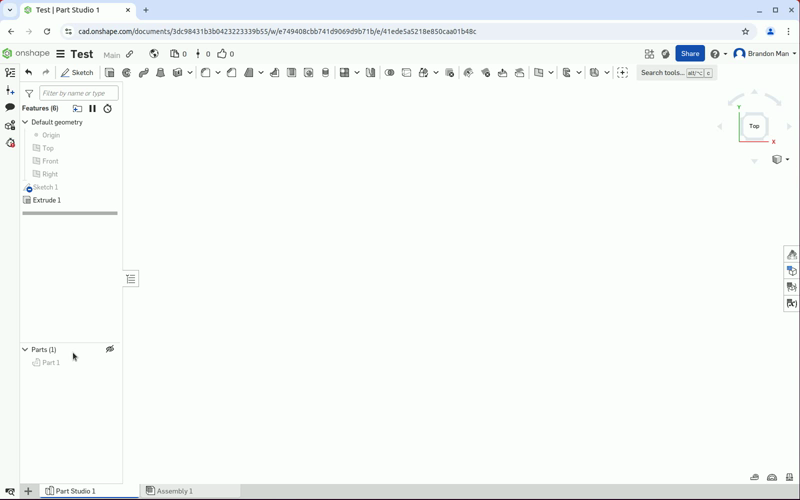
key(shift+s)
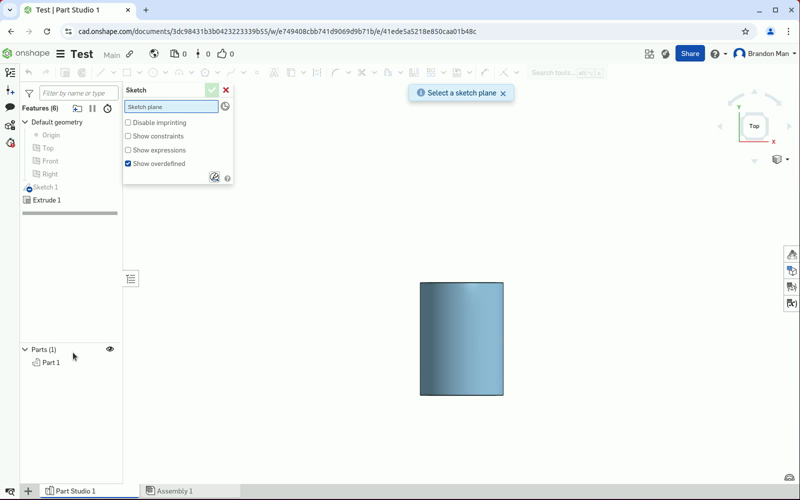
mouse_move(73, 150)
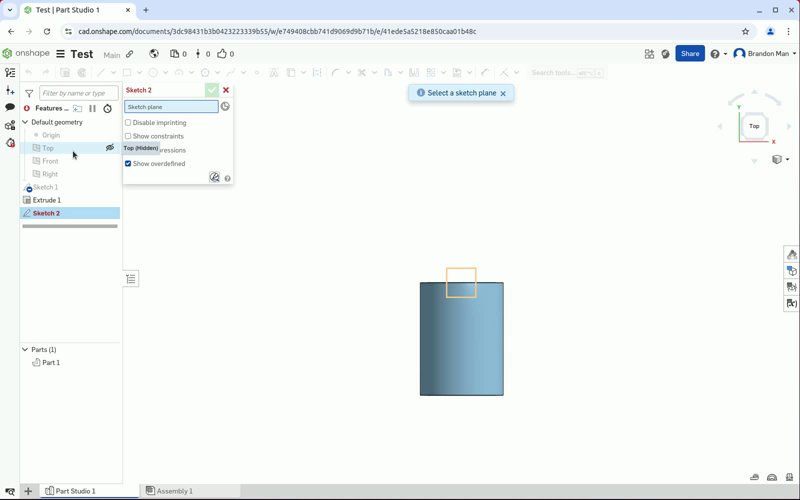
click(73, 150)
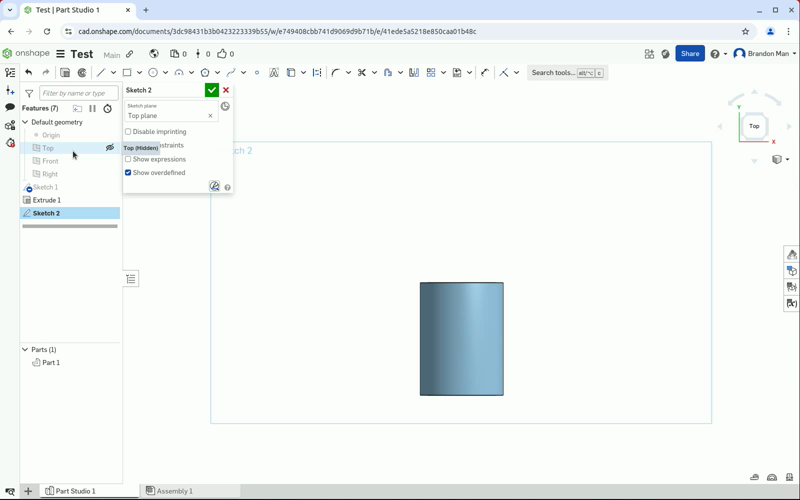
mouse_move(73, 352)
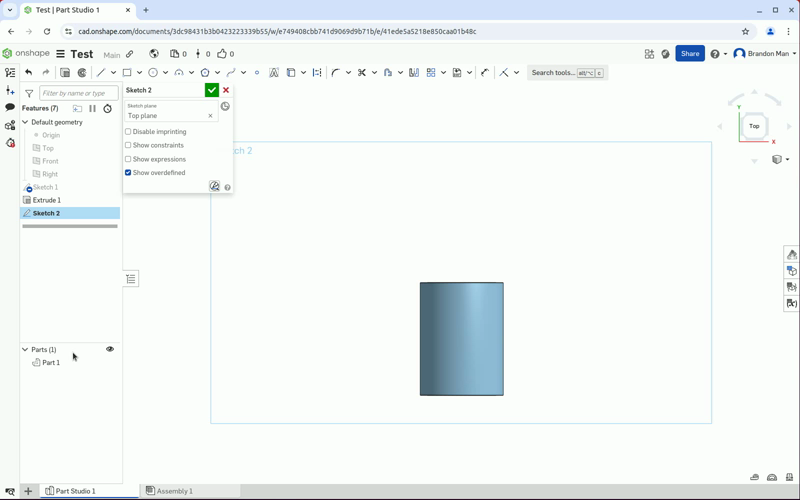
key(y)
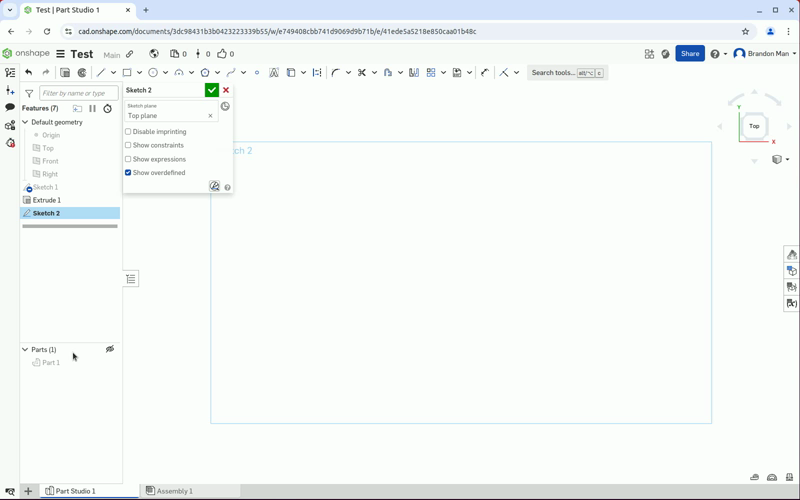
key(l)
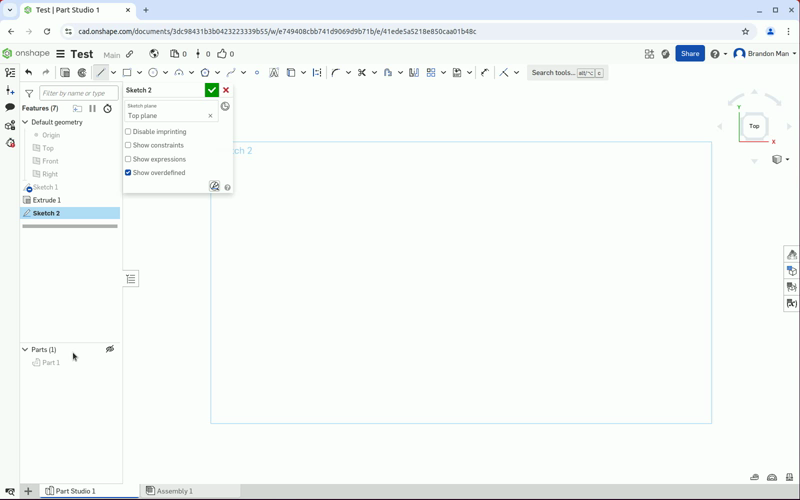
key_down(shift)
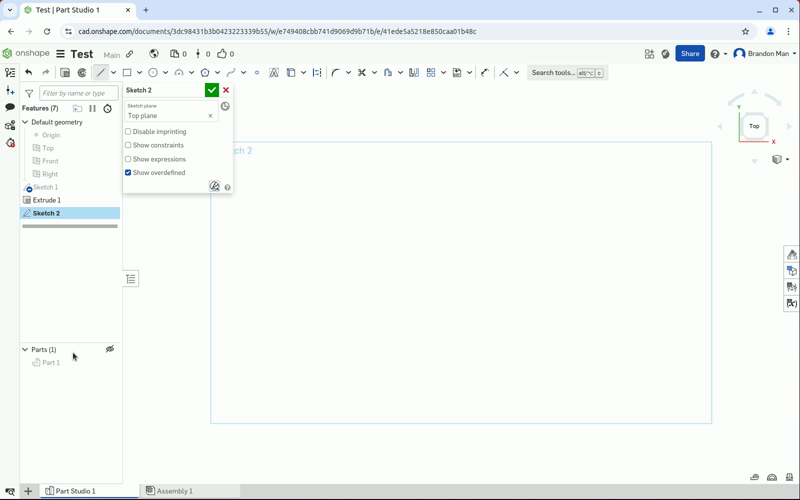
mouse_move(419, 337)
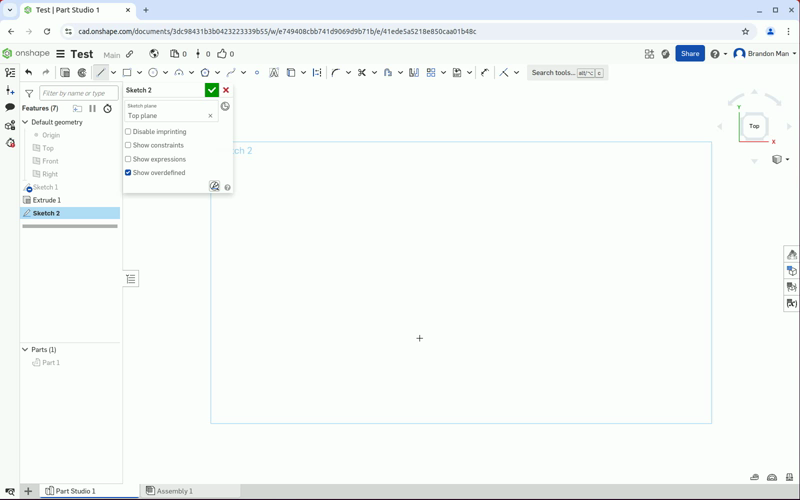
click(419, 337)
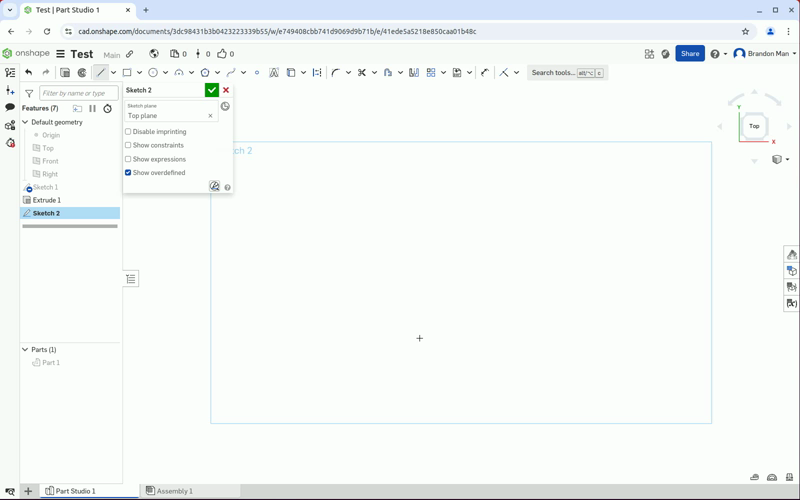
key_up(shift)
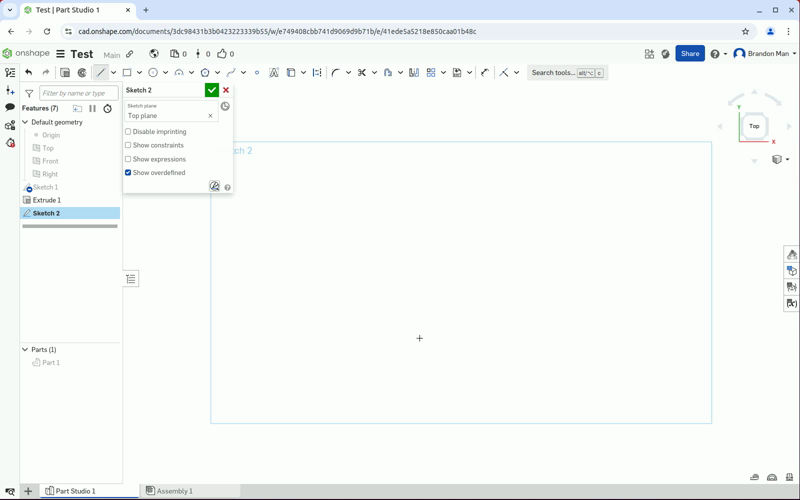
key_down(shift)
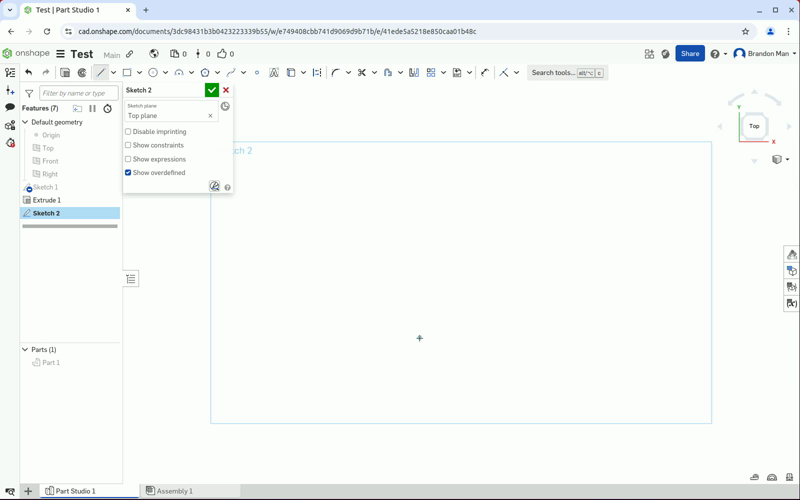
mouse_move(449, 337)
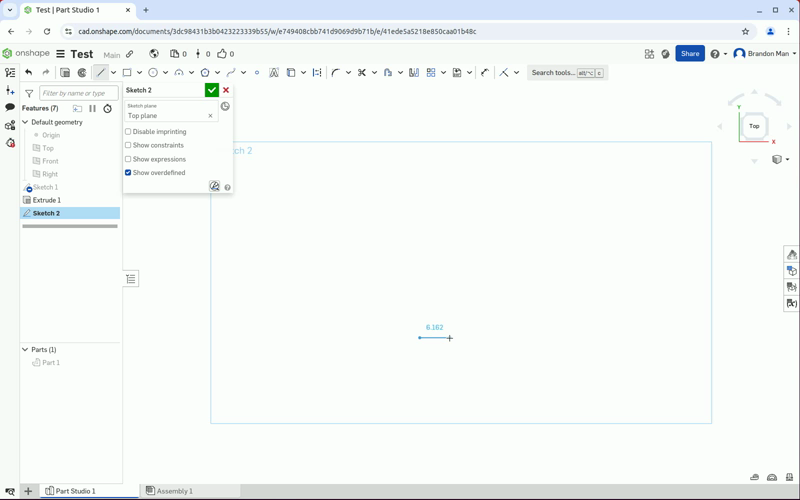
mouse_move(433, 337)
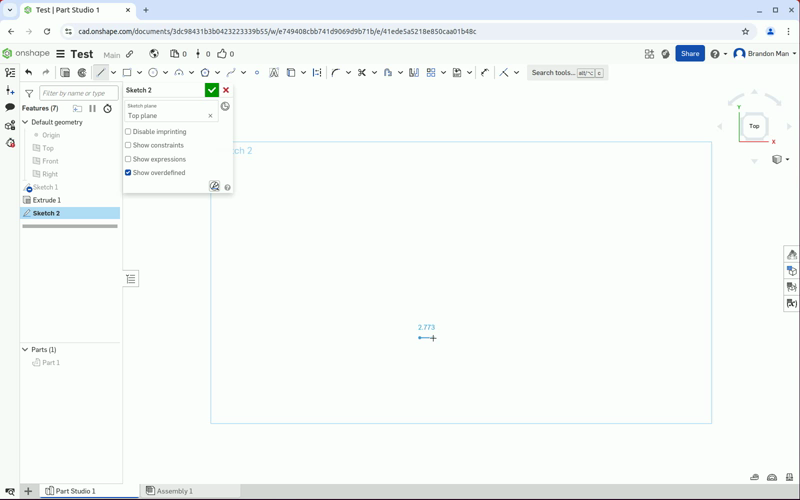
click(433, 337)
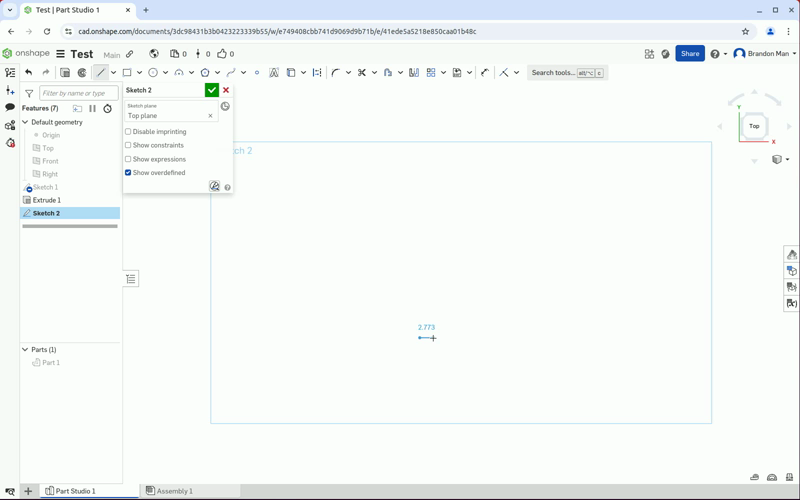
key_up(shift)
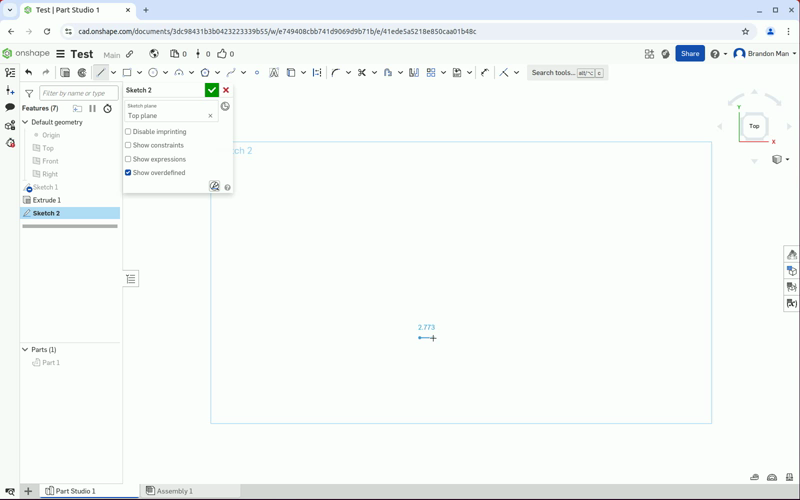
key_down(shift)
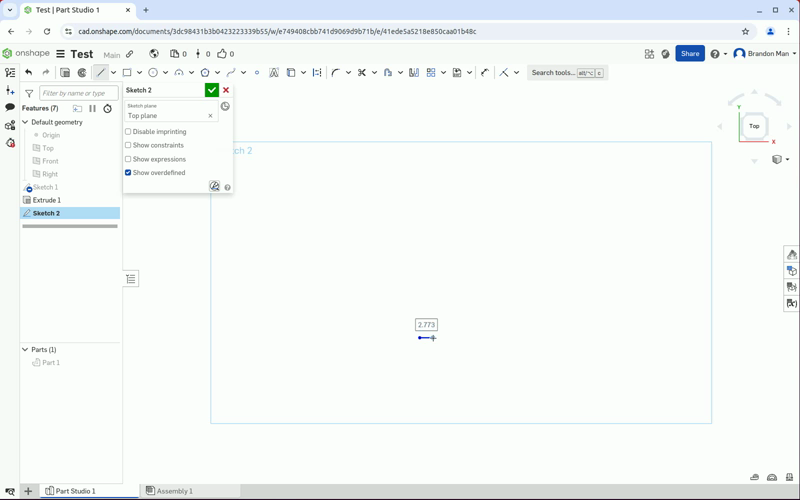
mouse_move(463, 337)
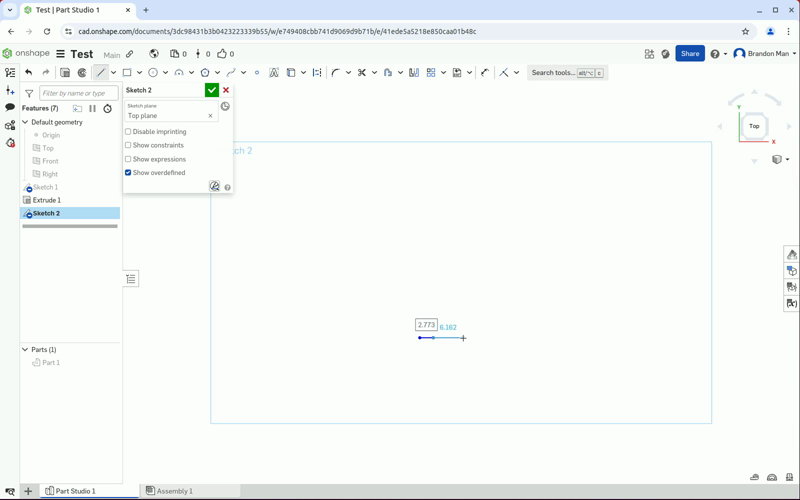
mouse_move(433, 396)
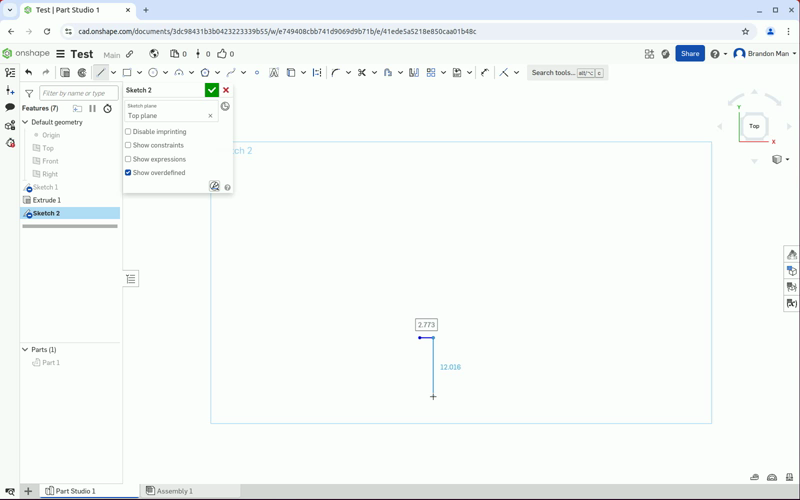
click(433, 396)
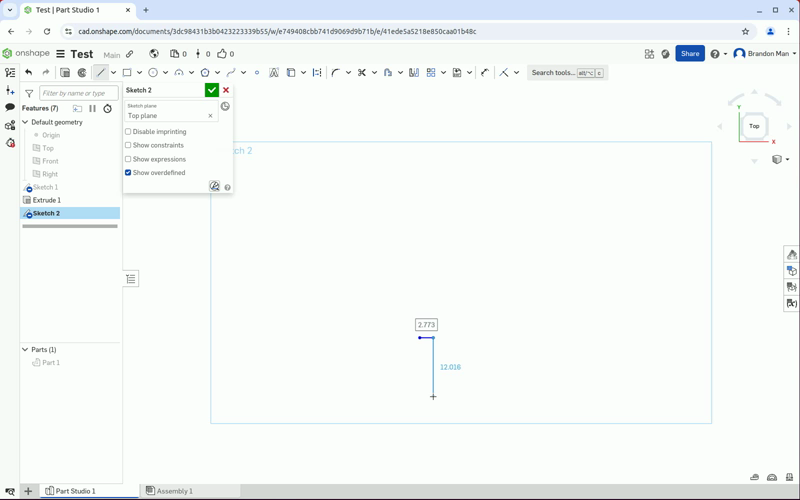
key_up(shift)
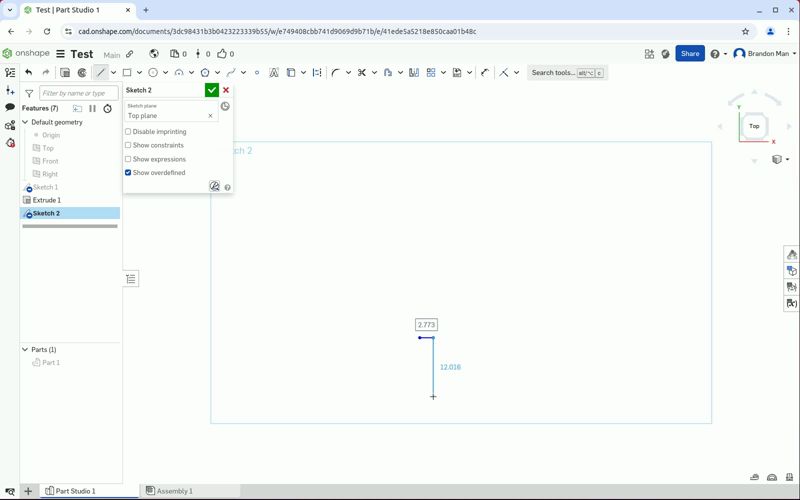
key_down(shift)
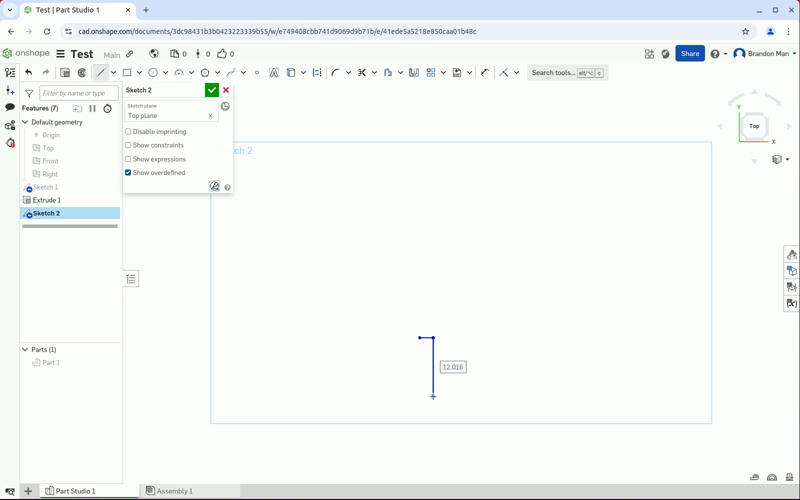
mouse_move(463, 396)
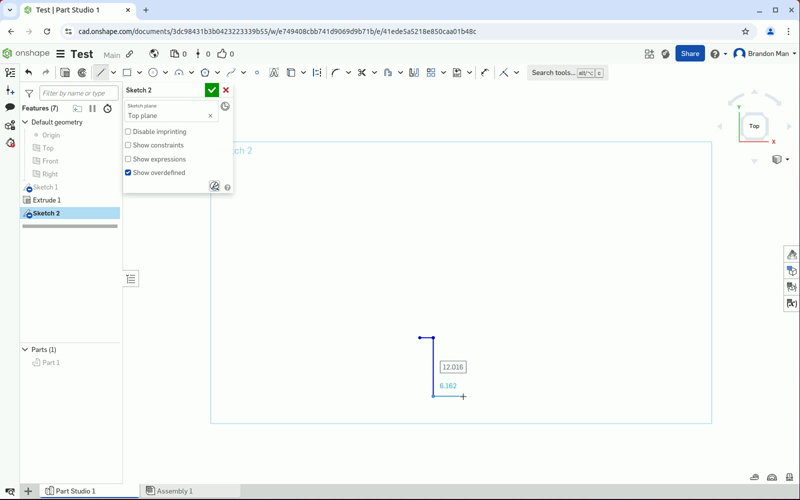
mouse_move(455, 396)
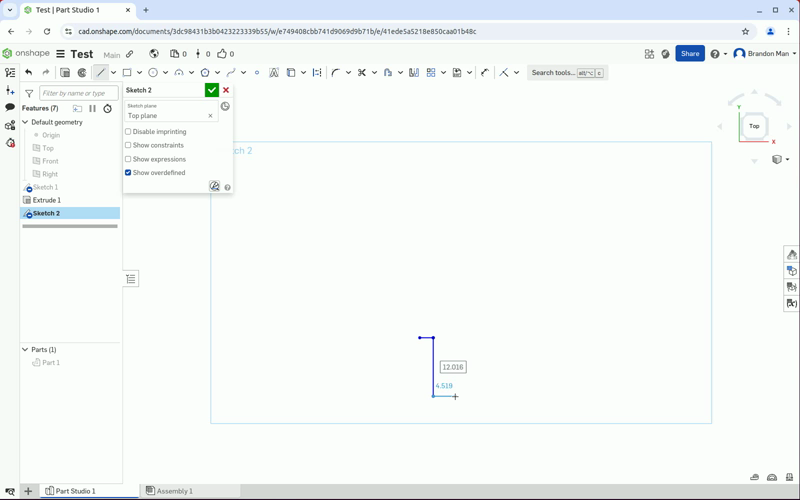
click(455, 396)
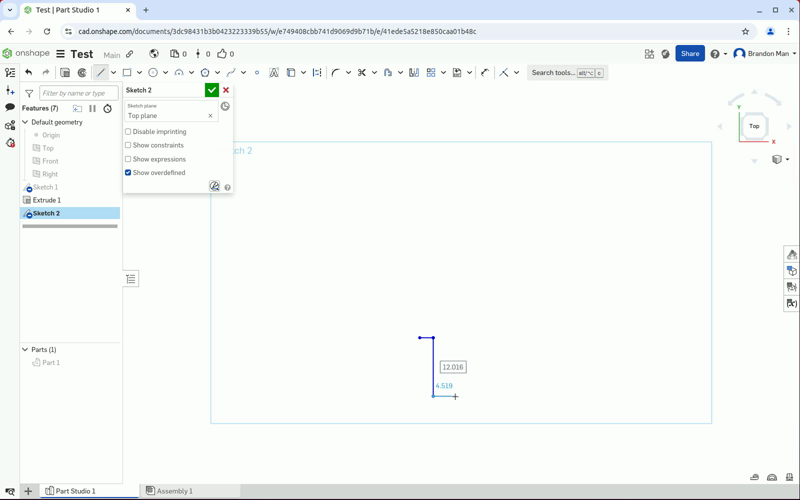
key_up(shift)
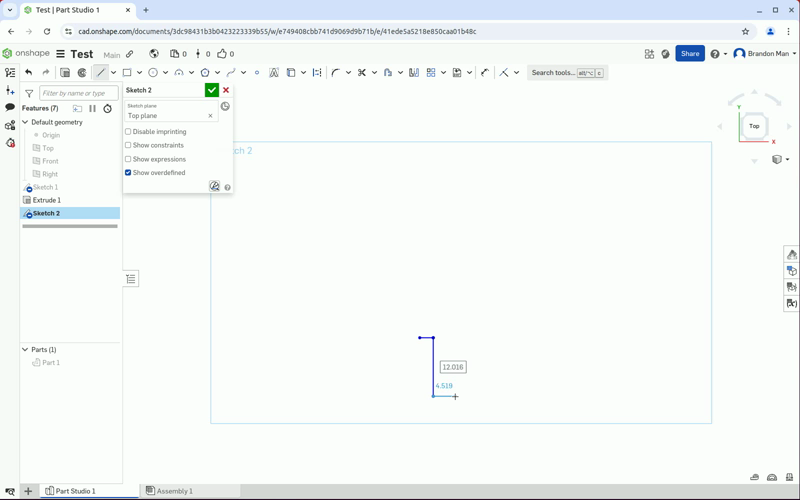
key_down(shift)
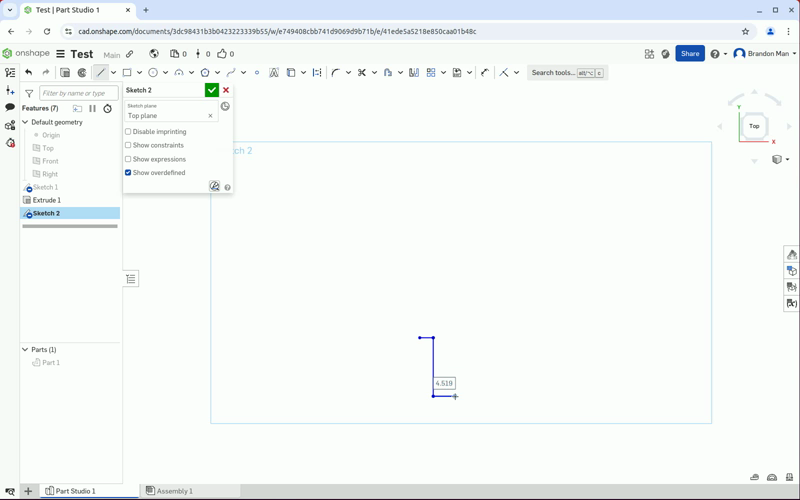
mouse_move(485, 396)
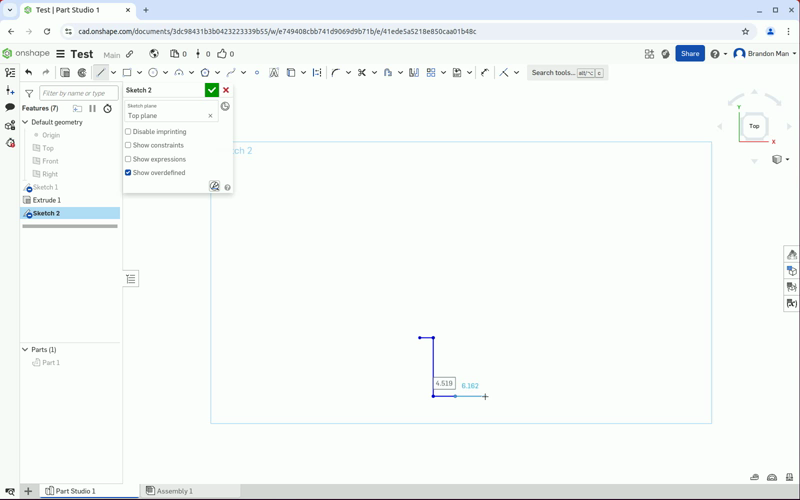
mouse_move(455, 337)
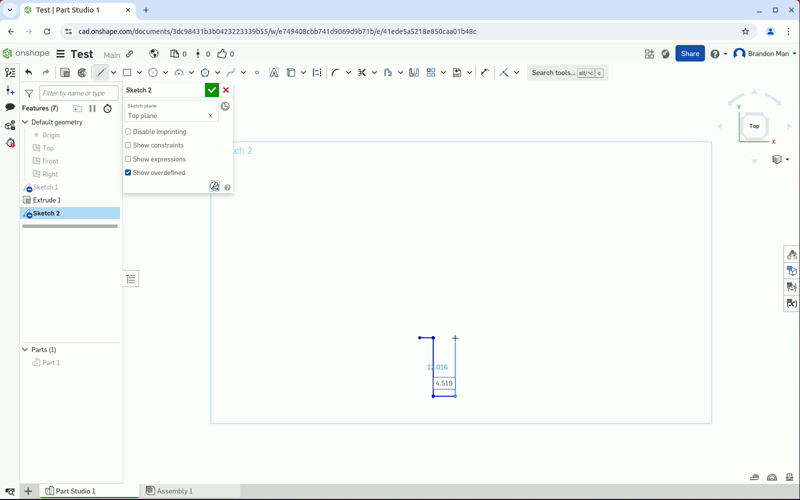
click(455, 337)
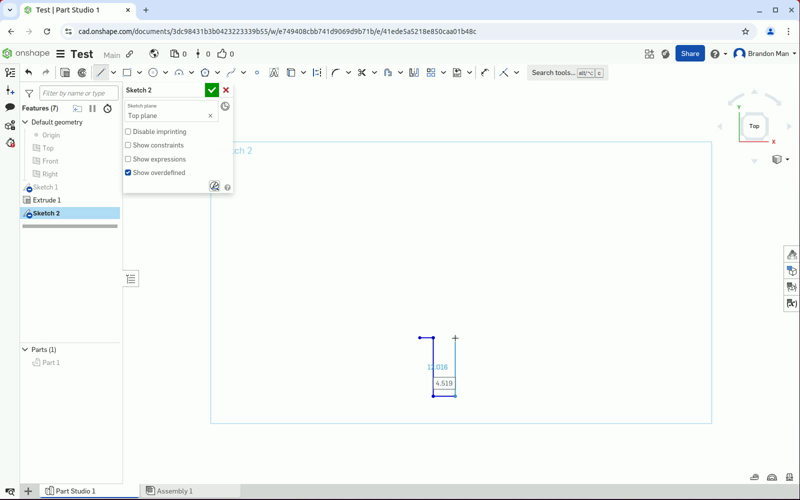
key_up(shift)
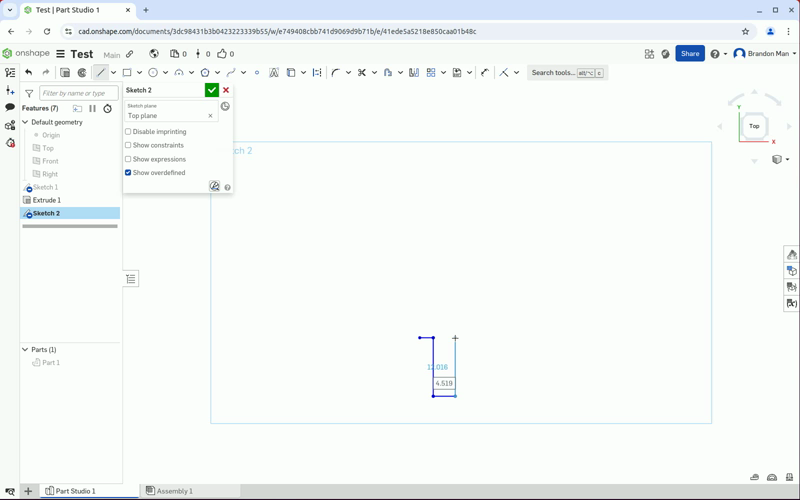
key_down(shift)
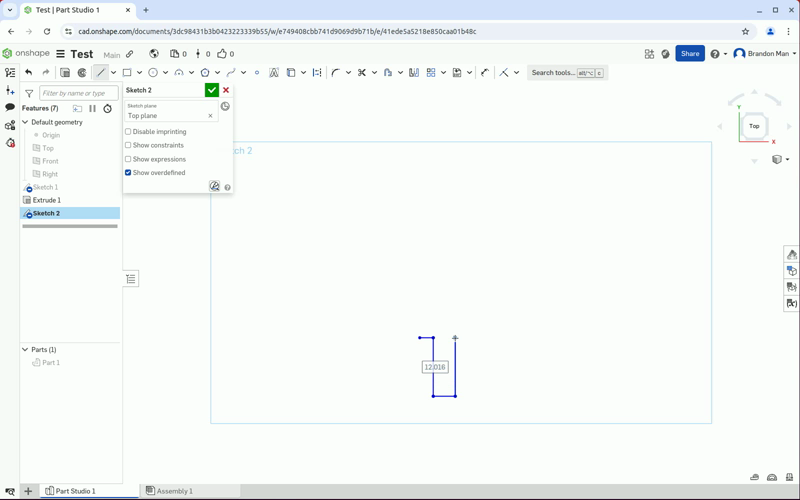
mouse_move(485, 337)
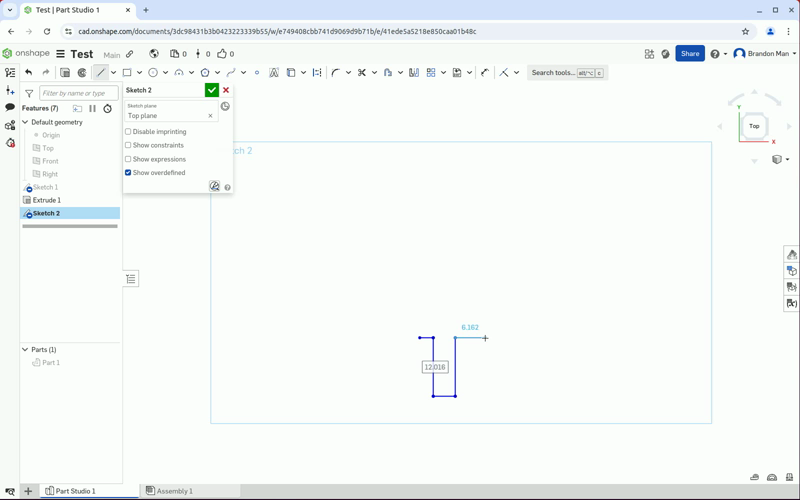
mouse_move(455, 315)
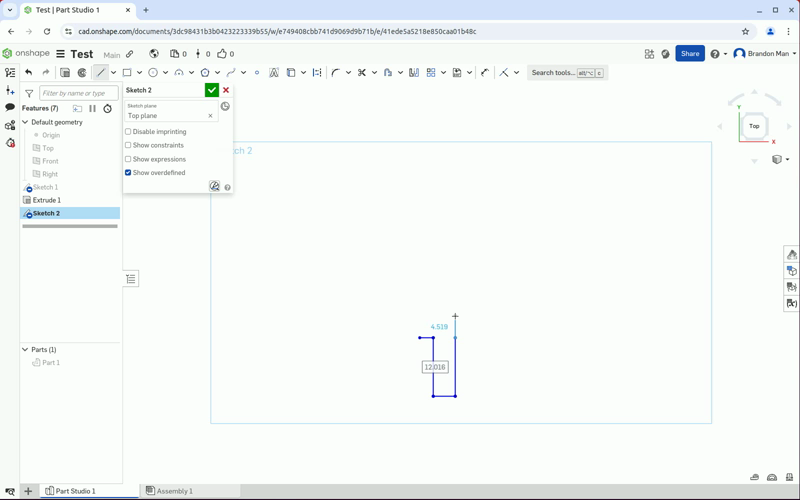
click(455, 315)
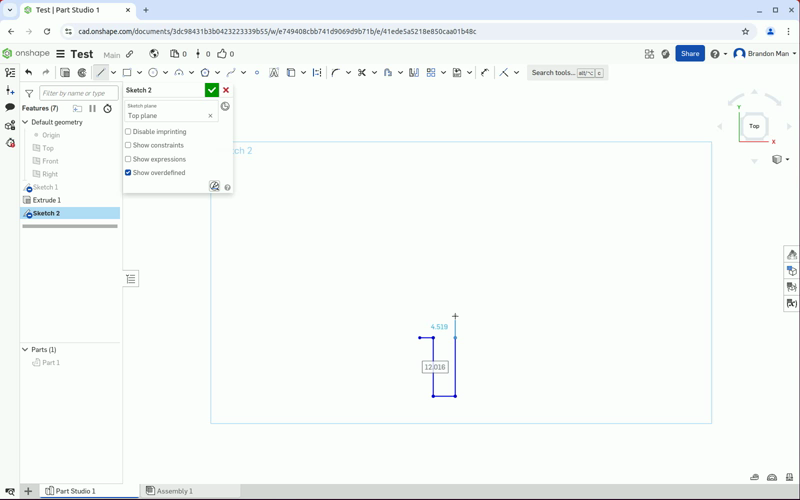
key_up(shift)
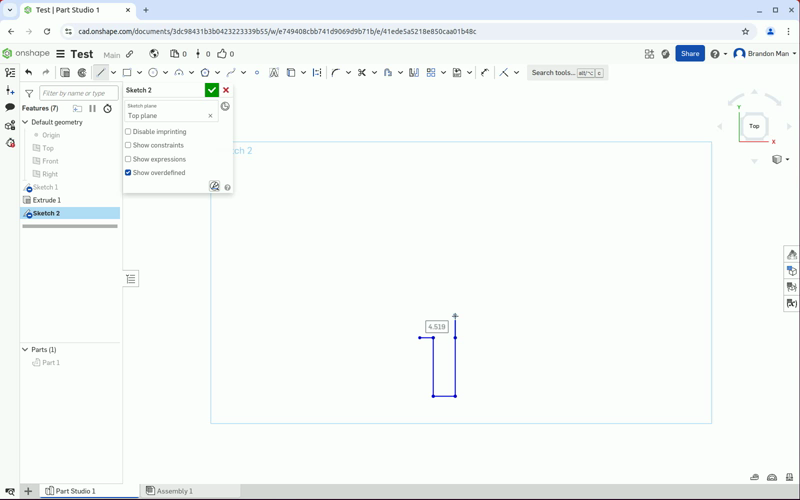
key_down(shift)
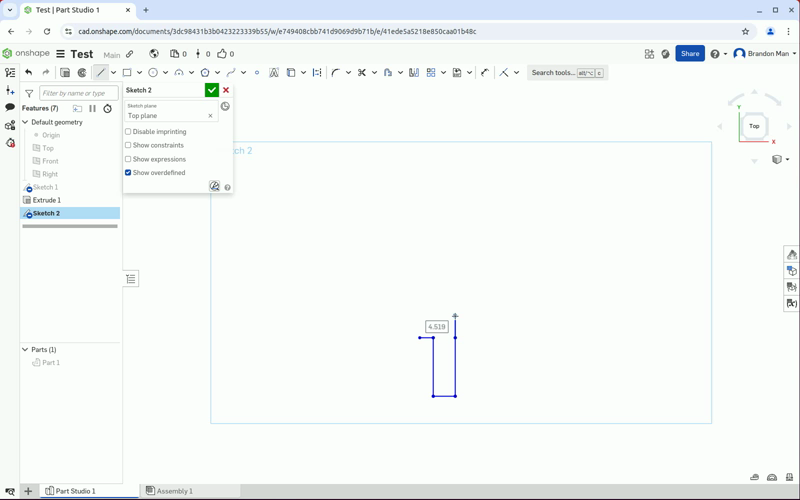
mouse_move(485, 315)
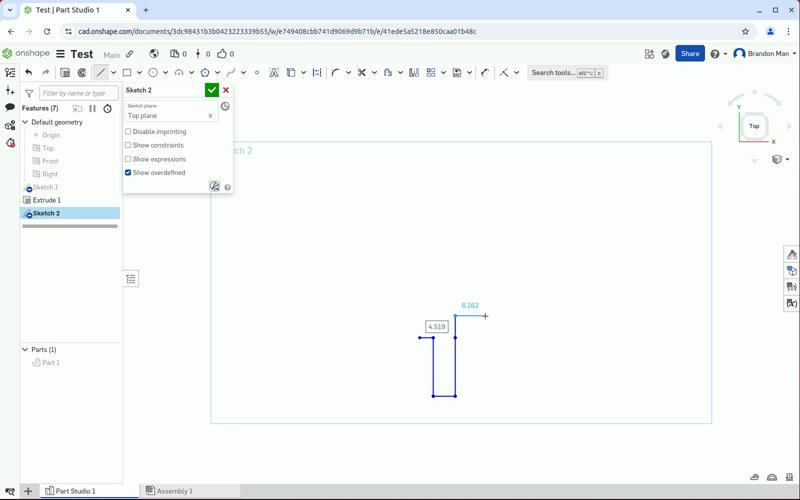
mouse_move(419, 315)
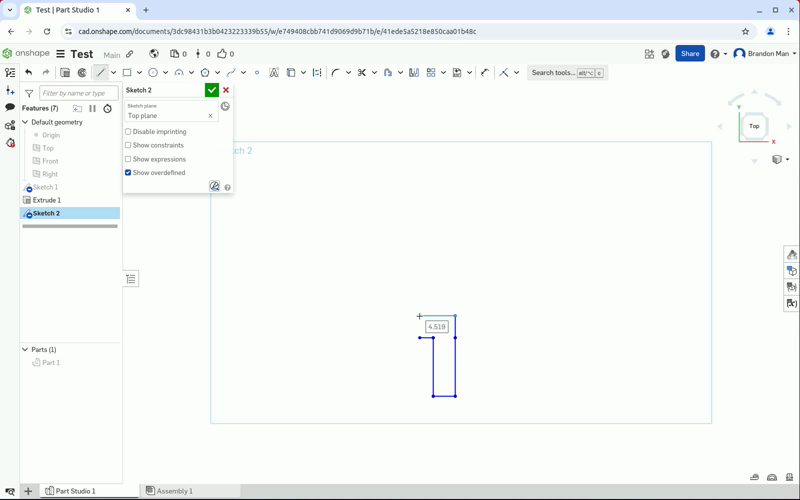
click(419, 315)
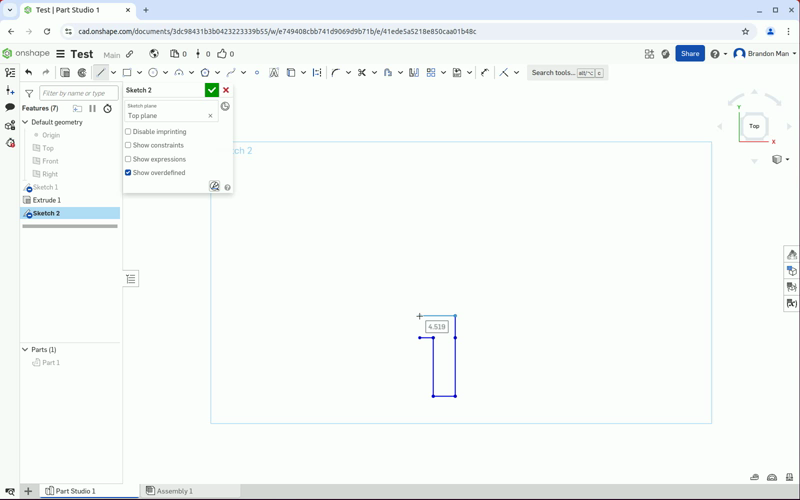
key_up(shift)
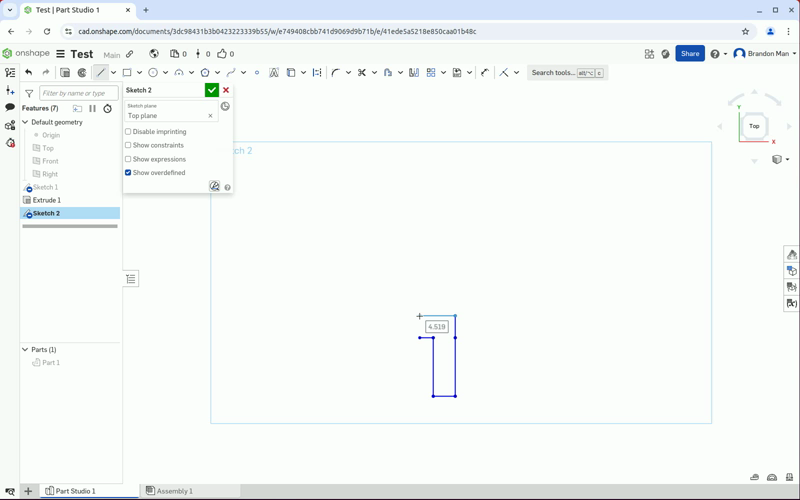
mouse_move(449, 315)
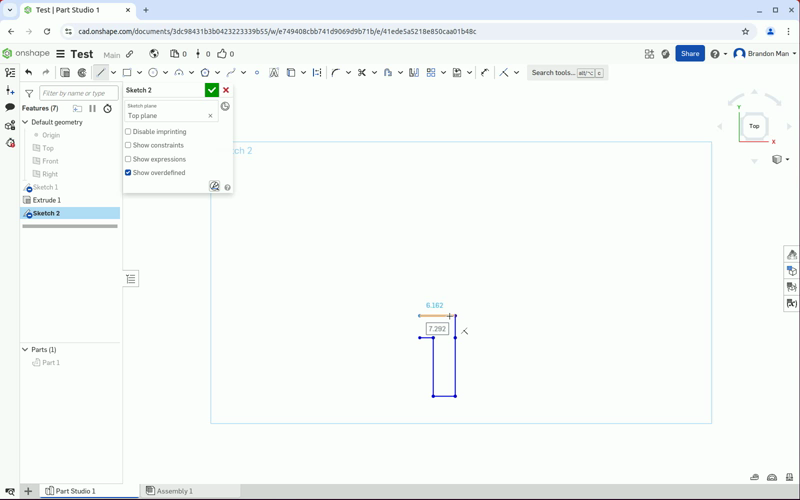
key_down(shift)
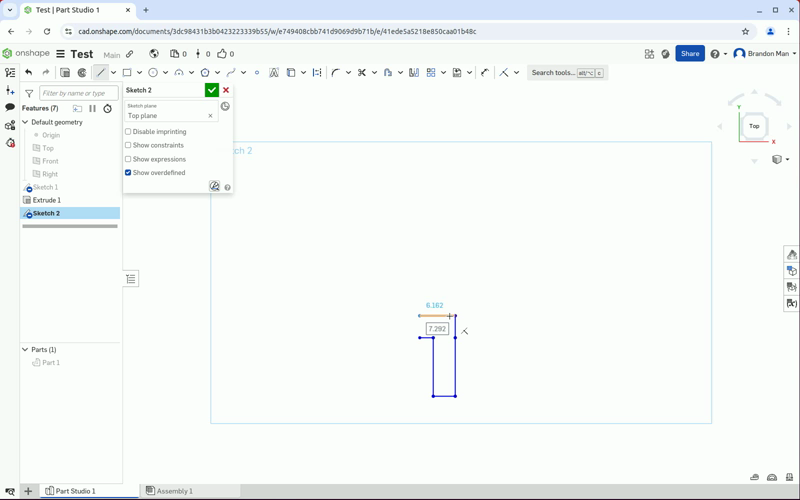
mouse_move(419, 337)
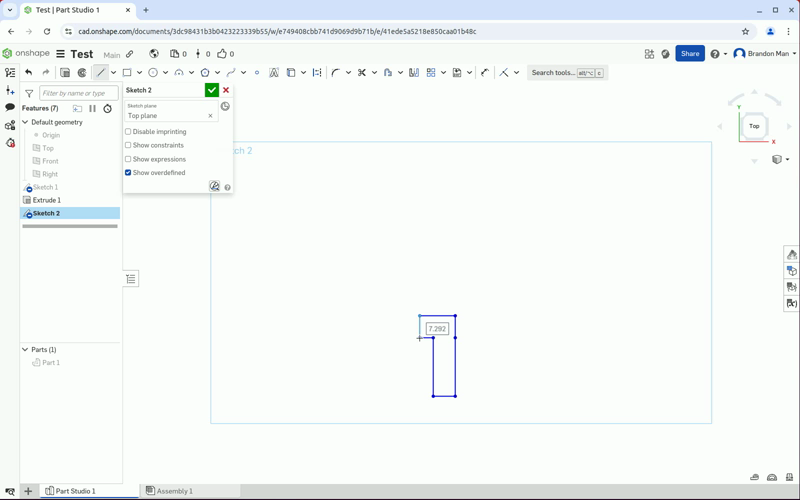
key_up(shift)
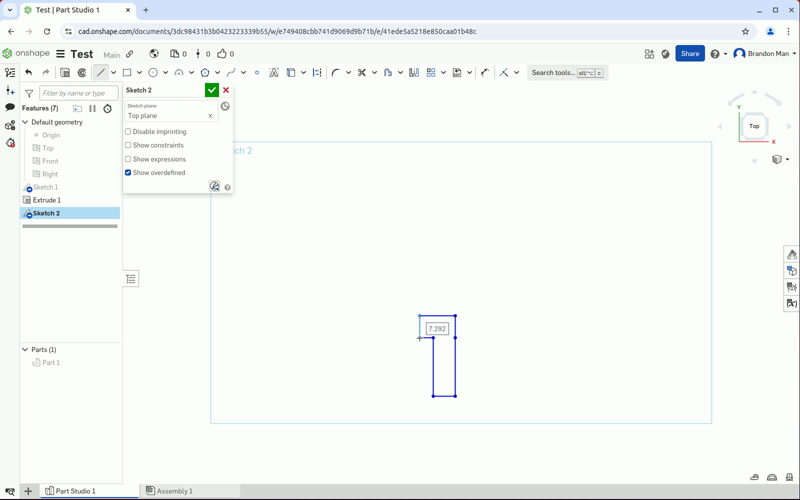
click(419, 337)
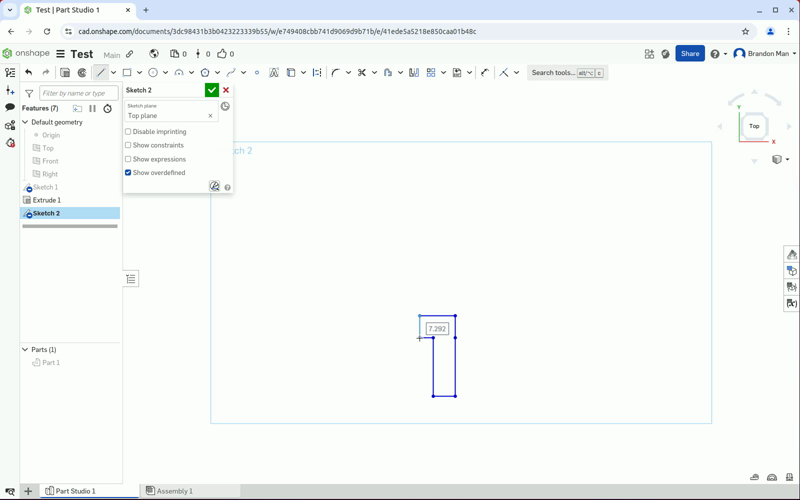
key(esc)
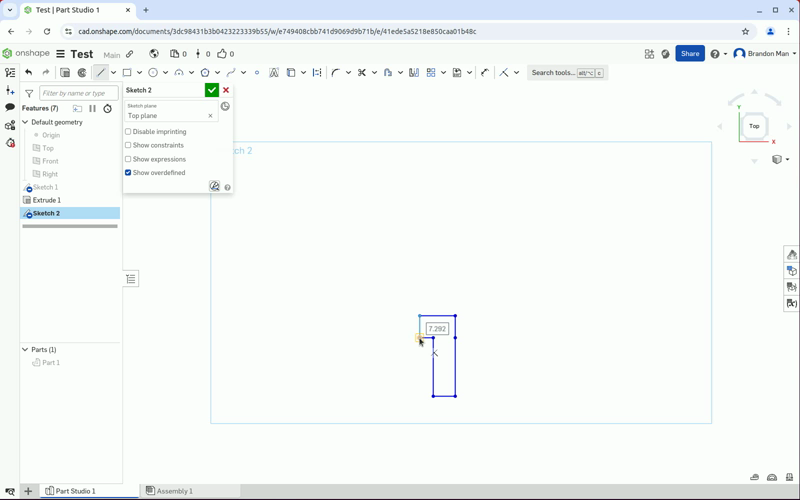
mouse_move(434, 372)
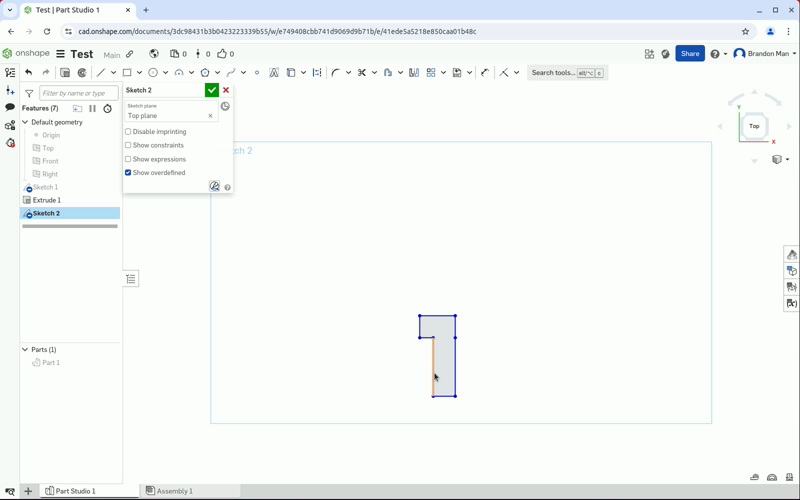
click(434, 372)
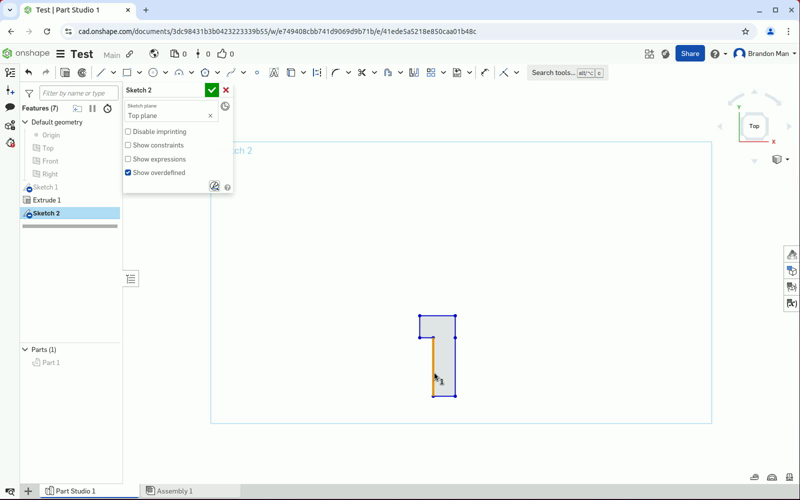
mouse_move(73, 352)
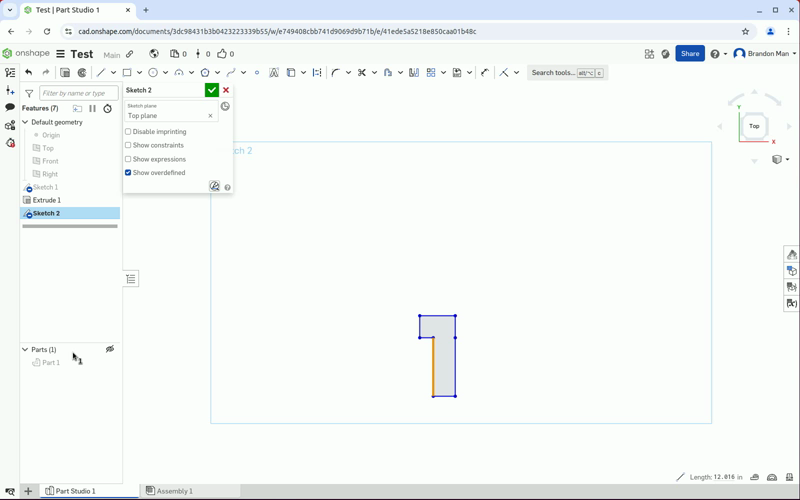
key(shift+y)
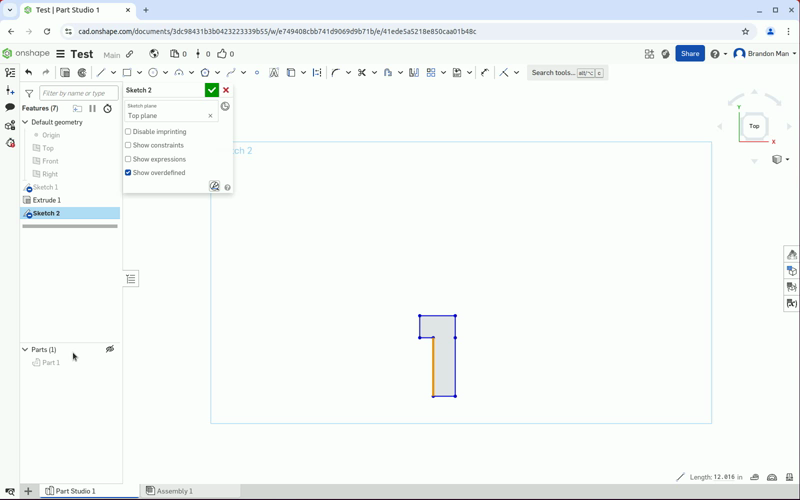
key(shift+e)
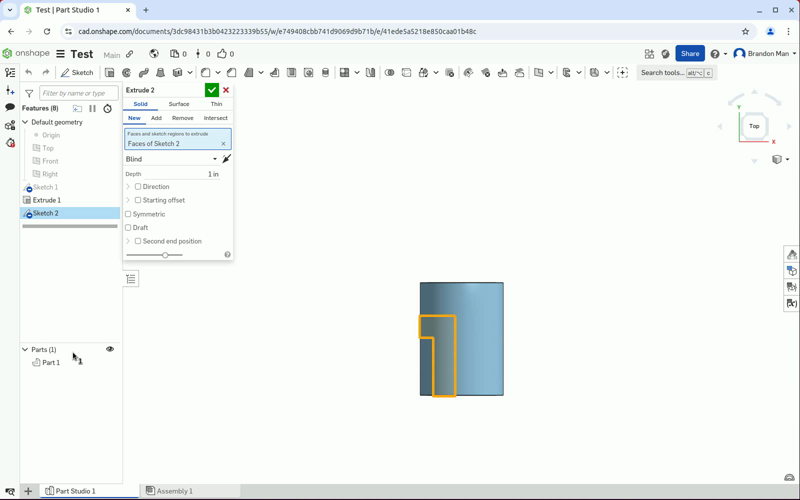
mouse_move(143, 106)
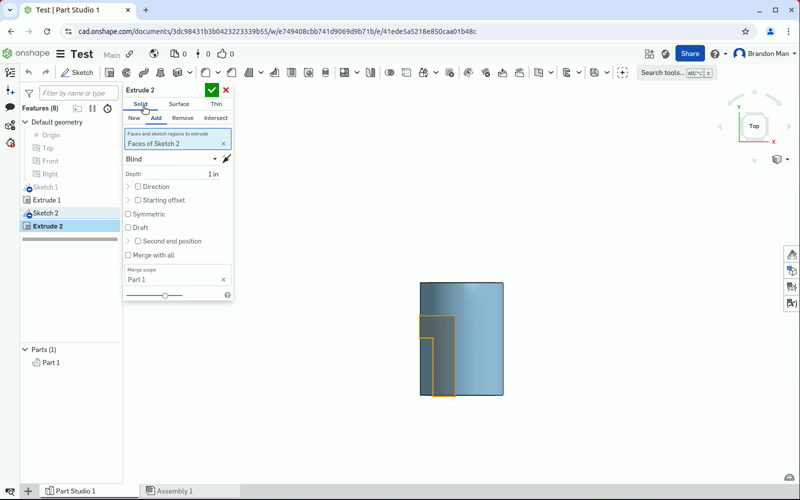
click(143, 106)
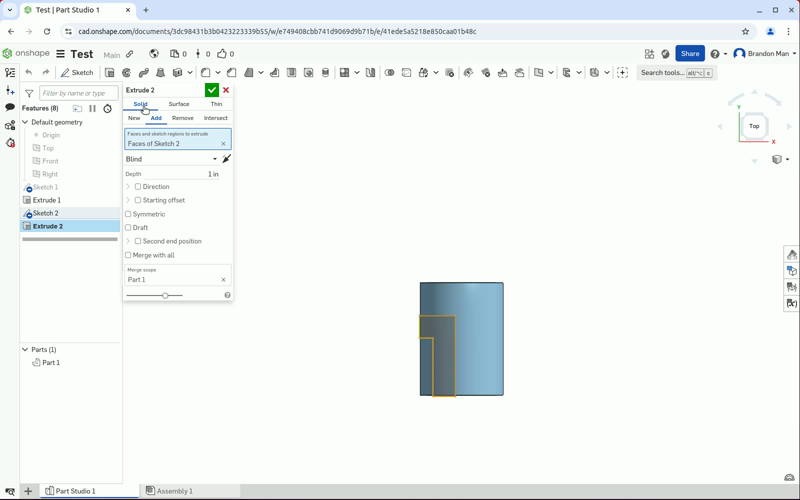
mouse_move(186, 120)
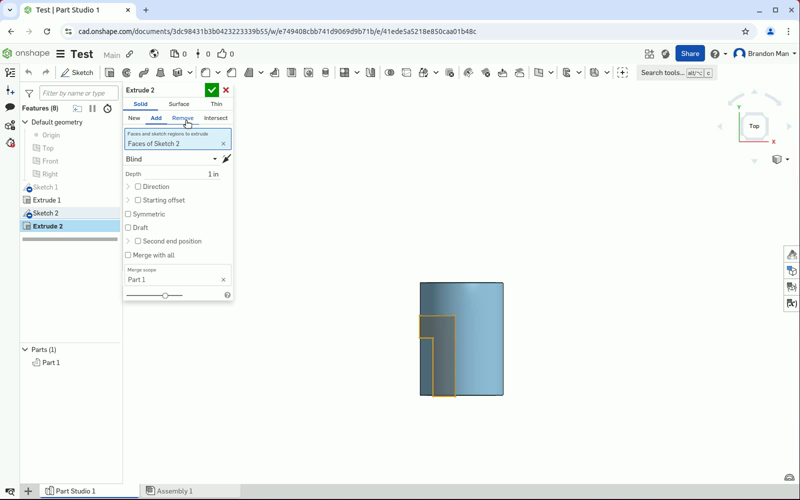
click(186, 120)
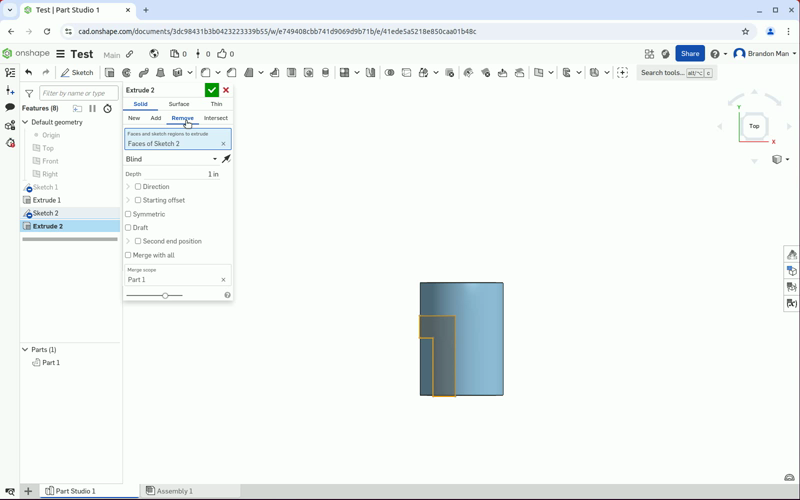
key(tab, 4)
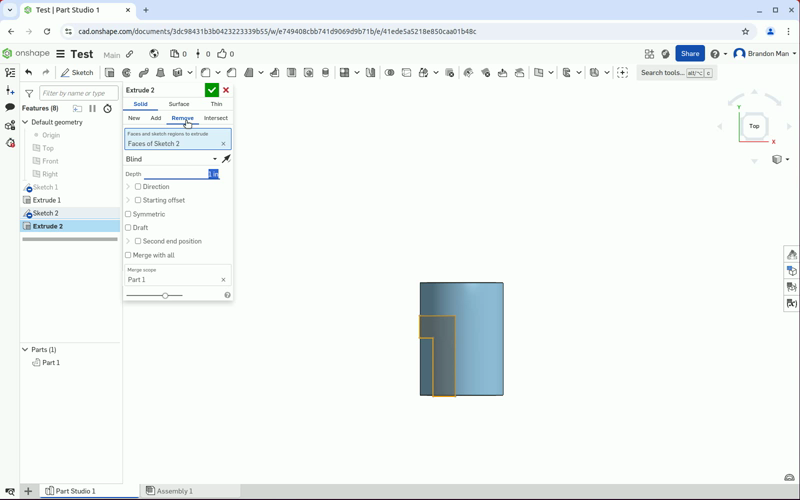
text(8.184)
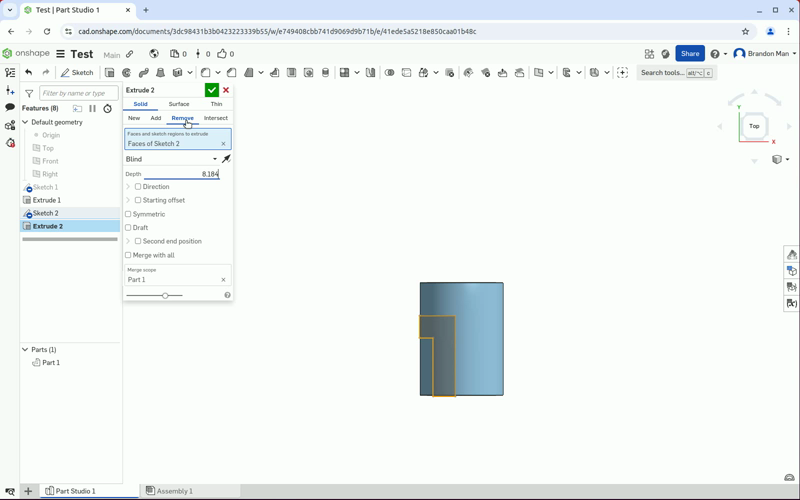
key(tab, 6)
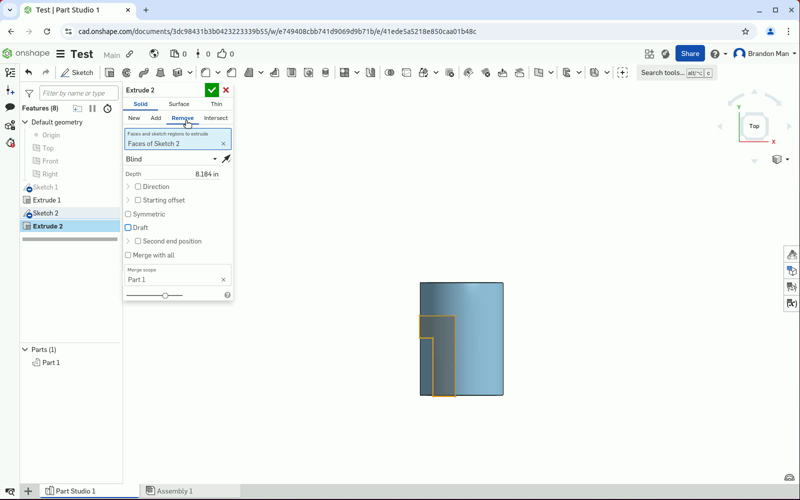
key(space)
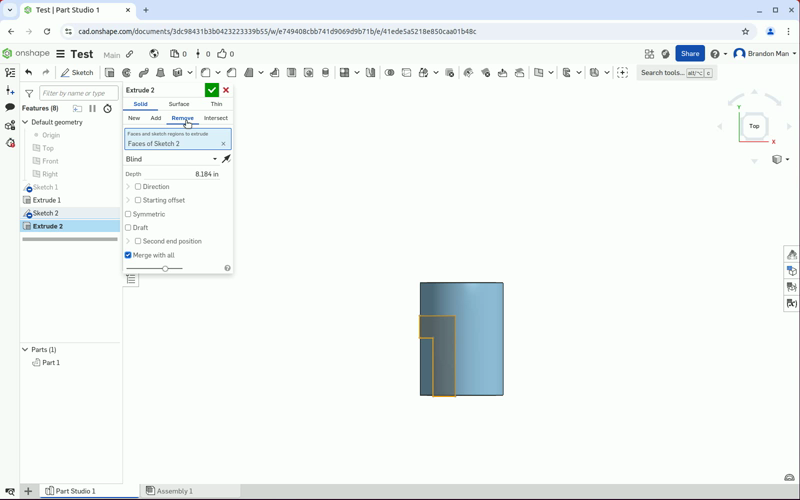
key(enter)
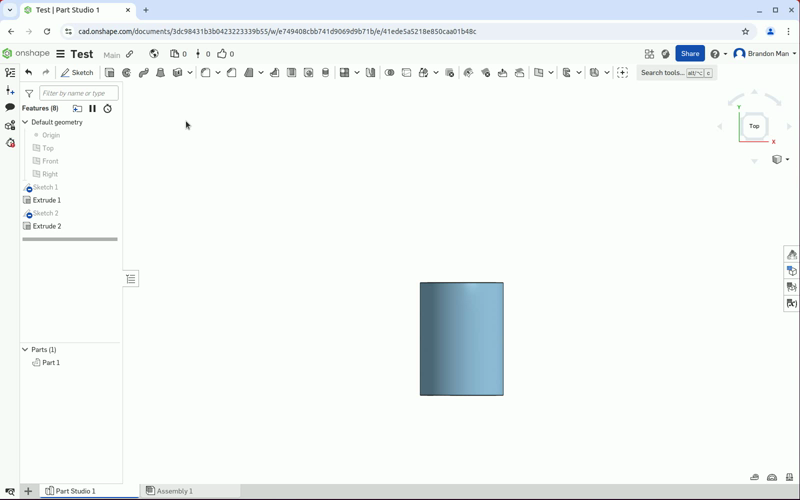
key(shift+h)
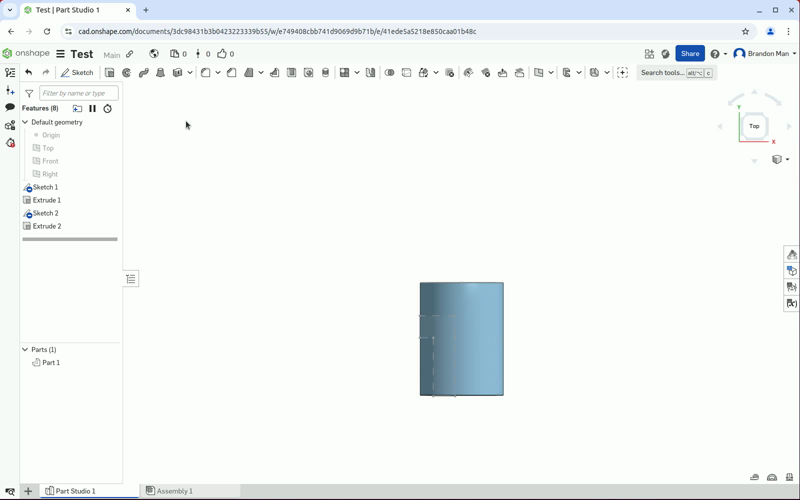
key(shift+h)
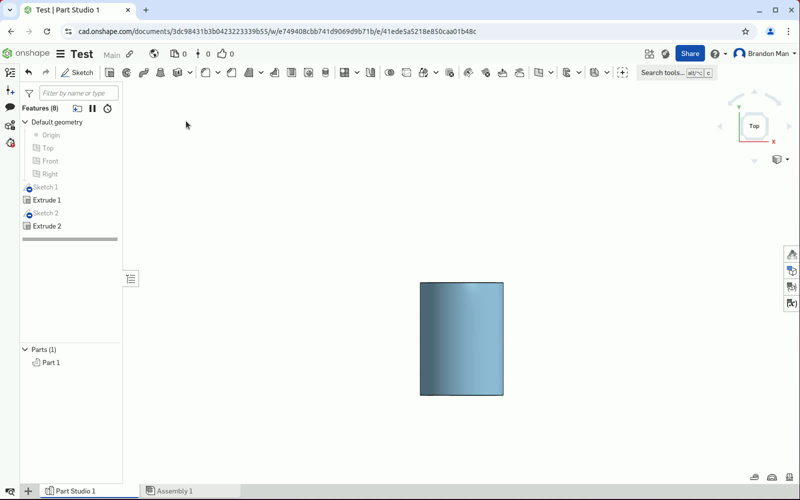
mouse_move(73, 189)
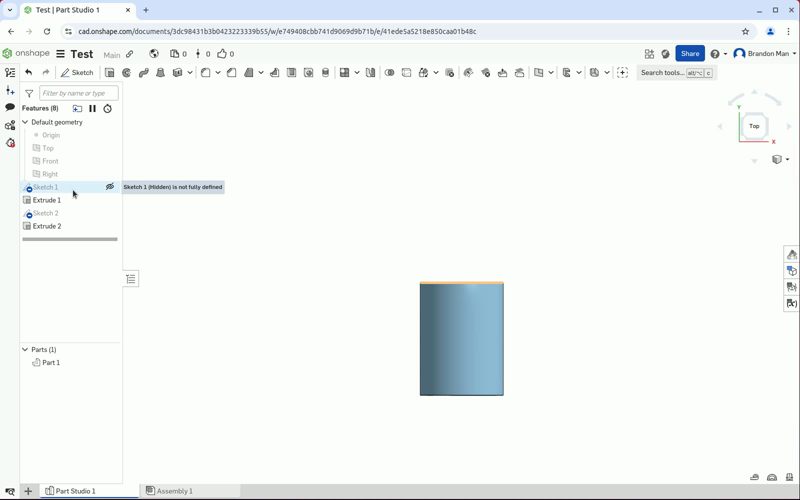
click(73, 189)
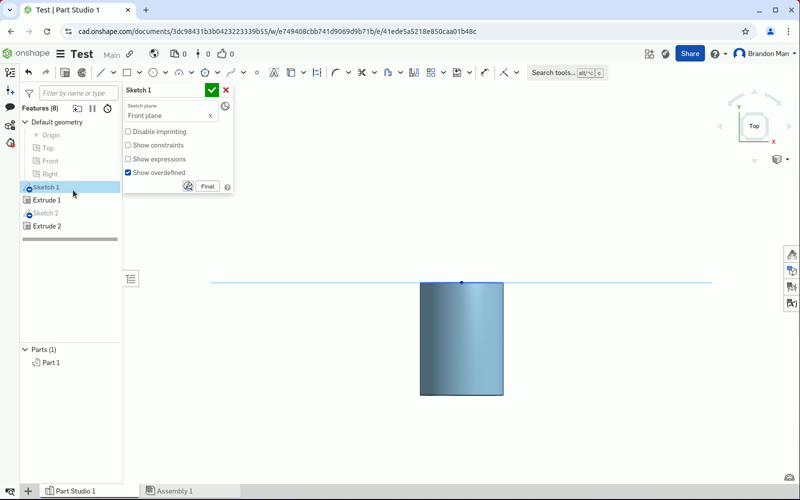
mouse_move(229, 92)
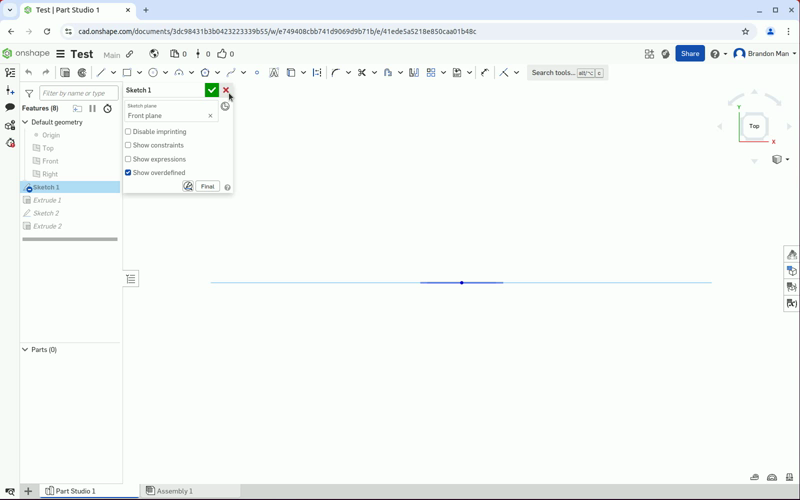
click(229, 92)
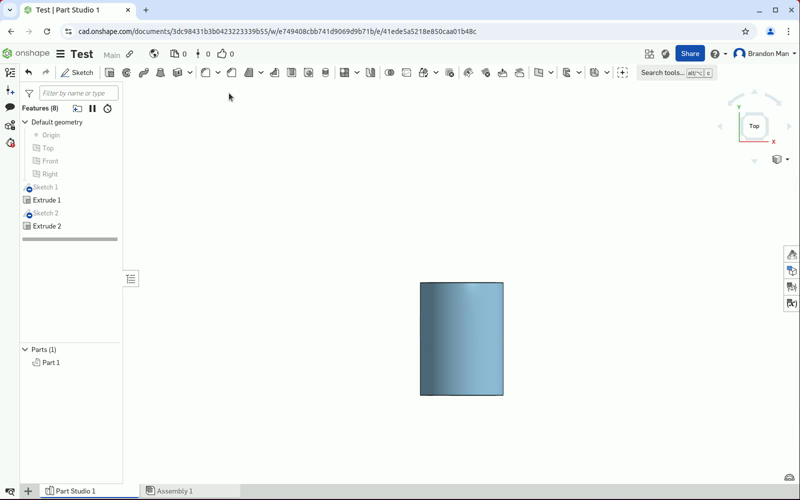
mouse_move(73, 352)
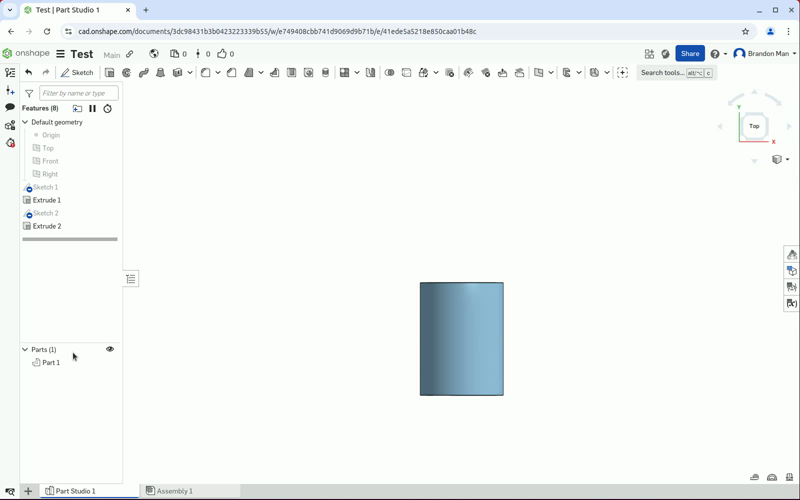
key(y)
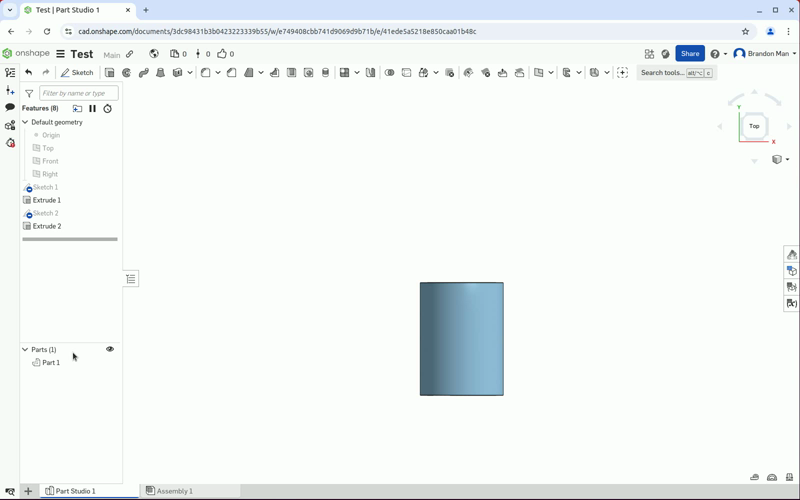
key(shift+p)
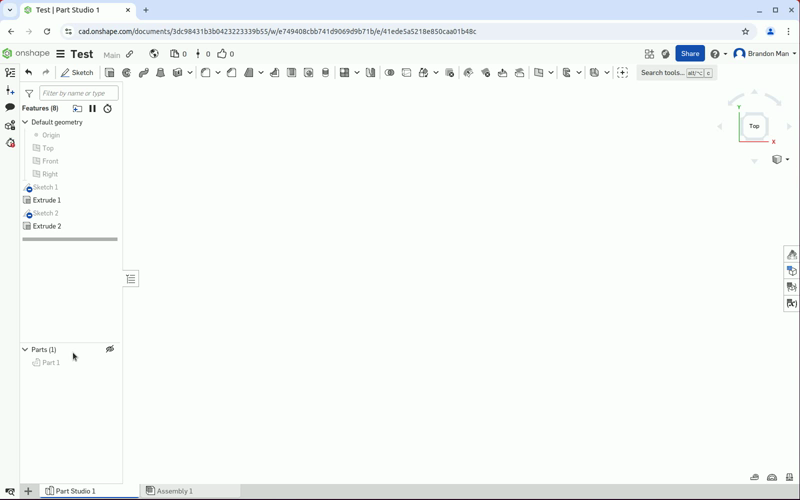
key(space)
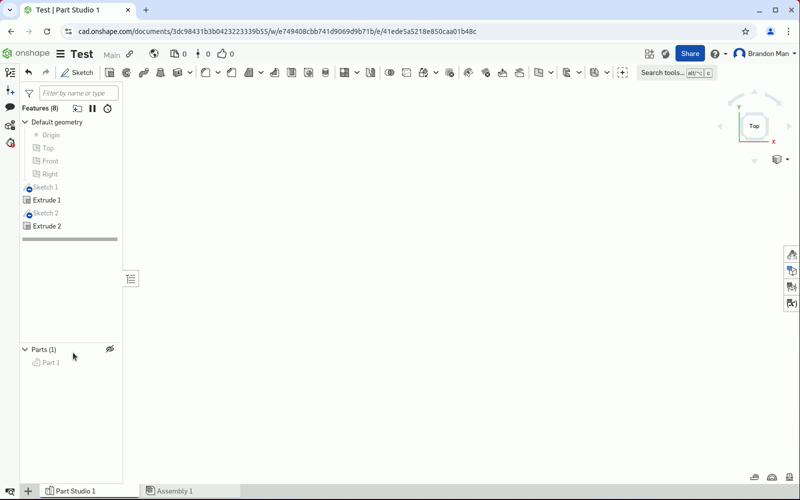
key_down(shift)
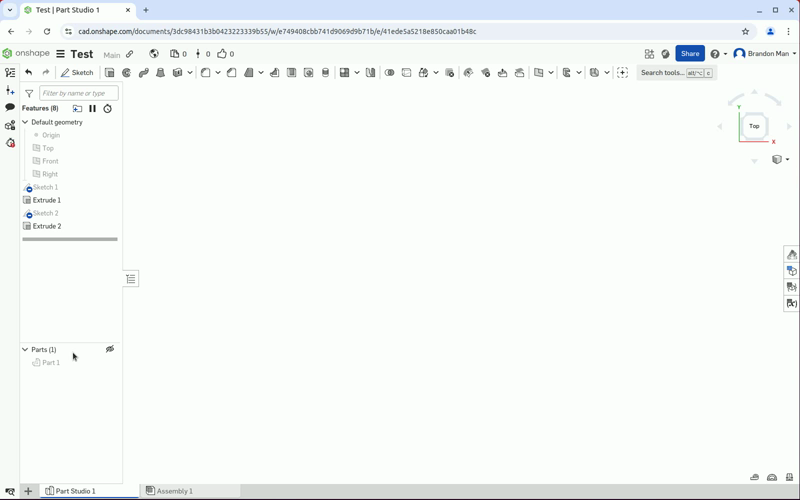
key(up)
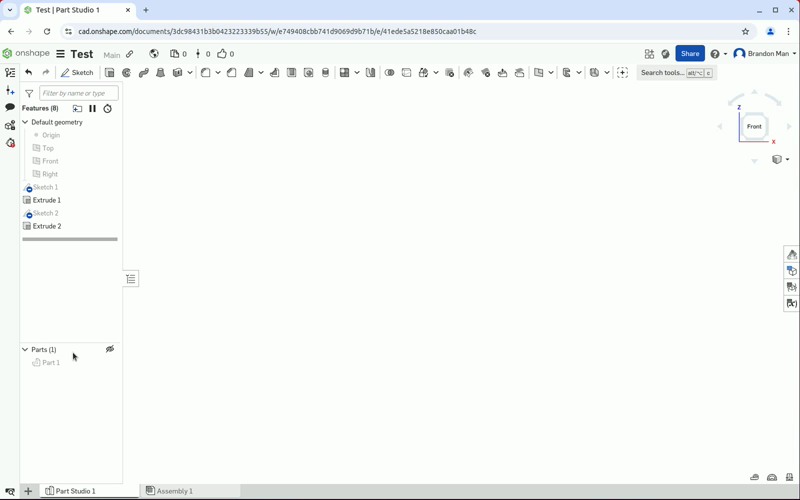
key_up(shift)
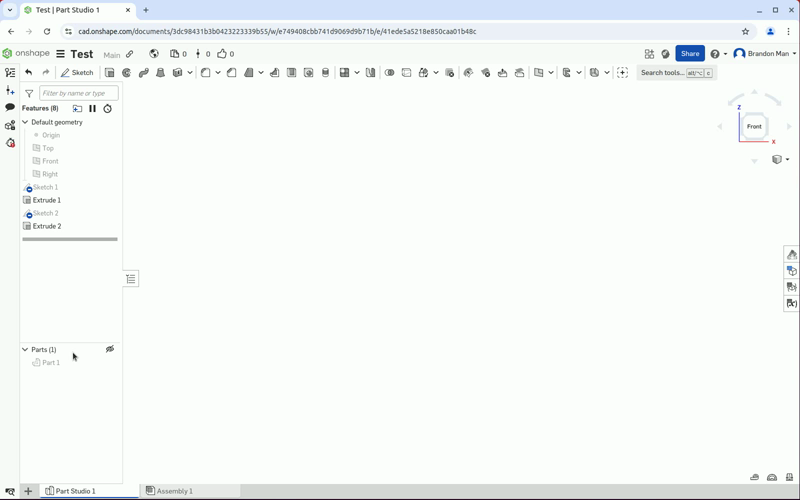
key(space)
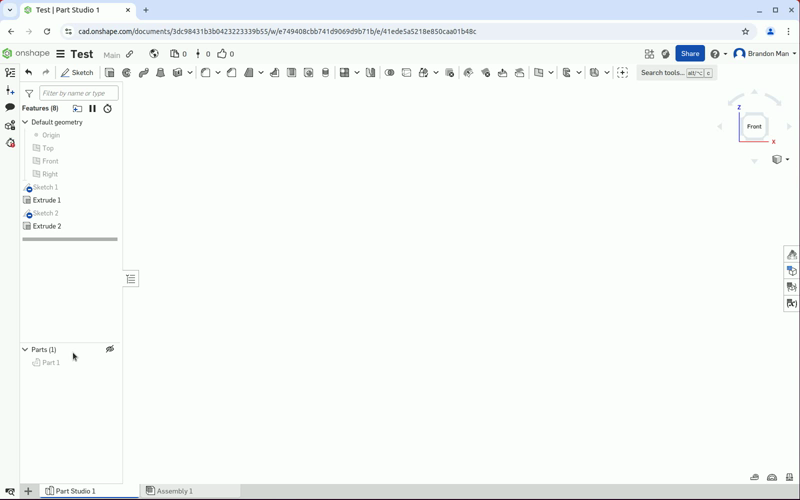
key_down(shift)
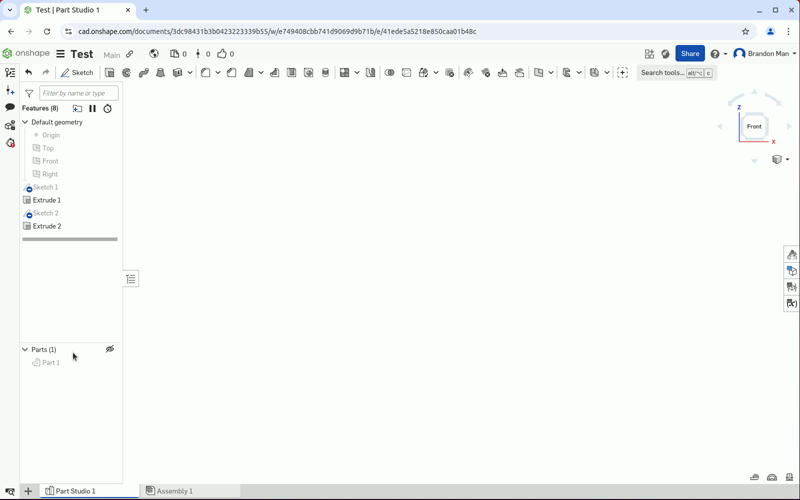
key(left)
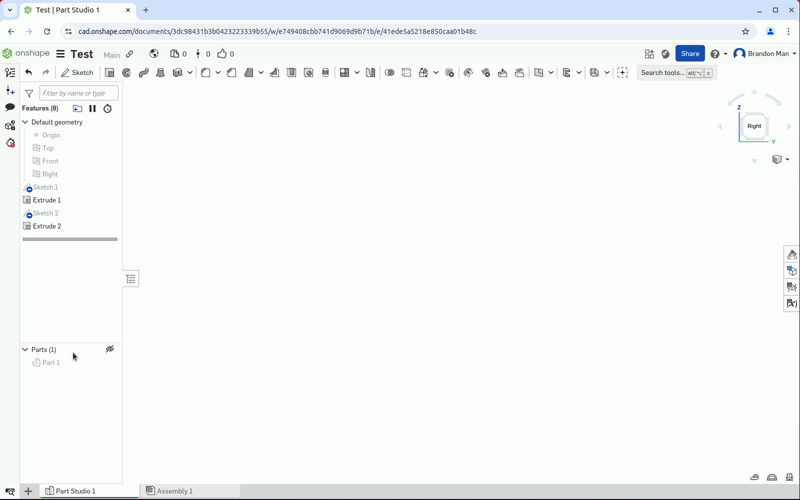
key_up(shift)
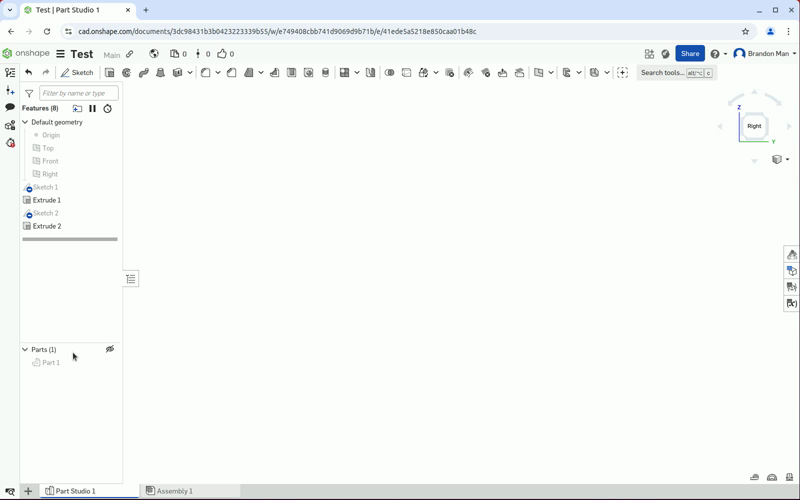
mouse_move(73, 352)
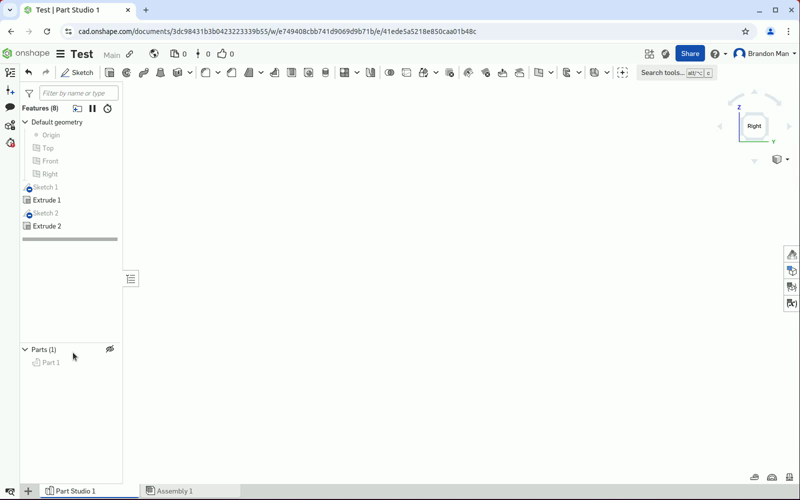
key(shift+y)
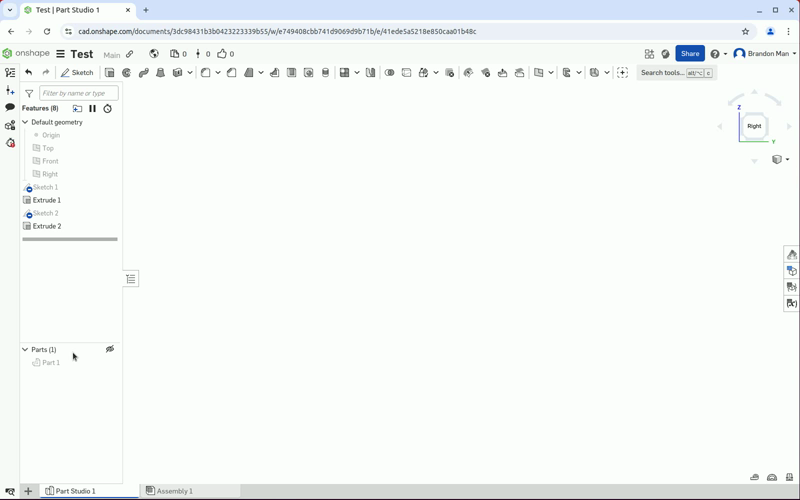
key(shift+s)
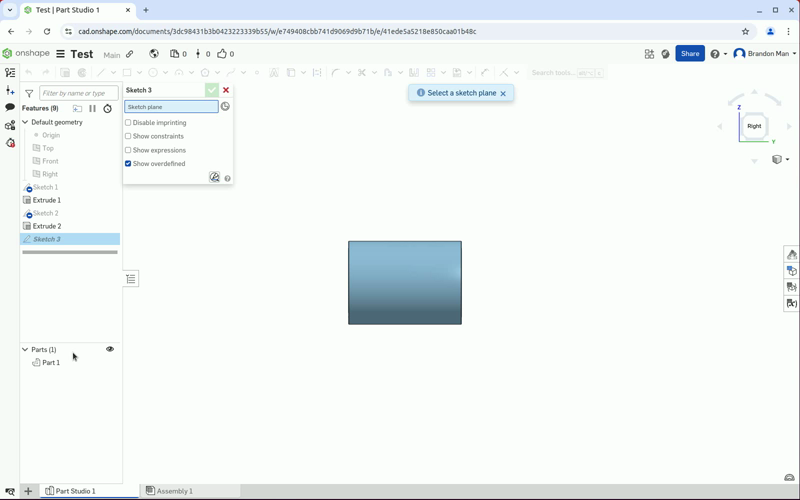
mouse_move(73, 176)
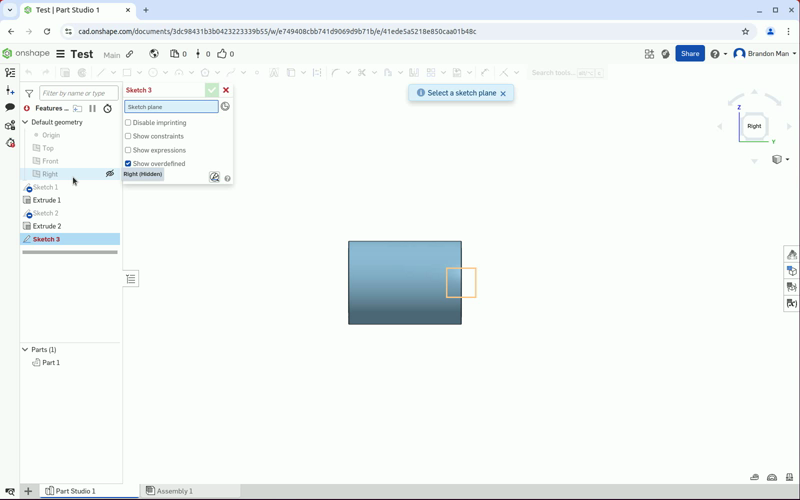
click(73, 176)
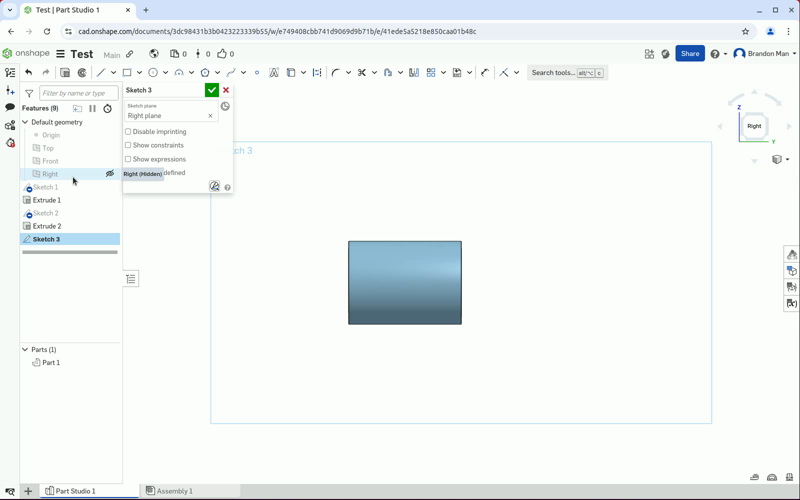
mouse_move(73, 352)
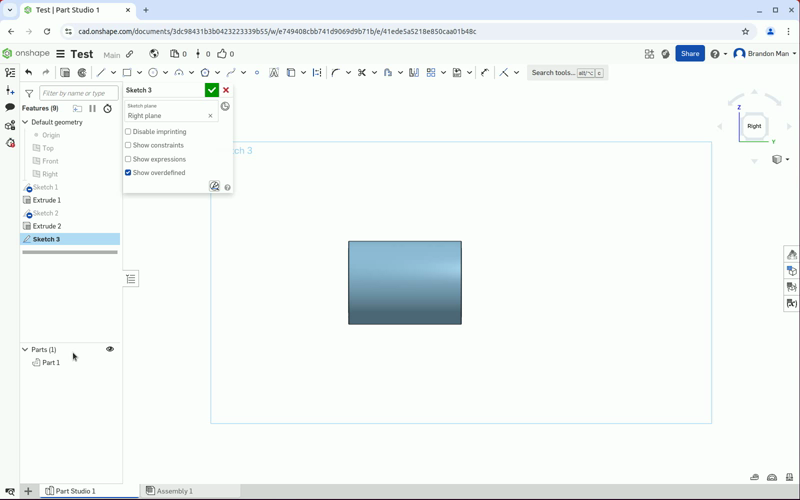
key(y)
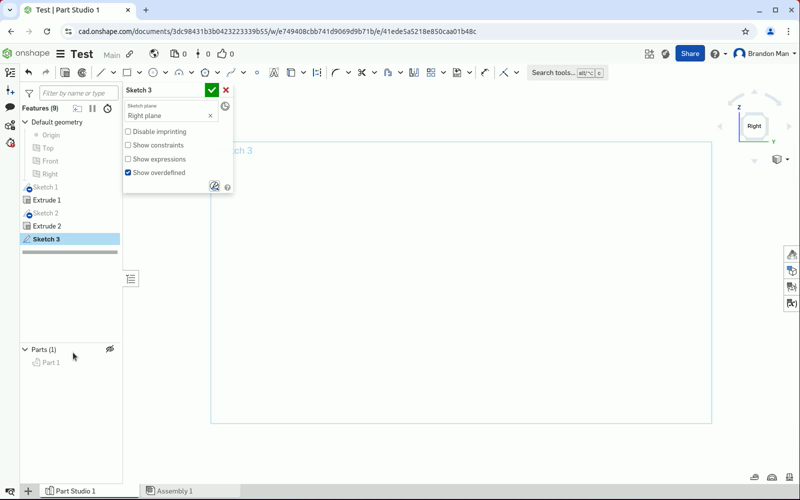
key(l)
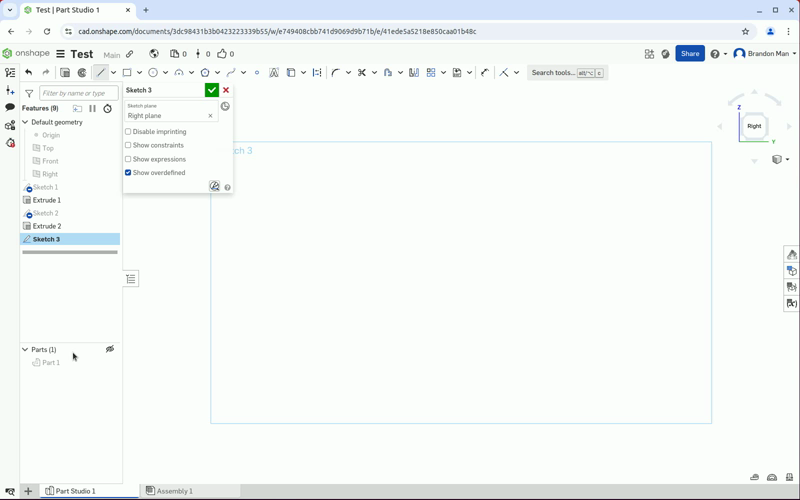
key_down(shift)
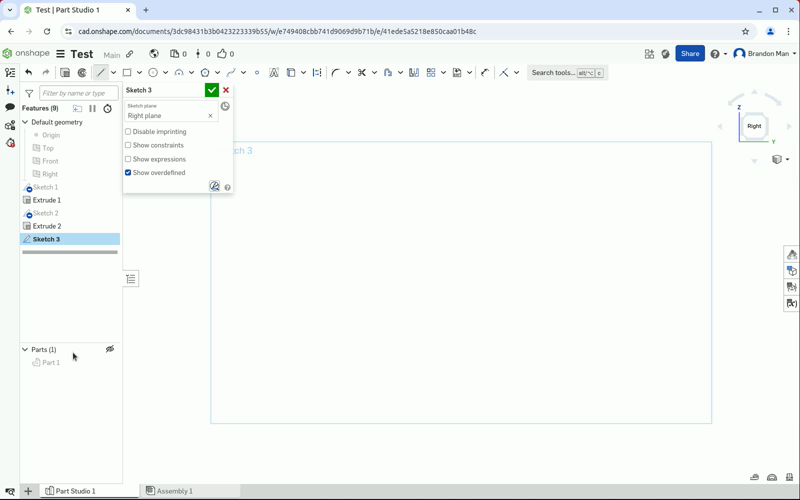
mouse_move(405, 282)
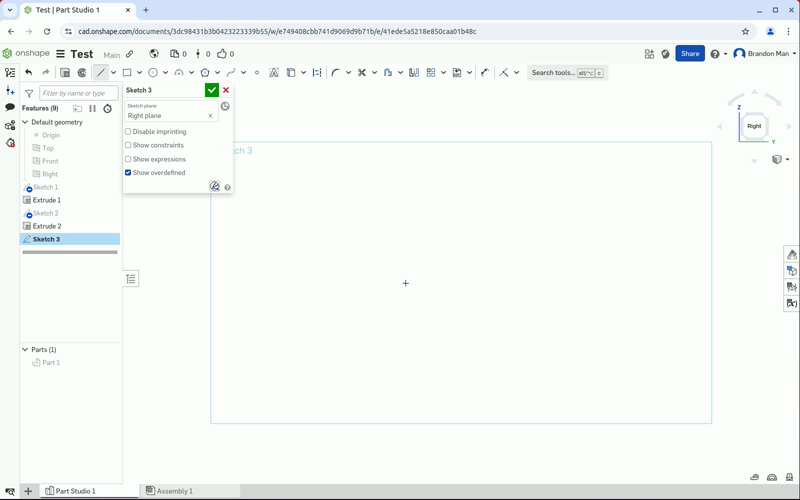
click(405, 282)
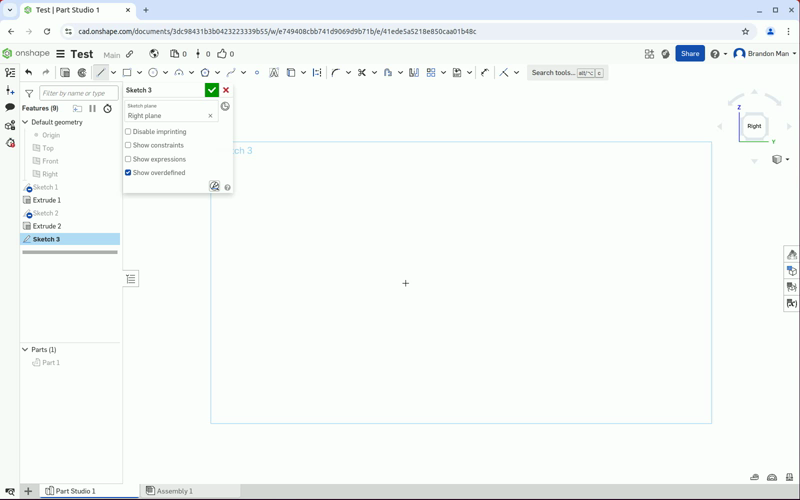
key_up(shift)
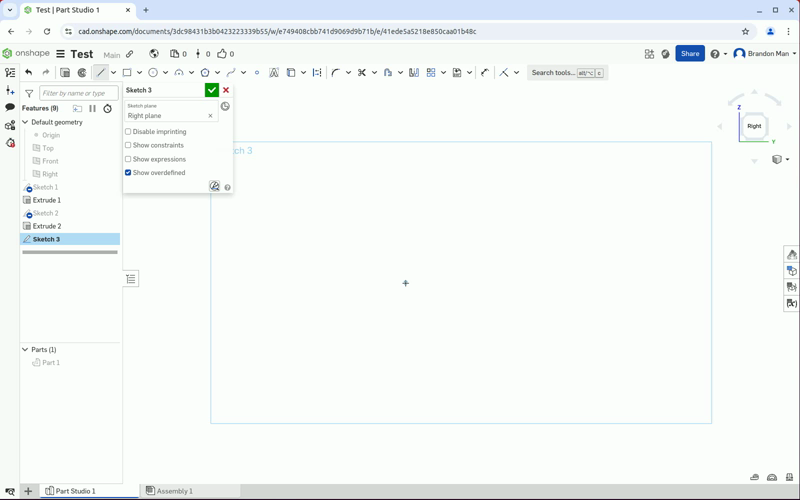
key_down(shift)
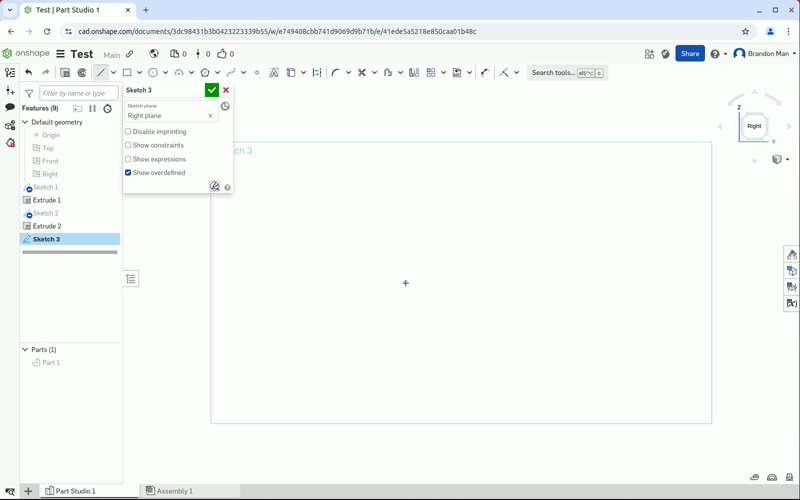
mouse_move(435, 282)
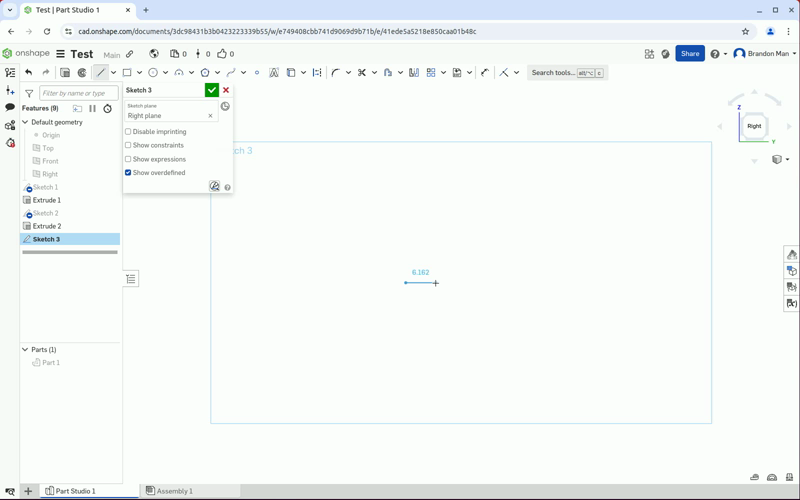
mouse_move(429, 282)
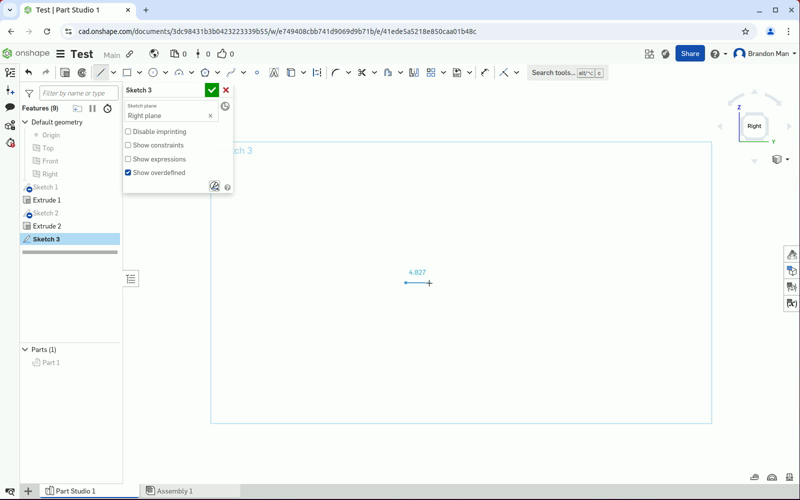
click(429, 282)
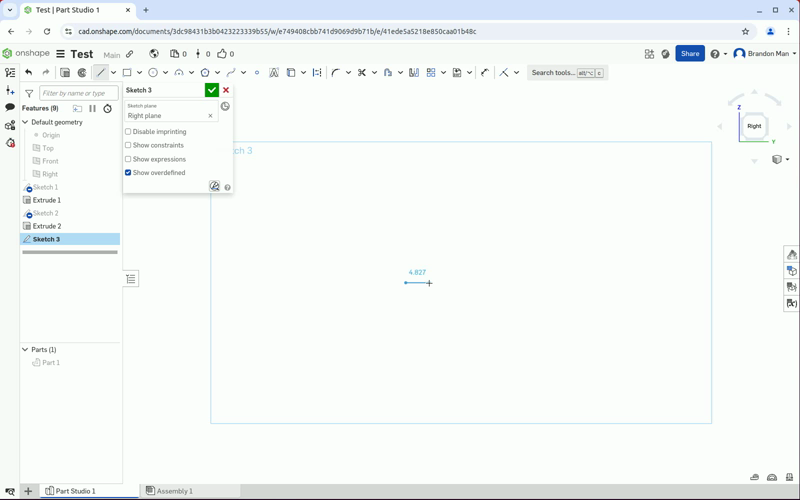
key_up(shift)
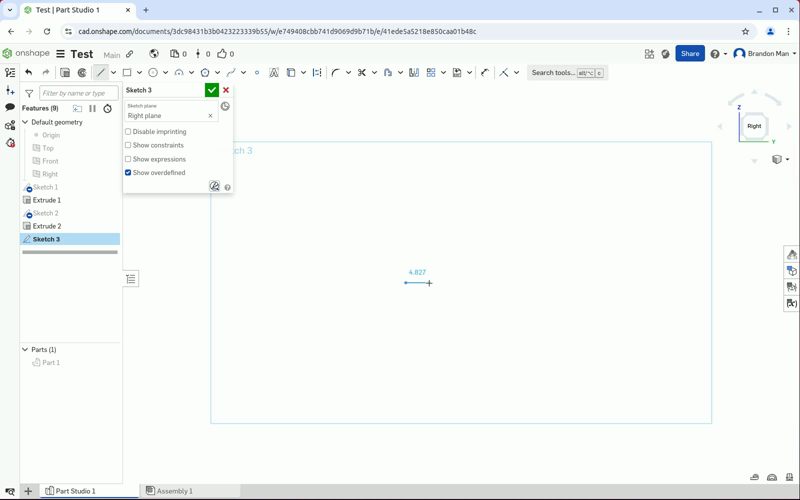
key_down(shift)
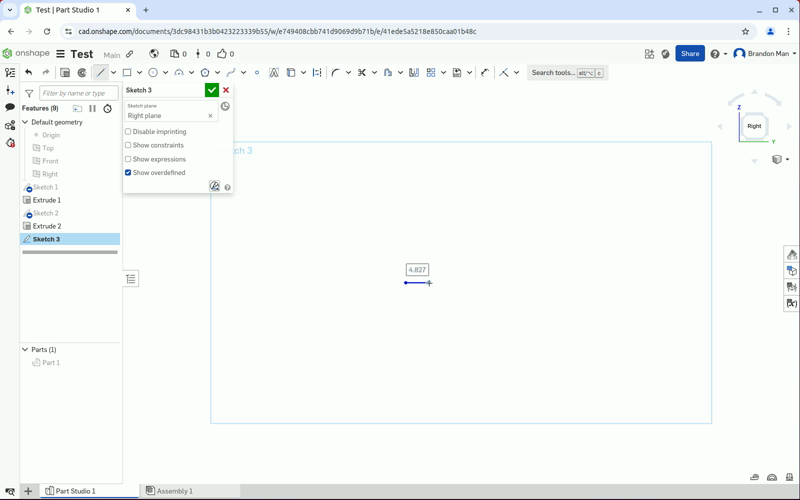
mouse_move(459, 282)
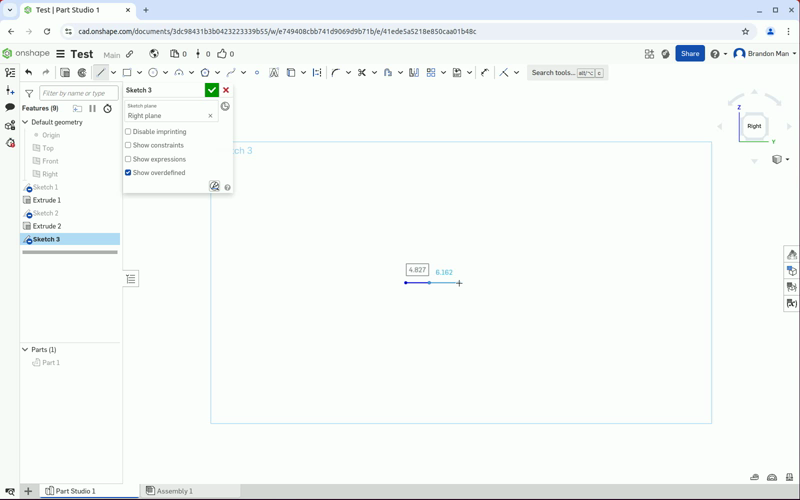
mouse_move(429, 264)
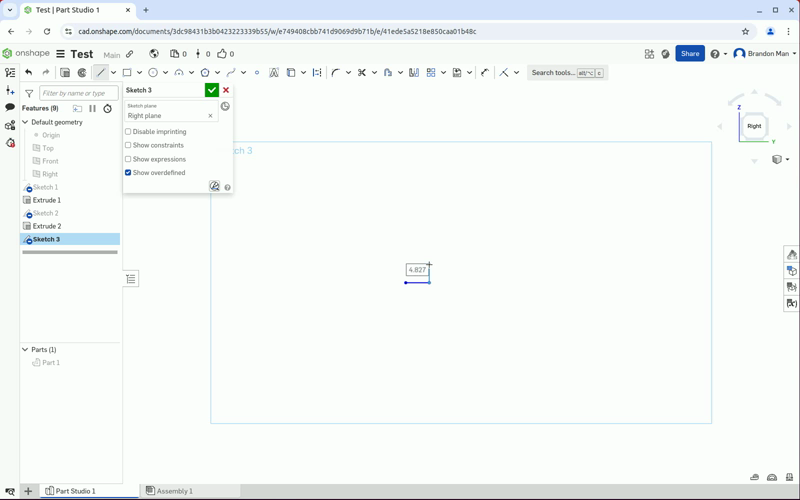
click(429, 264)
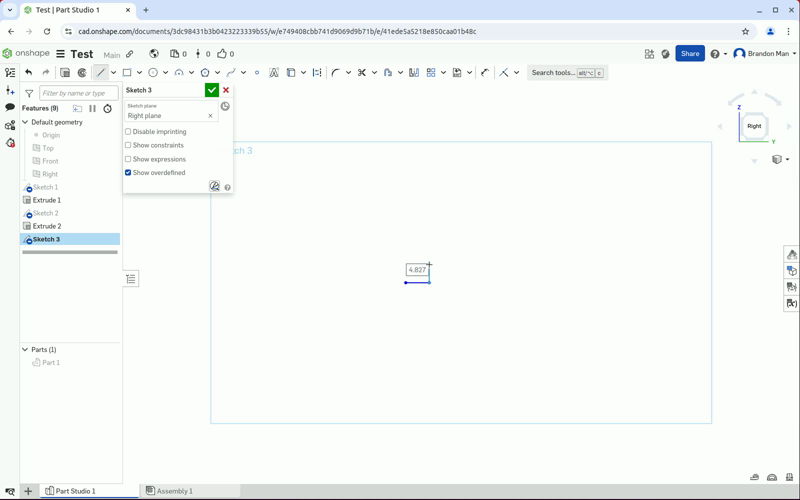
key_up(shift)
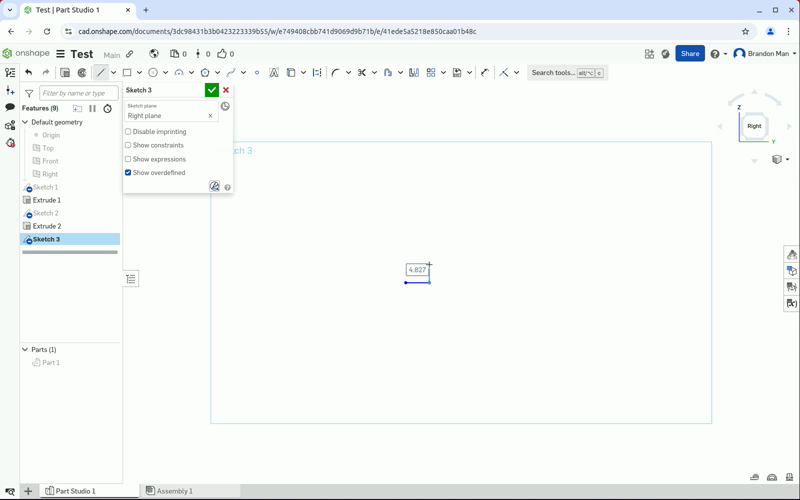
key_down(shift)
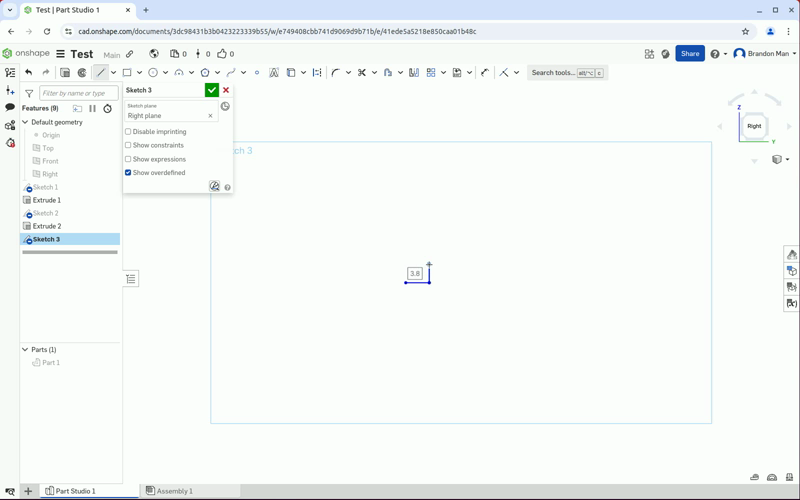
mouse_move(459, 264)
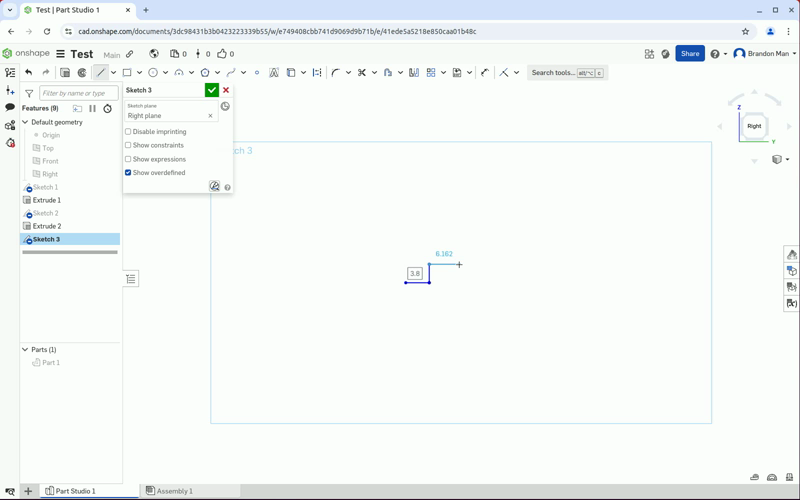
mouse_move(405, 264)
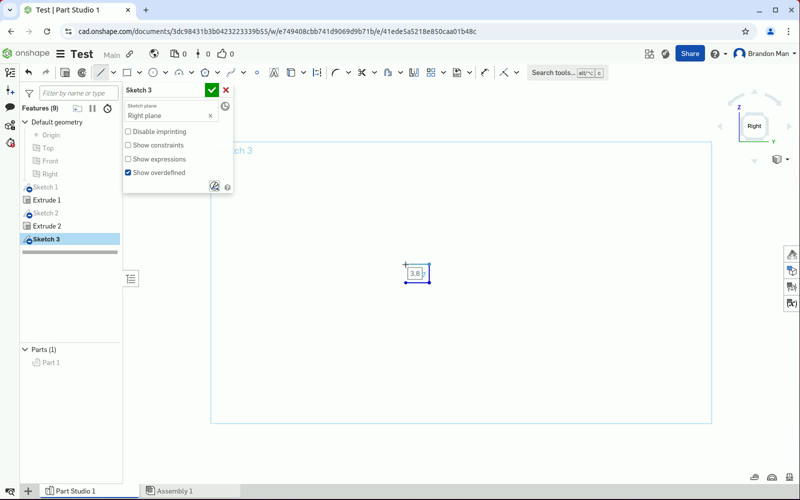
click(405, 264)
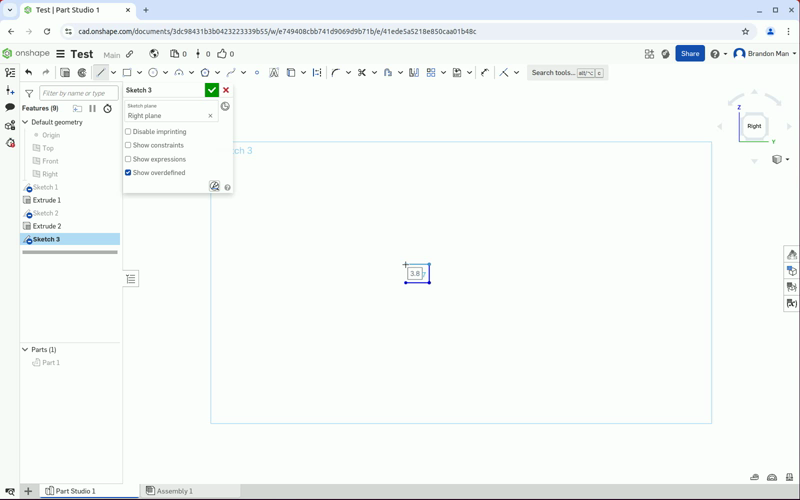
key_up(shift)
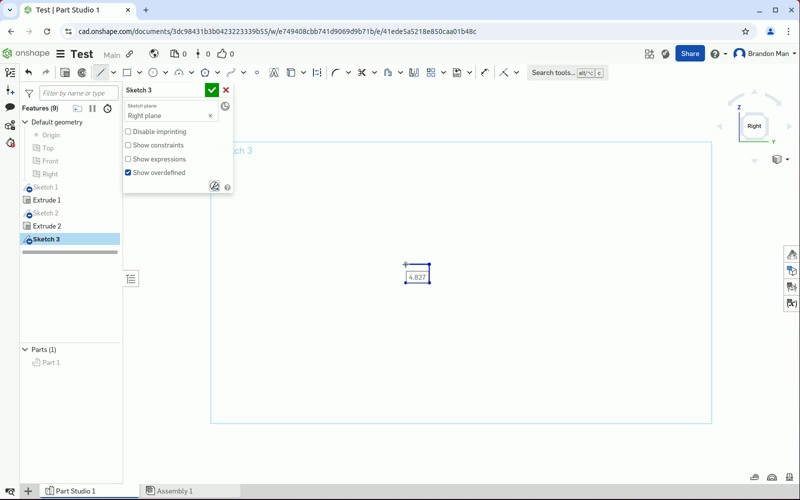
mouse_move(435, 264)
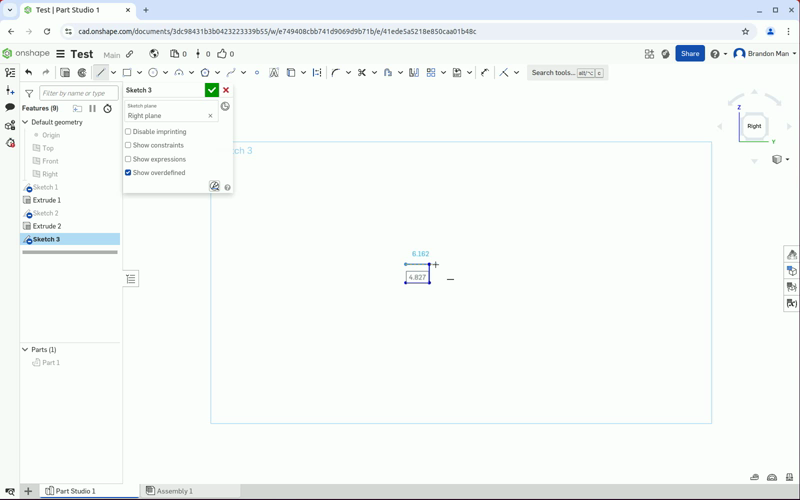
key_down(shift)
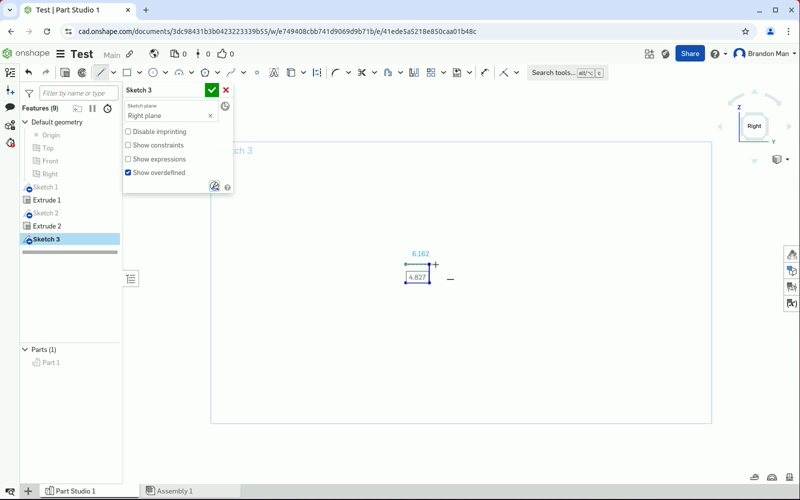
mouse_move(405, 282)
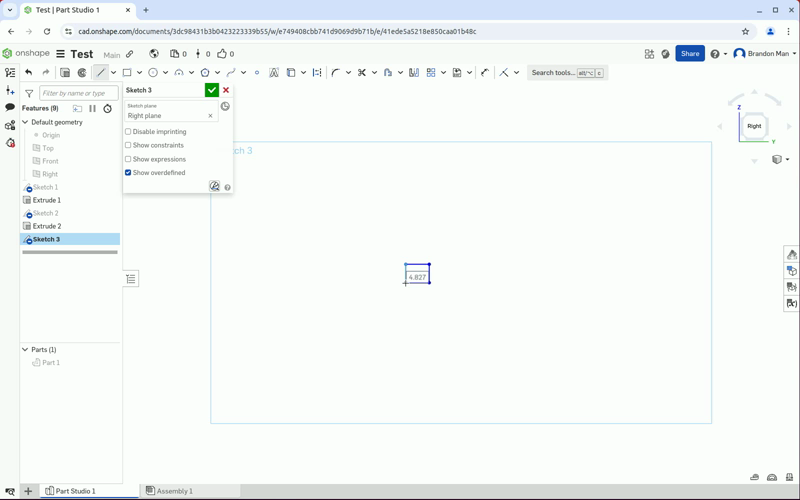
key_up(shift)
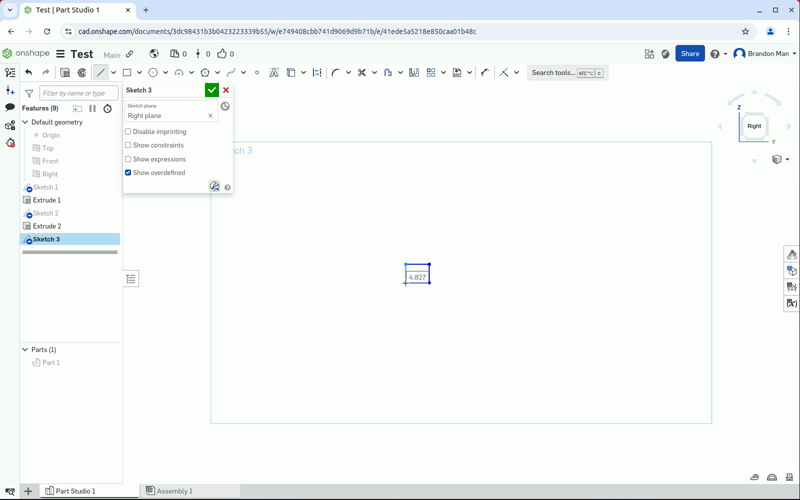
click(405, 282)
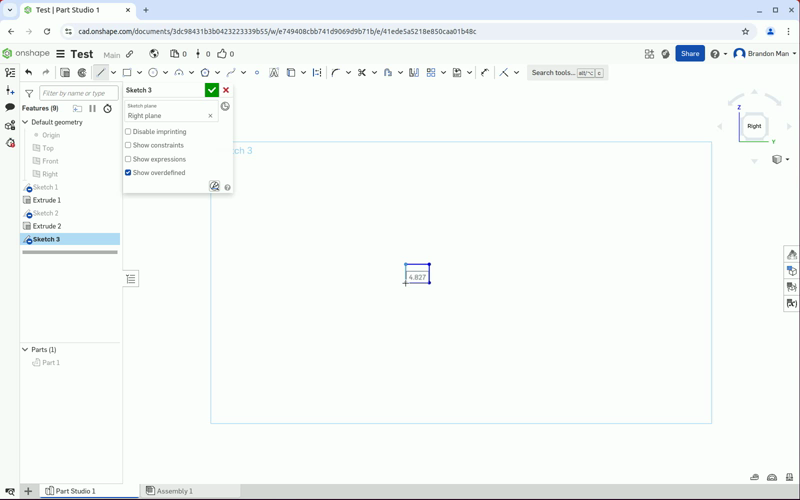
key(esc)
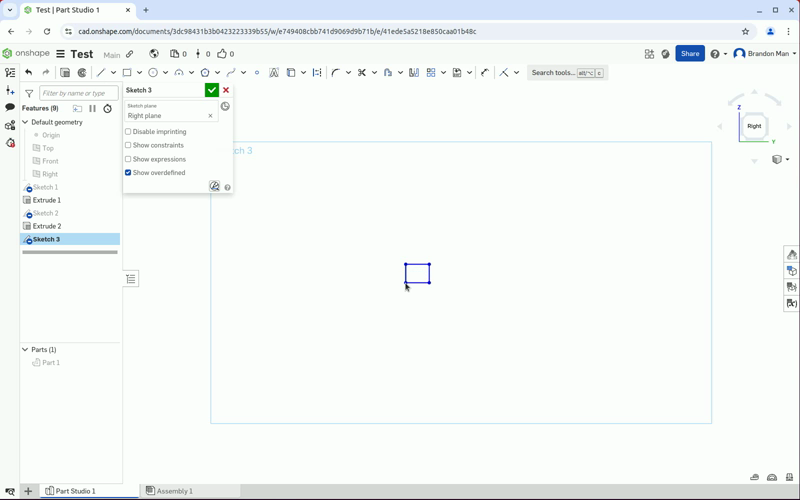
mouse_move(417, 271)
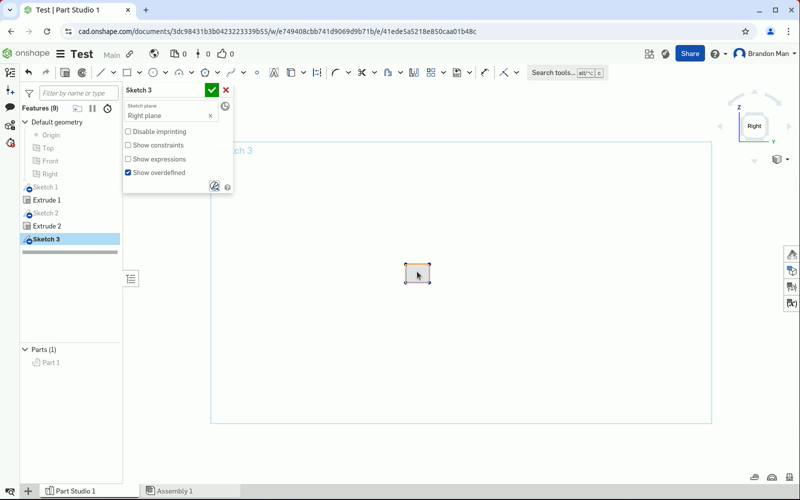
scroll(6)
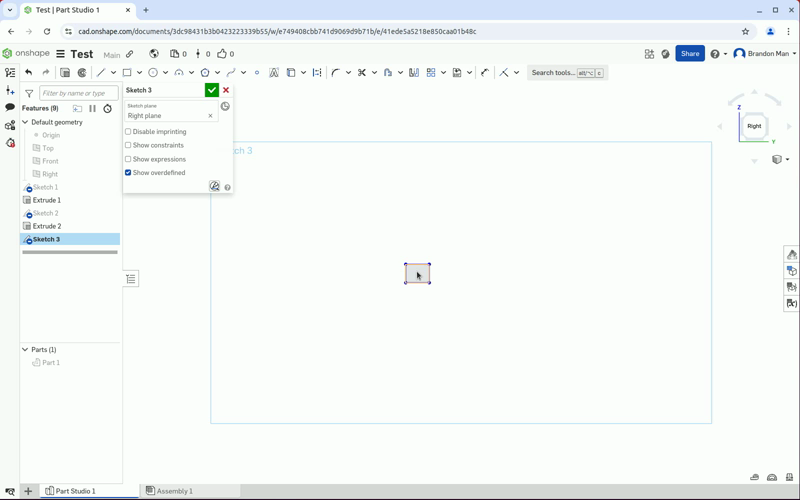
scroll(6)
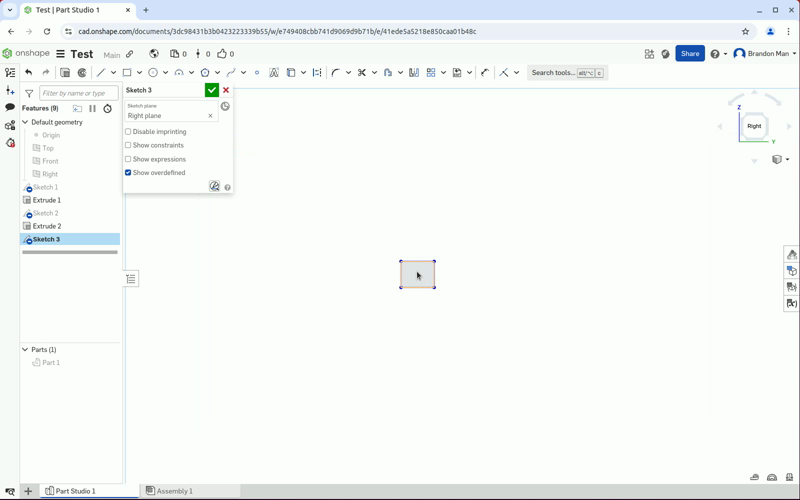
scroll(6)
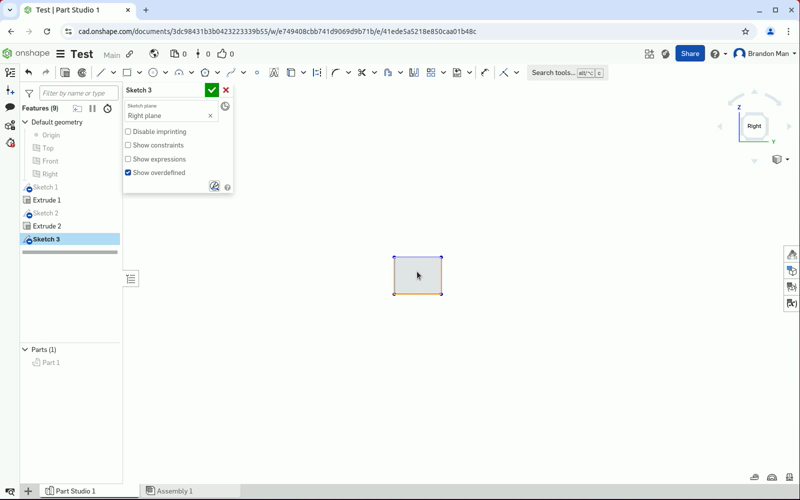
scroll(6)
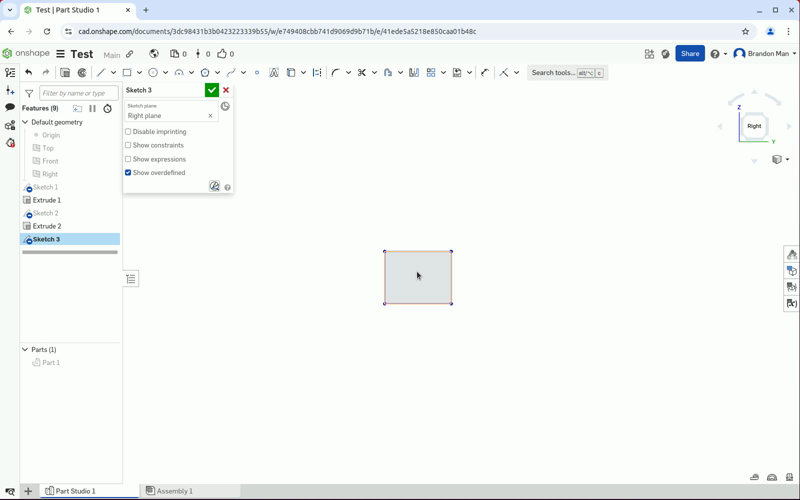
scroll(6)
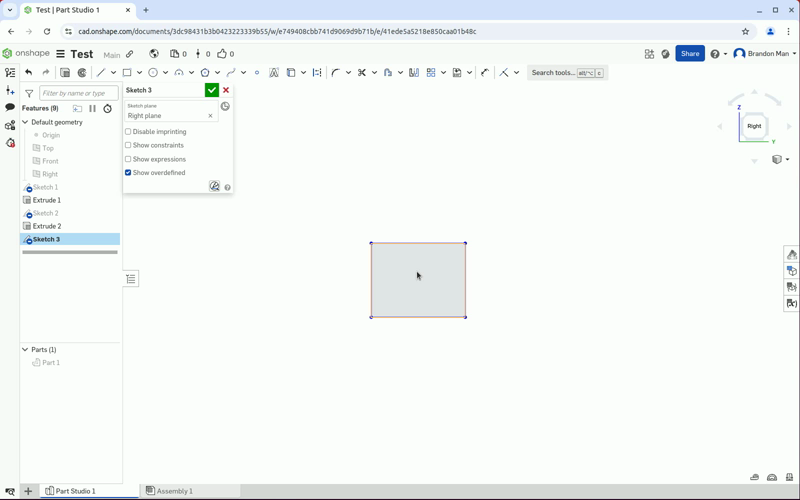
scroll(6)
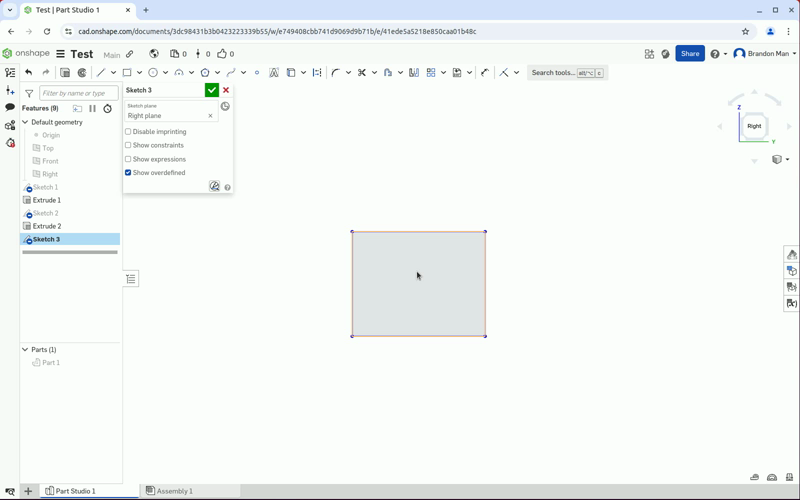
scroll(6)
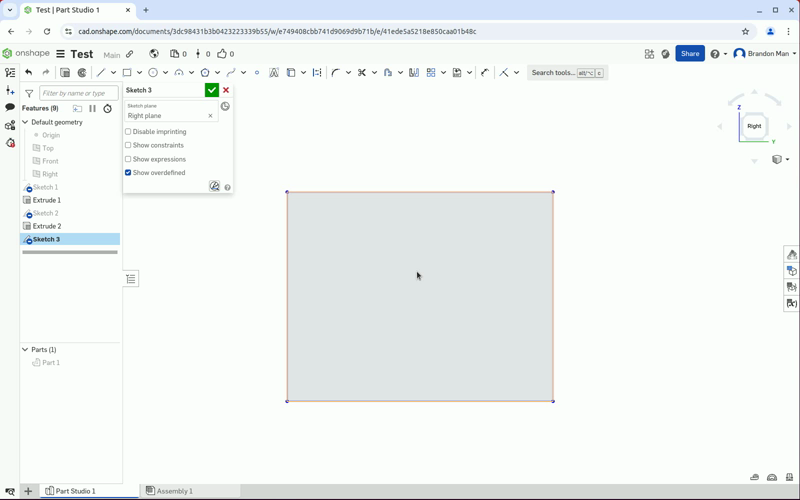
click(417, 271)
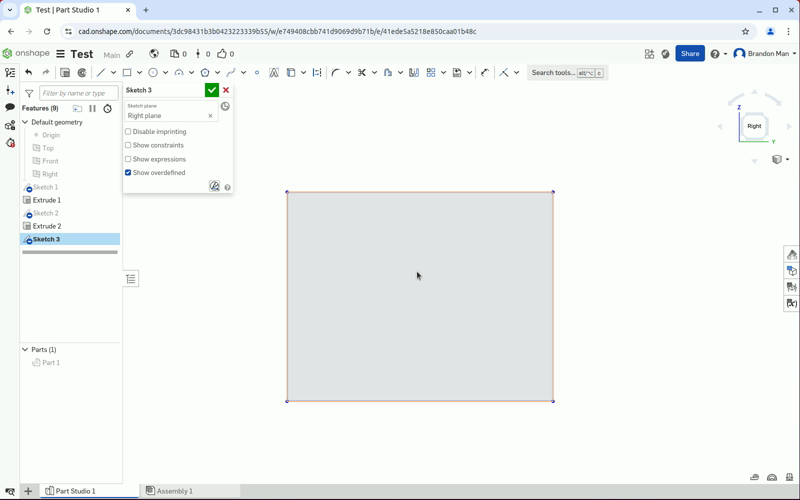
scroll(-6)
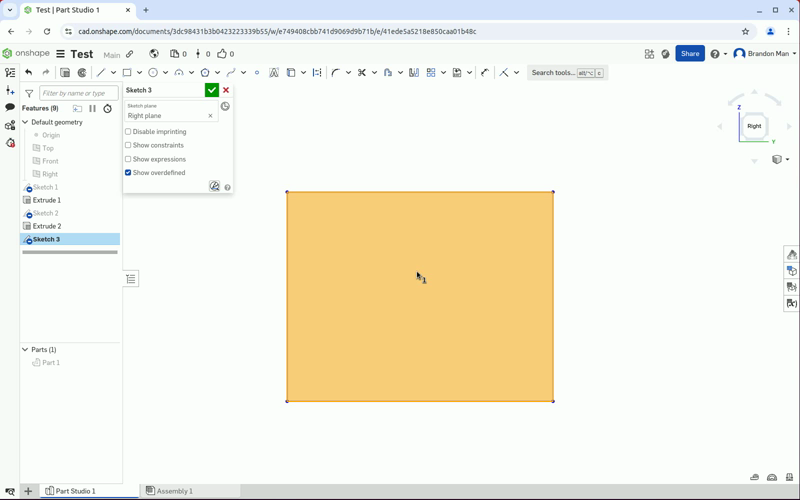
scroll(-6)
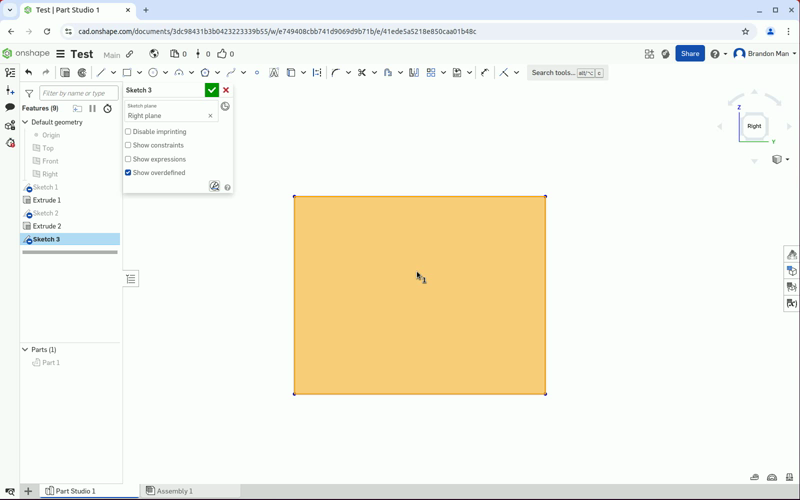
scroll(-6)
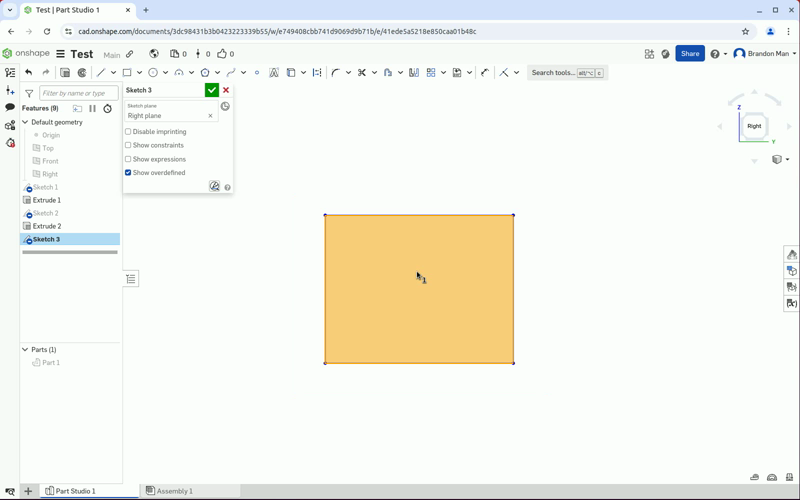
scroll(-6)
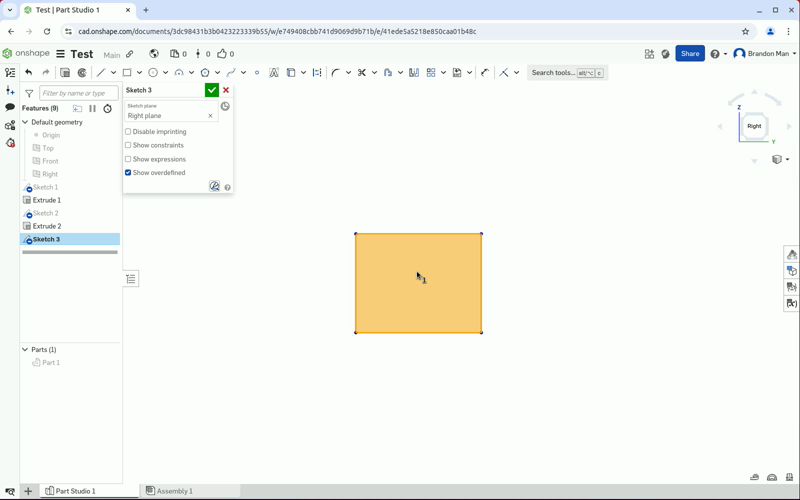
scroll(-6)
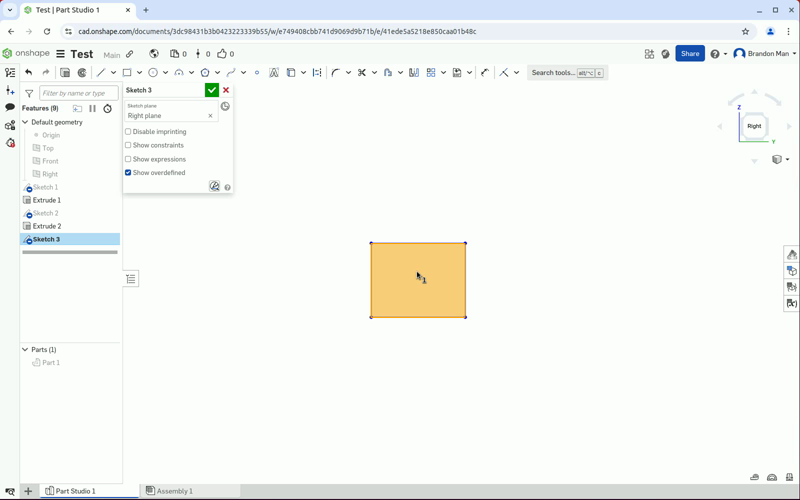
scroll(-6)
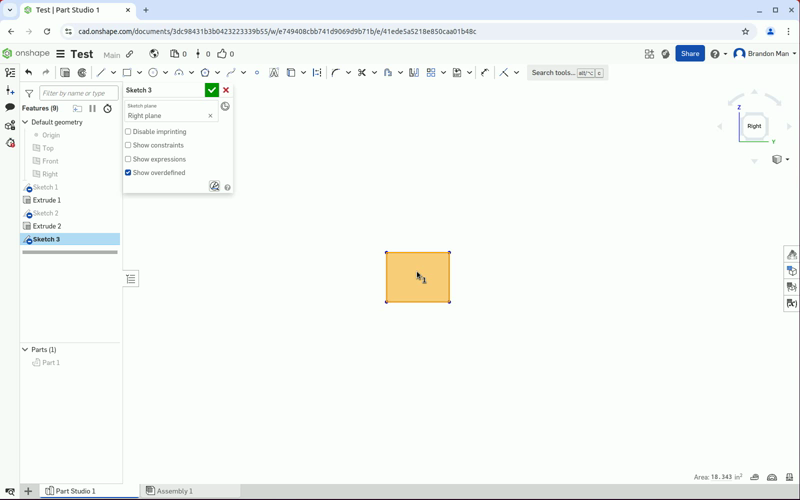
scroll(-6)
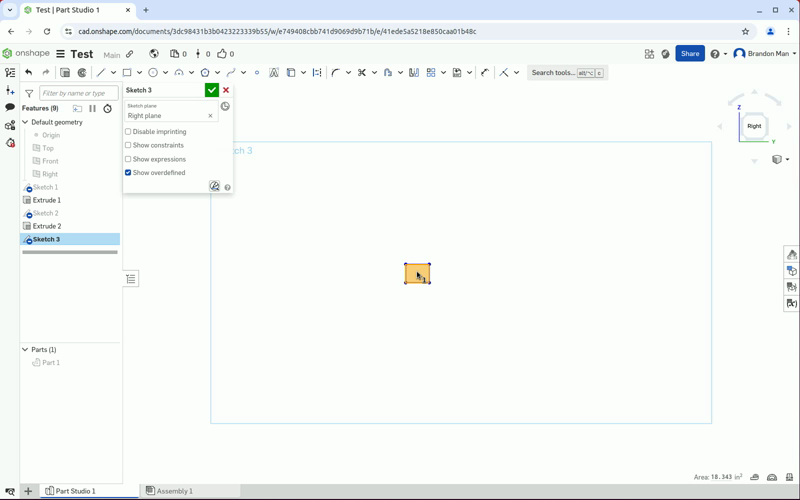
mouse_move(73, 352)
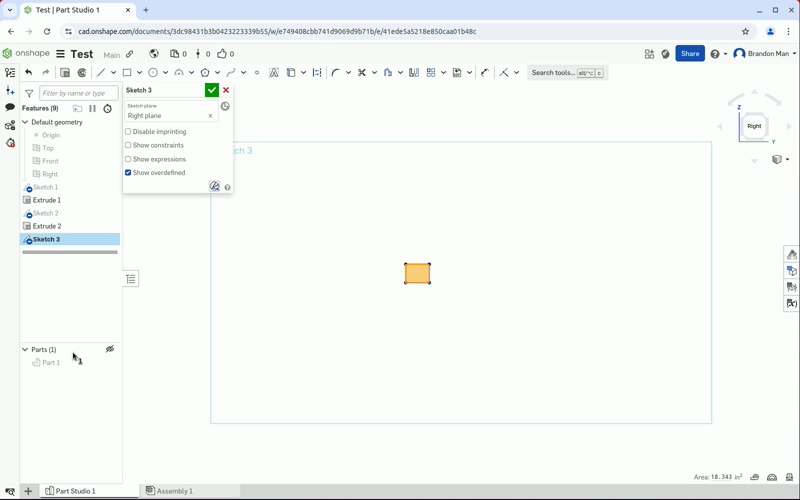
key(shift+y)
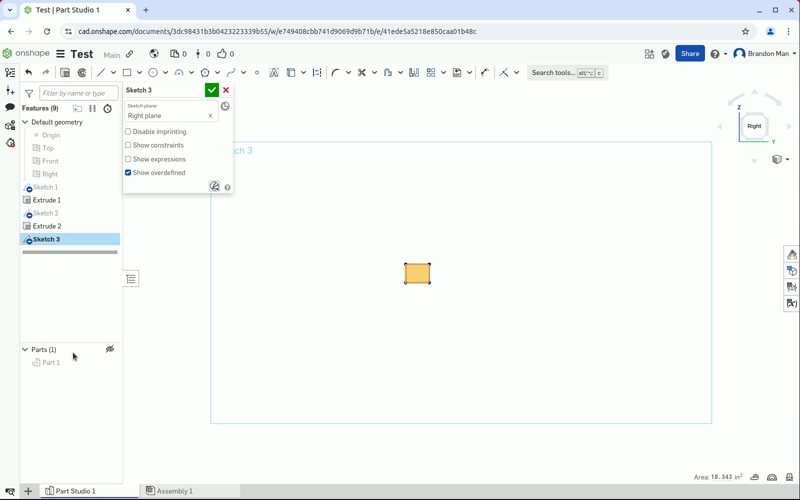
key(shift+e)
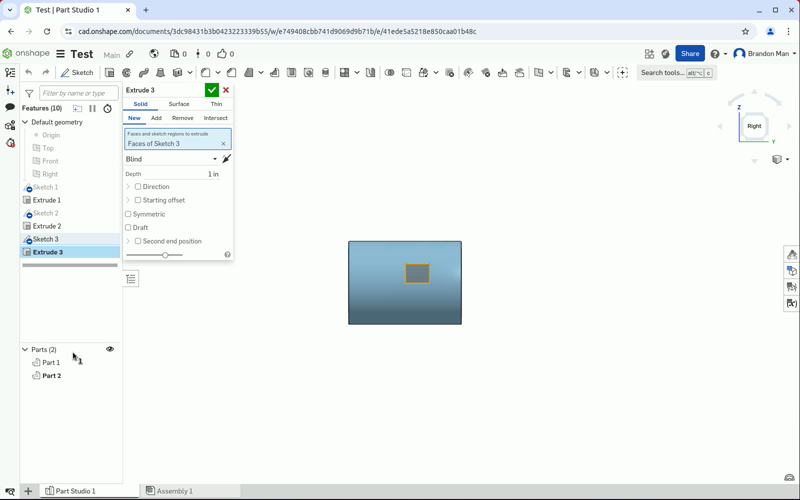
mouse_move(143, 106)
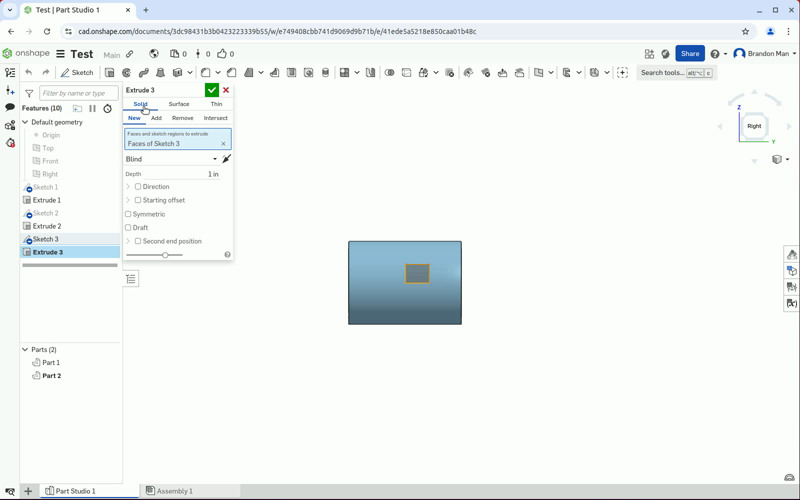
click(143, 106)
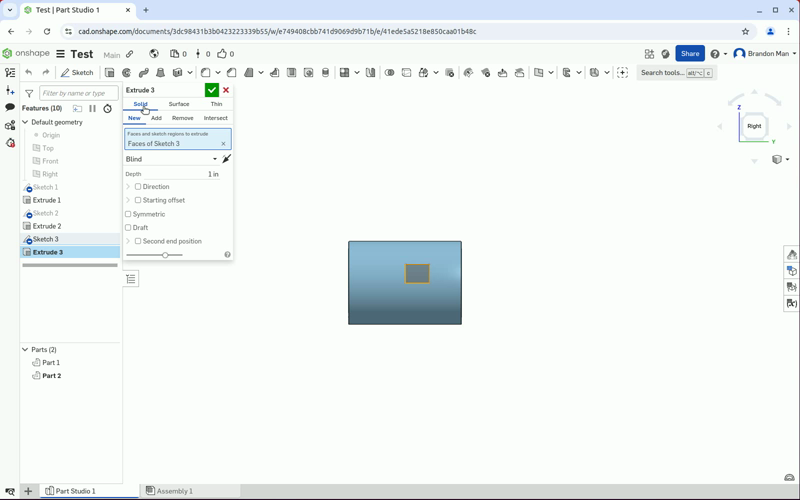
mouse_move(186, 120)
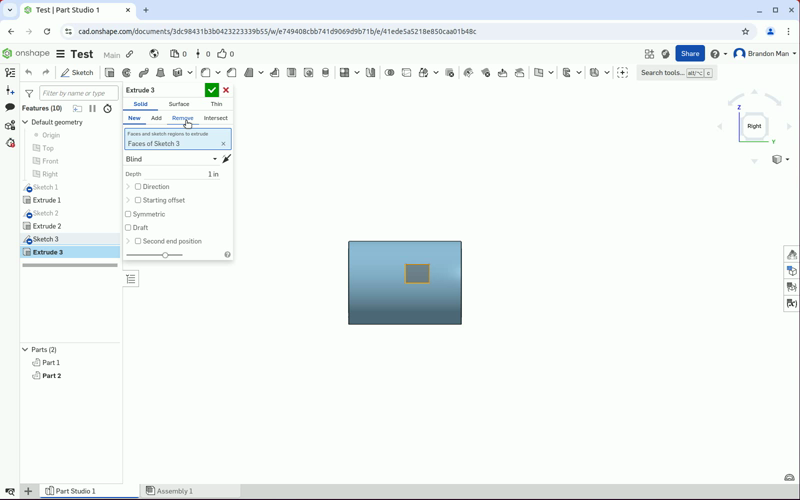
click(186, 120)
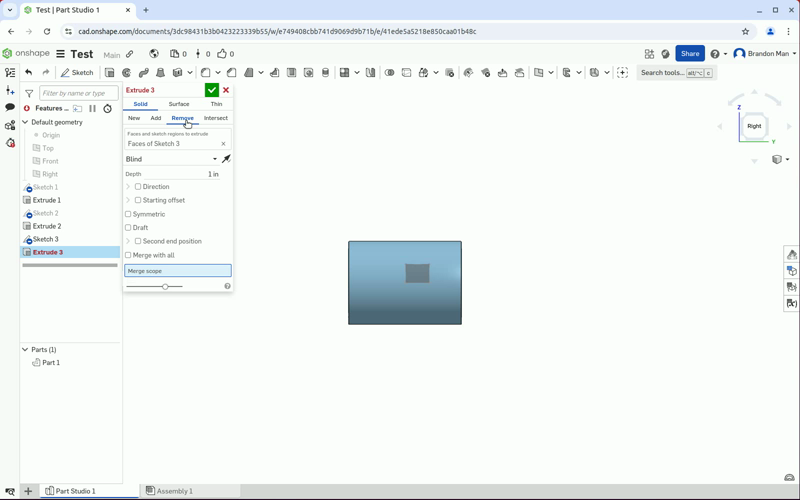
key(tab, 4)
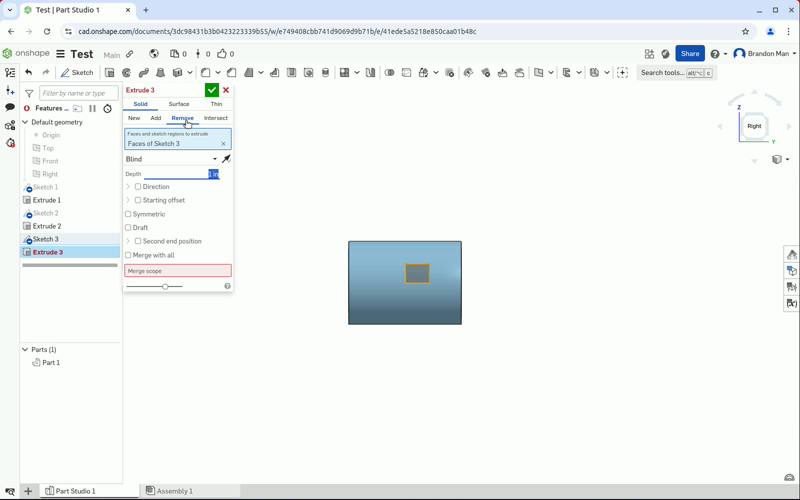
text(8.184)
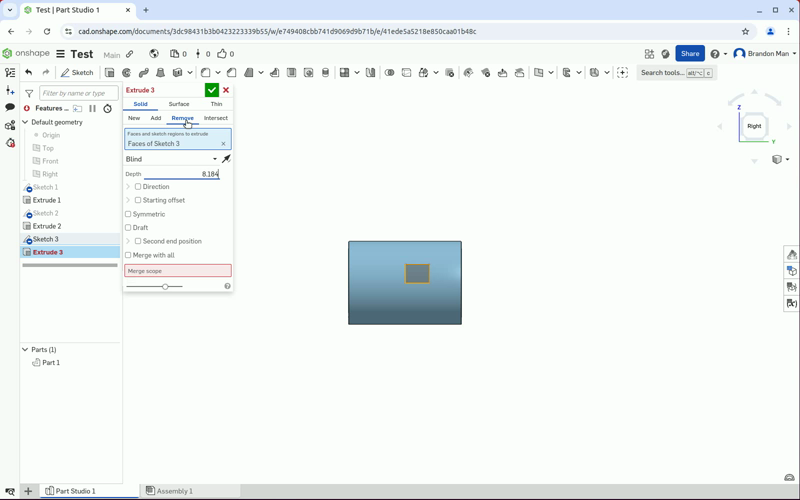
key(tab, 6)
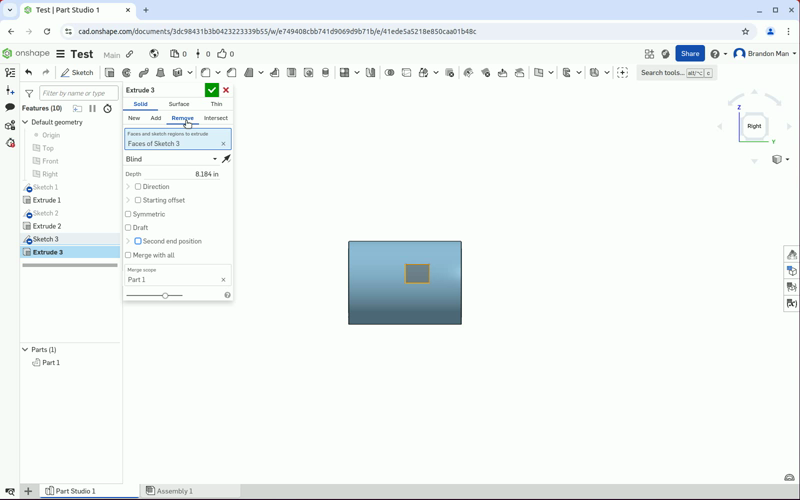
key(space)
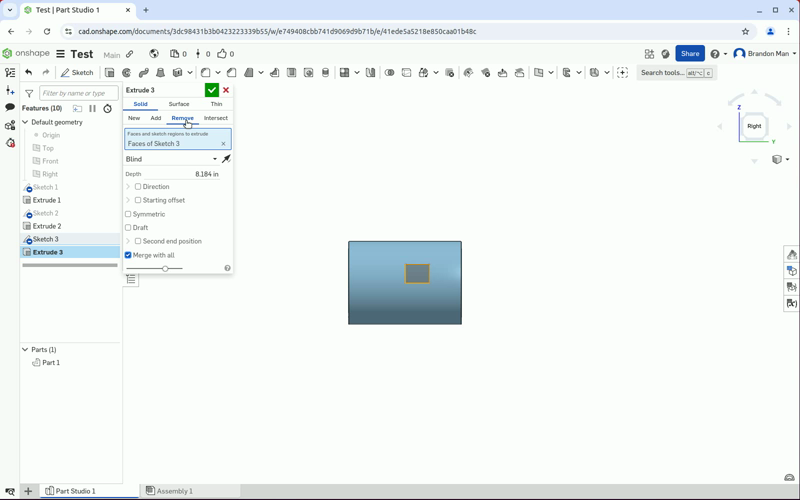
key(enter)
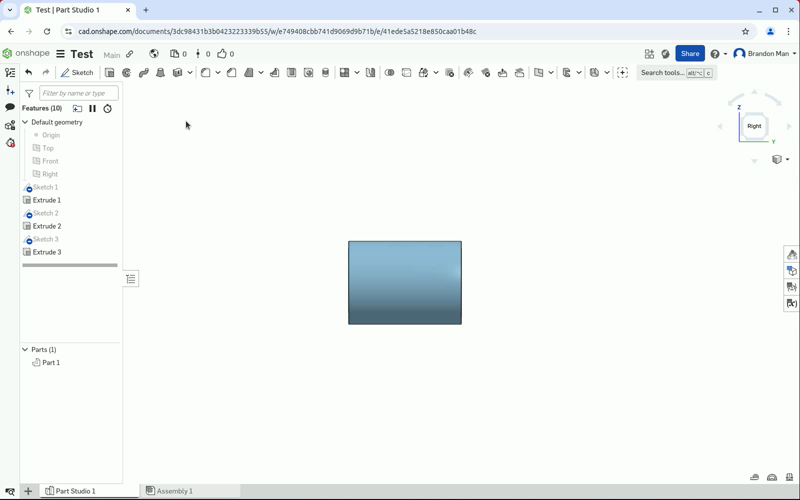
key(shift+h)
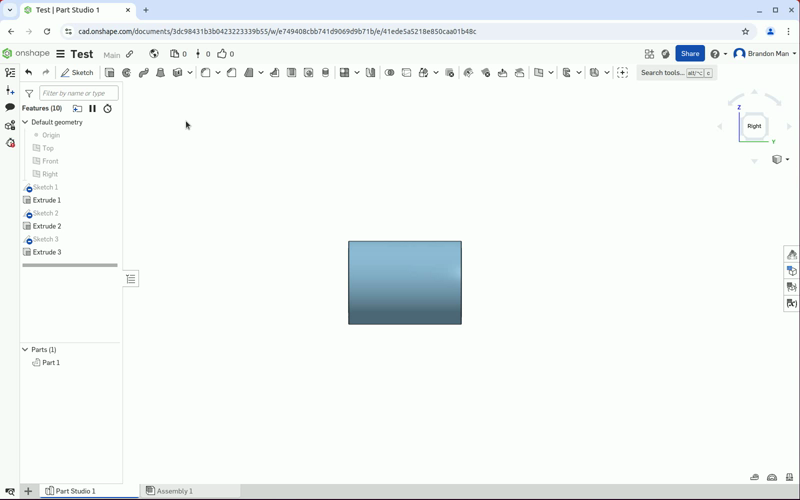
key(shift+h)
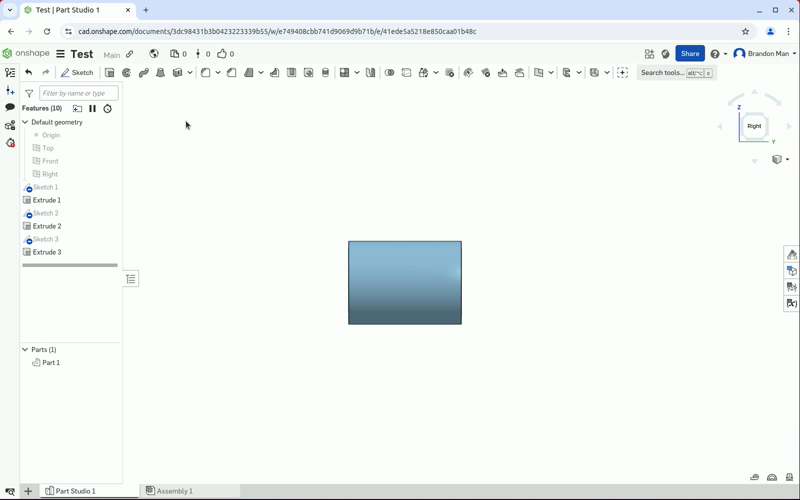
mouse_move(73, 189)
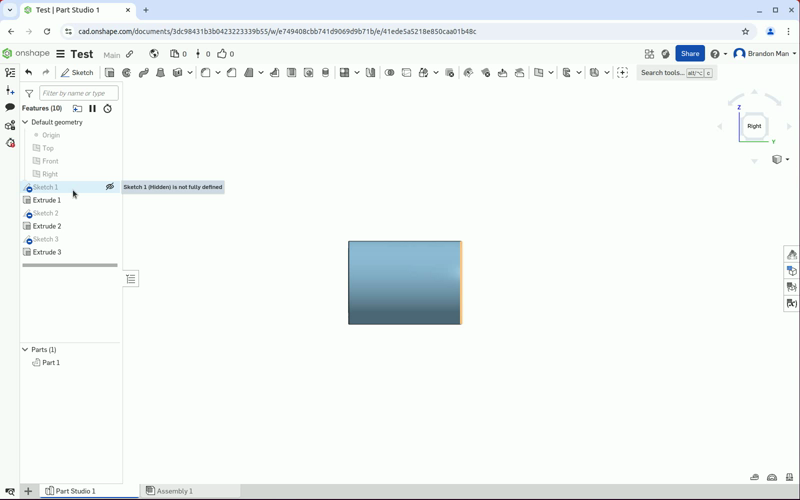
click(73, 189)
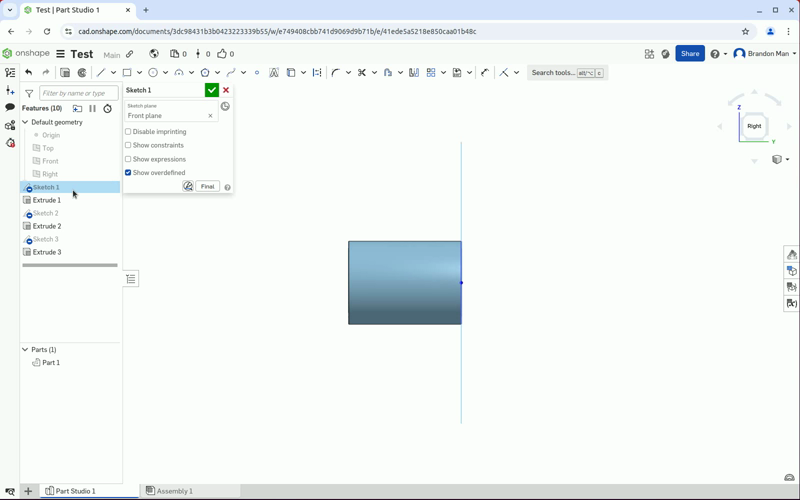
mouse_move(229, 92)
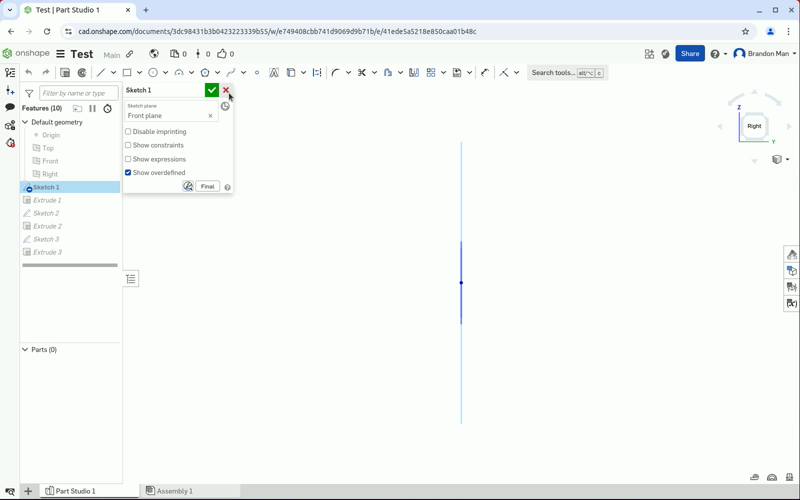
click(229, 92)
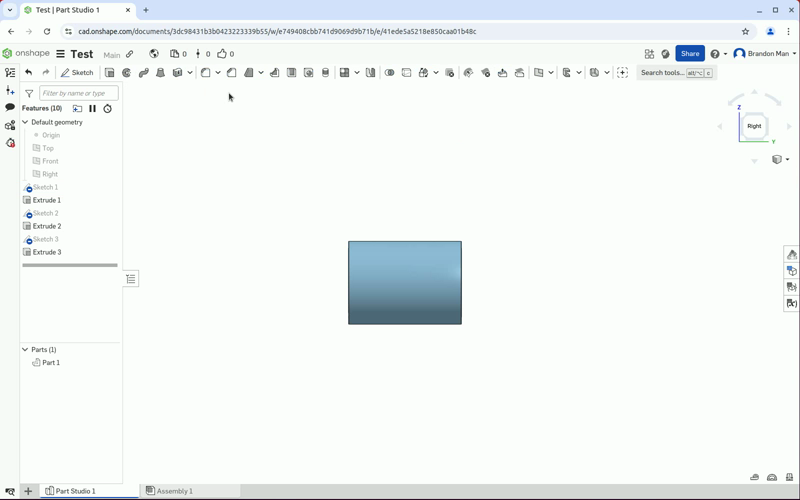
mouse_move(73, 352)
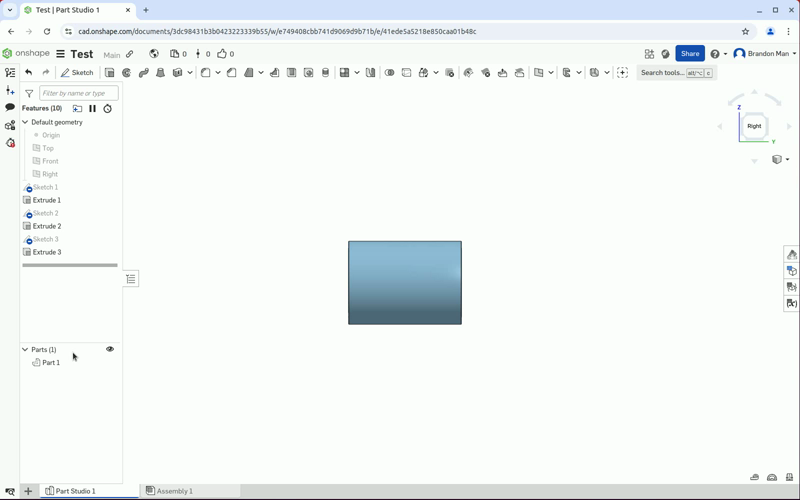
key(y)
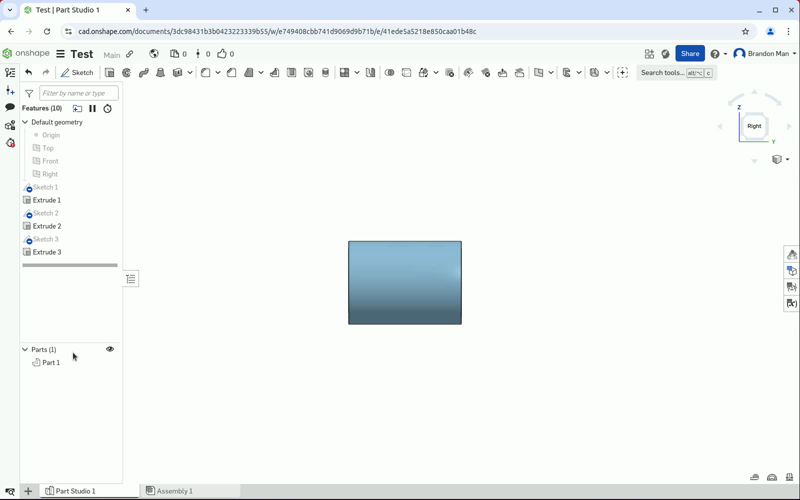
key(shift+p)
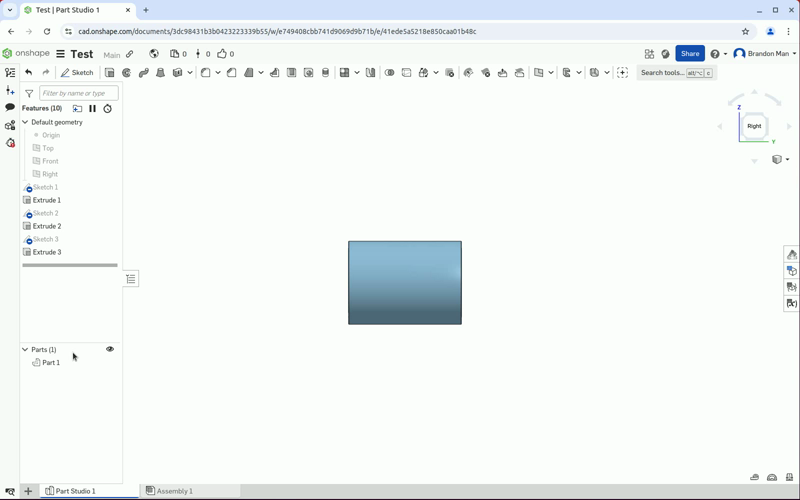
key(space)
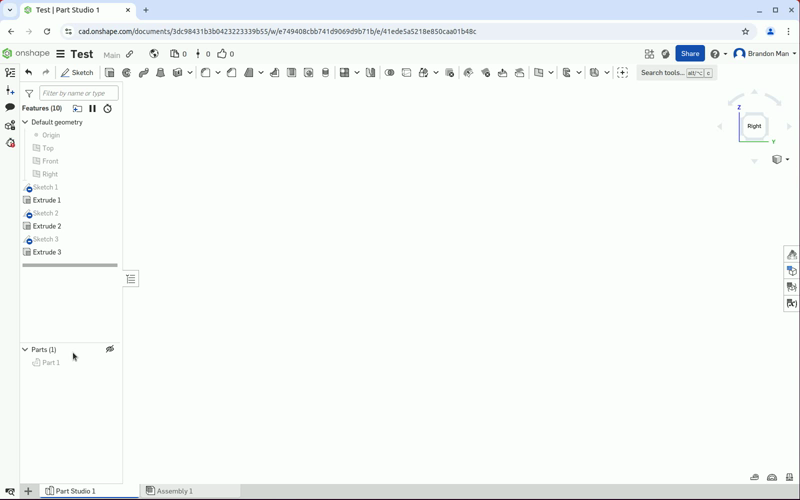
key_down(shift)
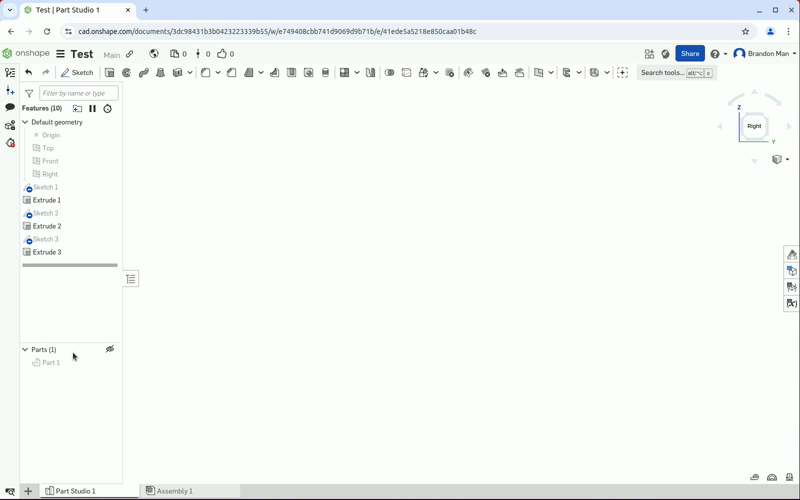
key(right)
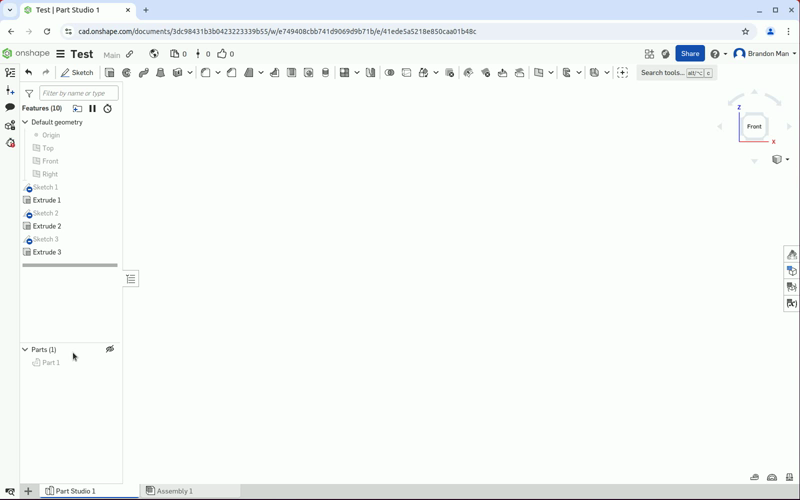
key_up(shift)
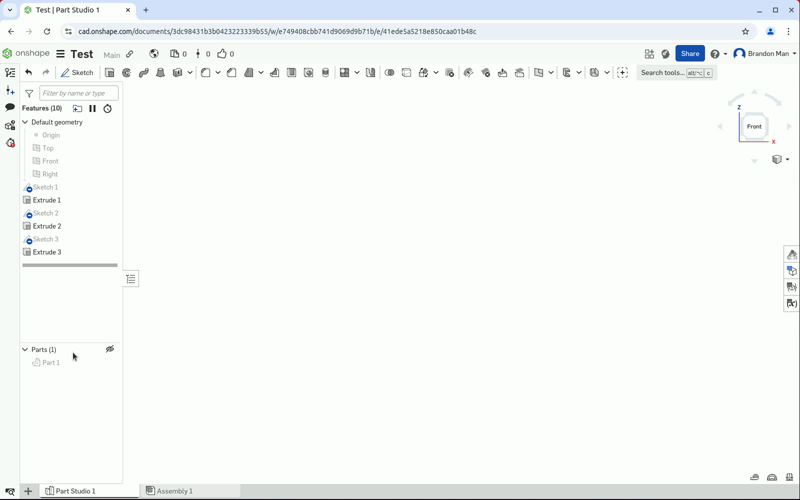
key(space)
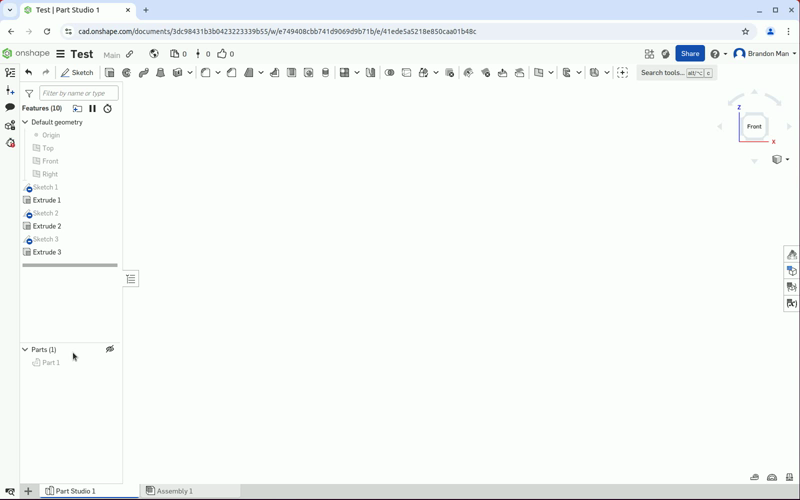
key_down(shift)
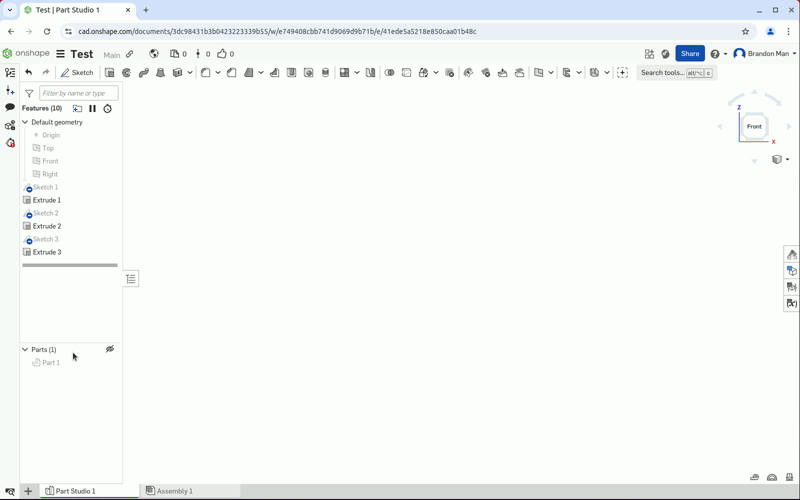
key(down)
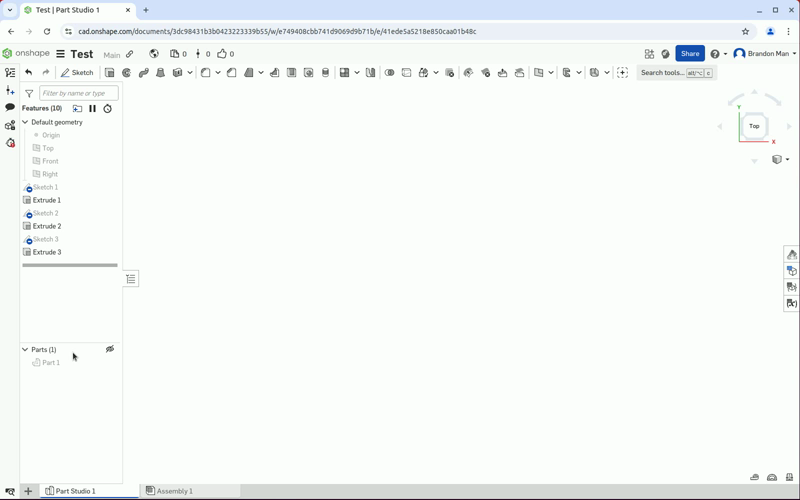
key_up(shift)
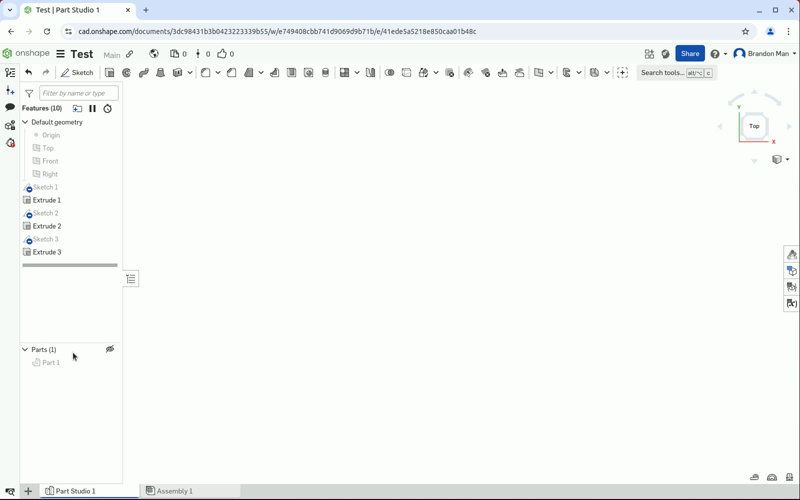
mouse_move(73, 352)
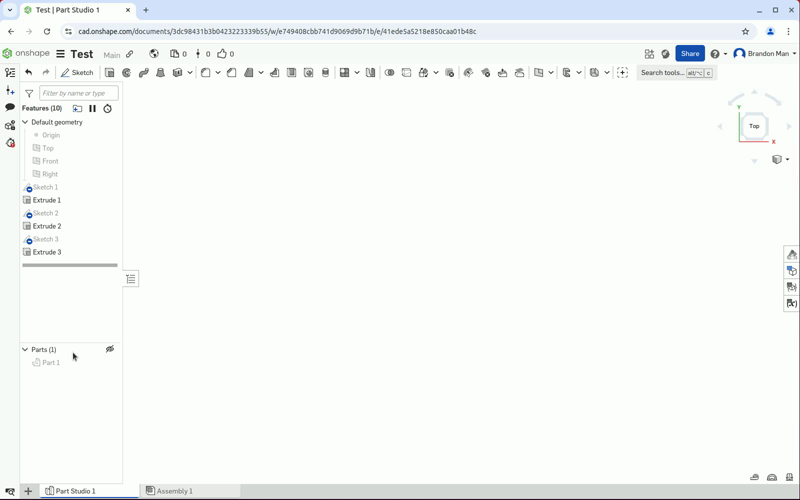
key(shift+y)
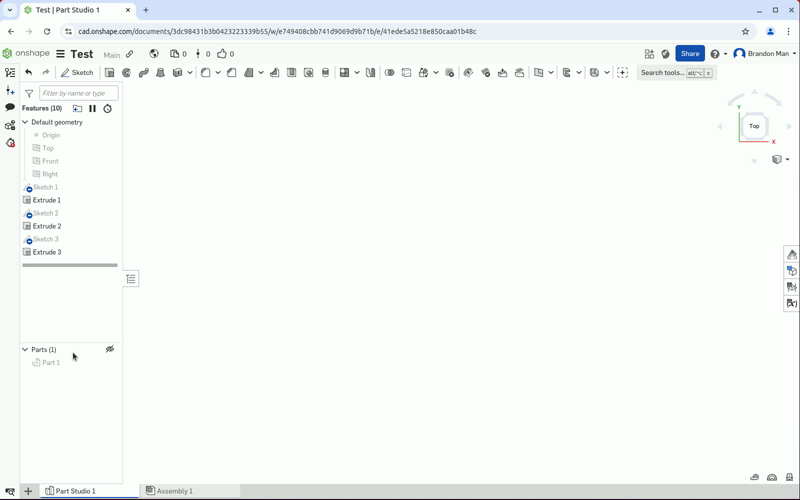
key(shift+s)
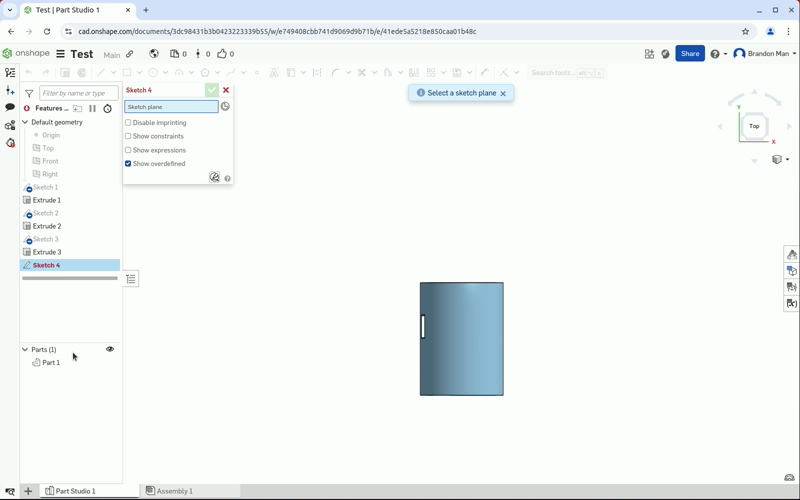
mouse_move(73, 150)
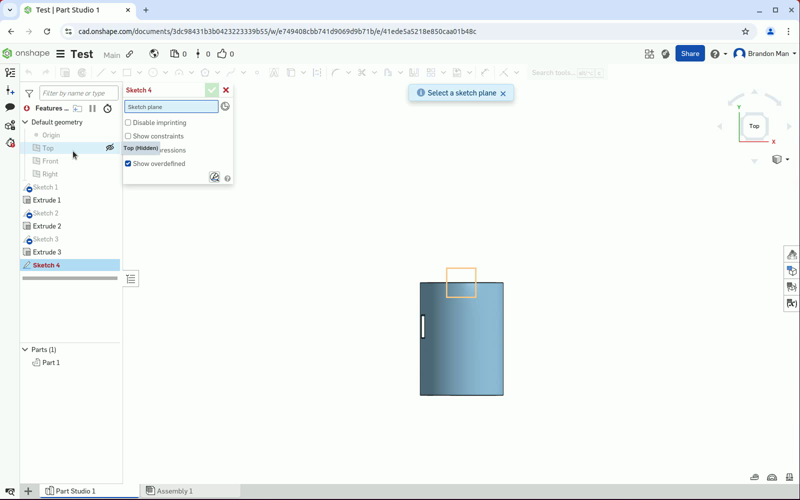
click(73, 150)
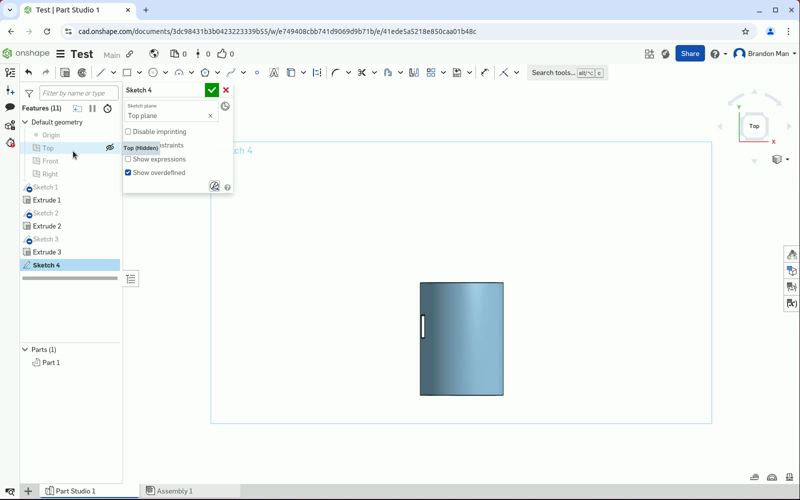
mouse_move(73, 352)
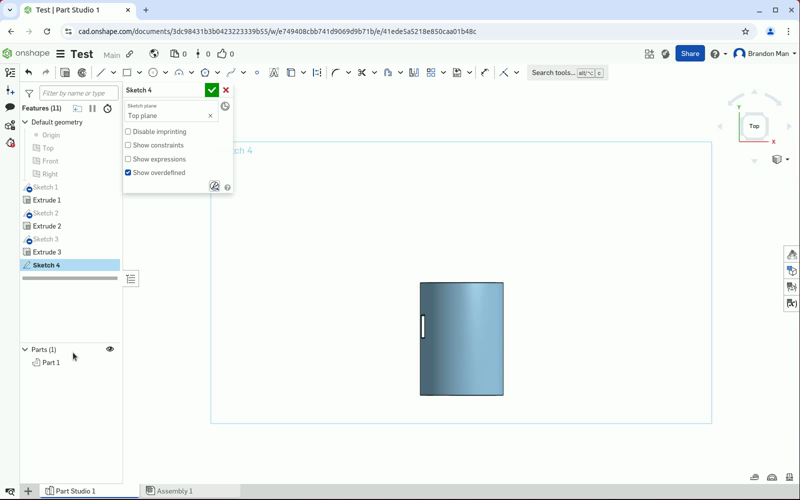
key(y)
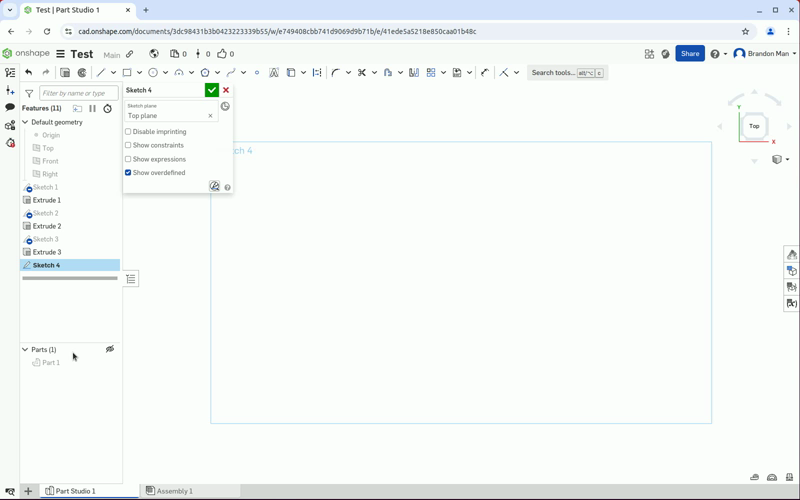
key(l)
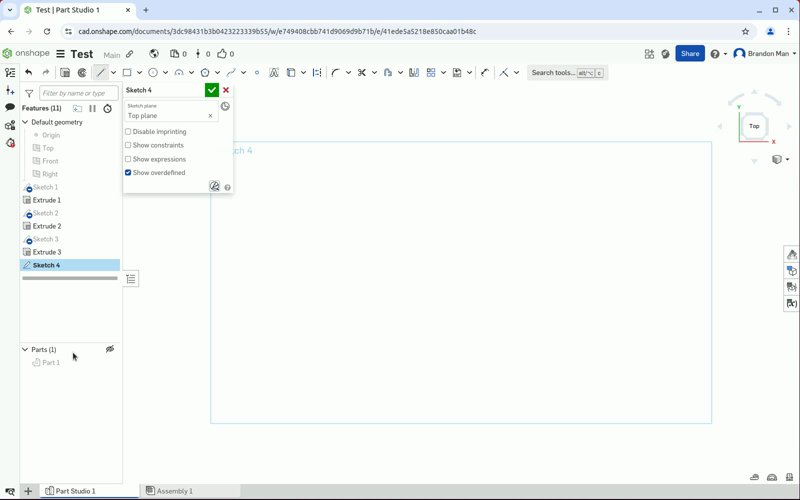
key_down(shift)
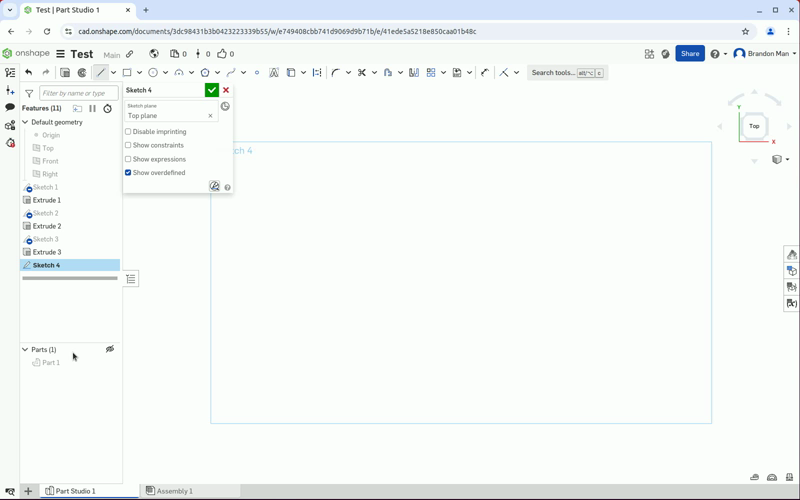
mouse_move(440, 395)
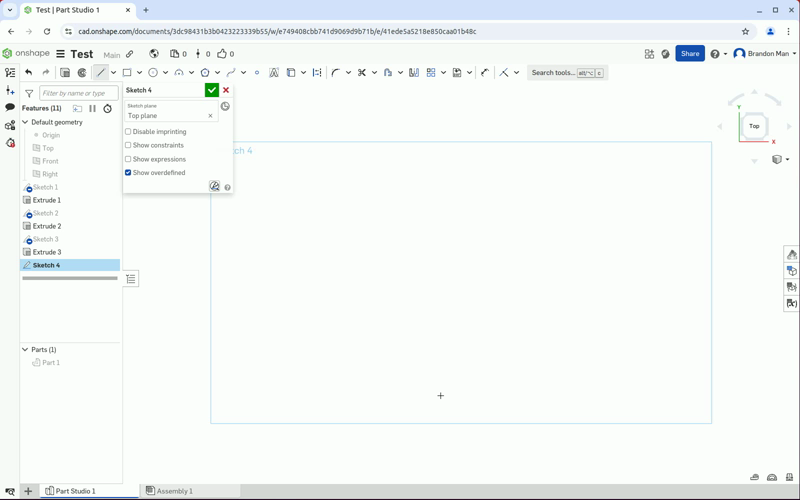
click(440, 395)
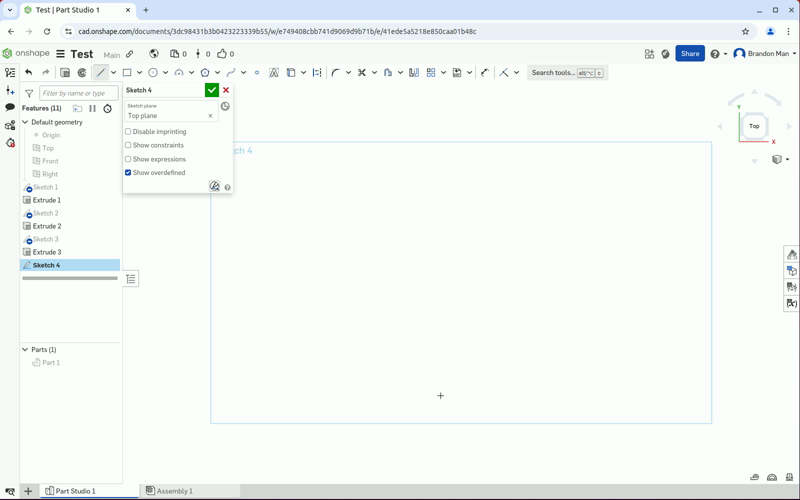
key_up(shift)
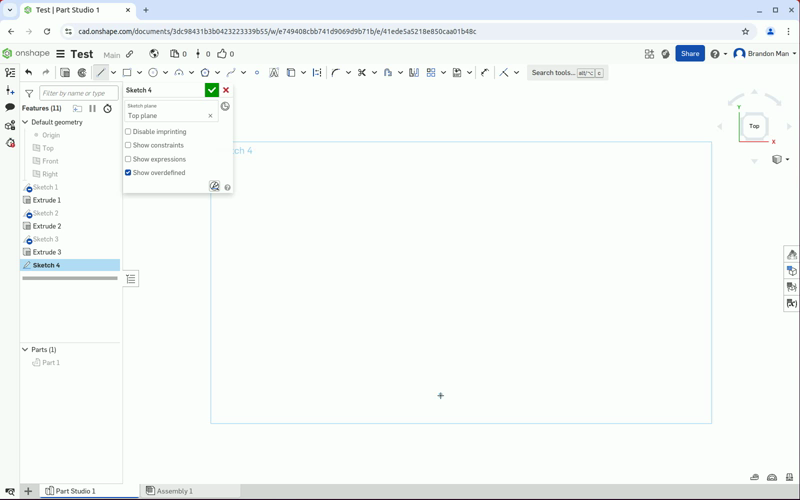
key_down(shift)
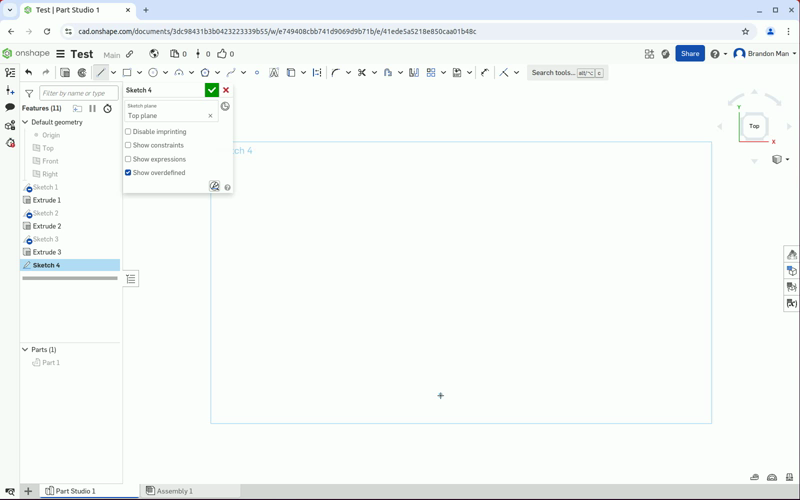
mouse_move(470, 395)
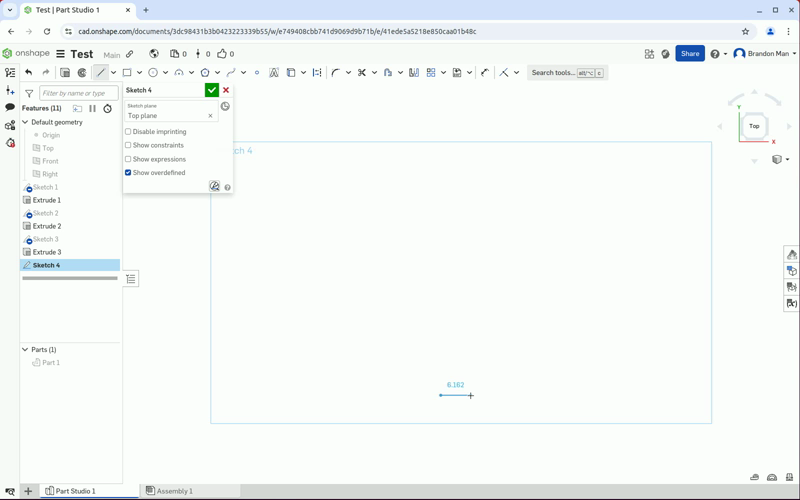
mouse_move(481, 395)
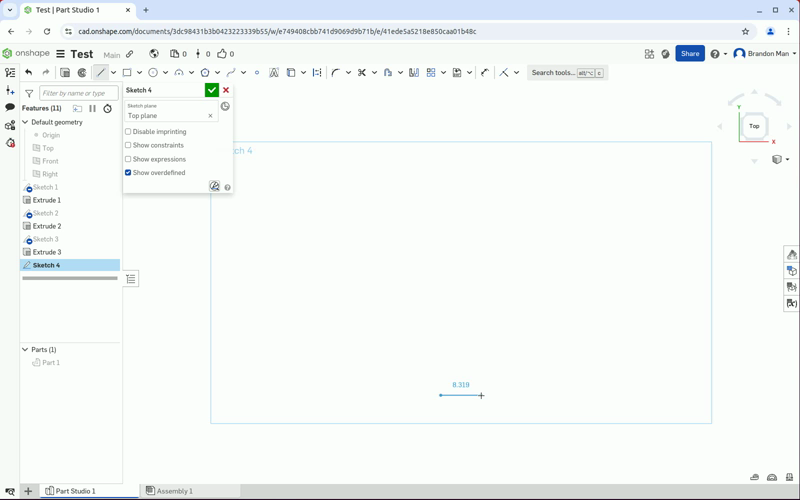
click(481, 395)
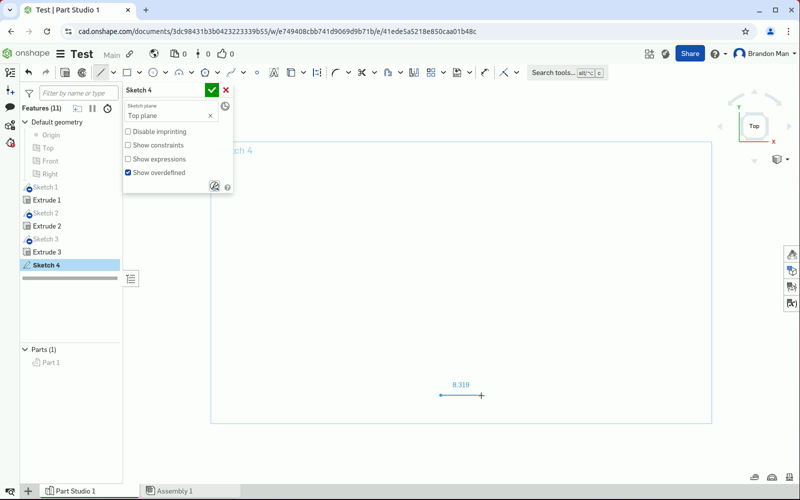
key_up(shift)
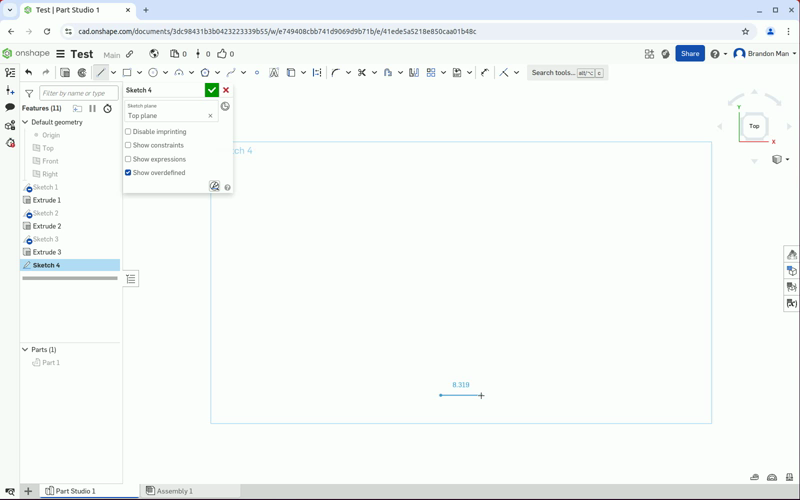
key_down(shift)
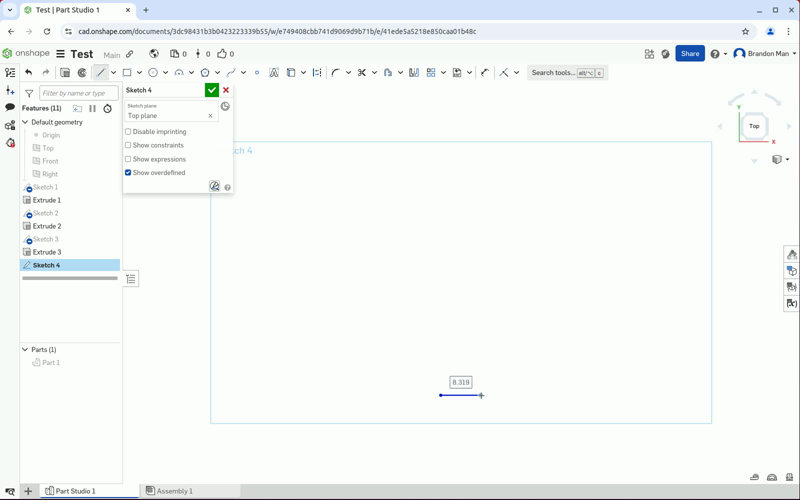
mouse_move(481, 282)
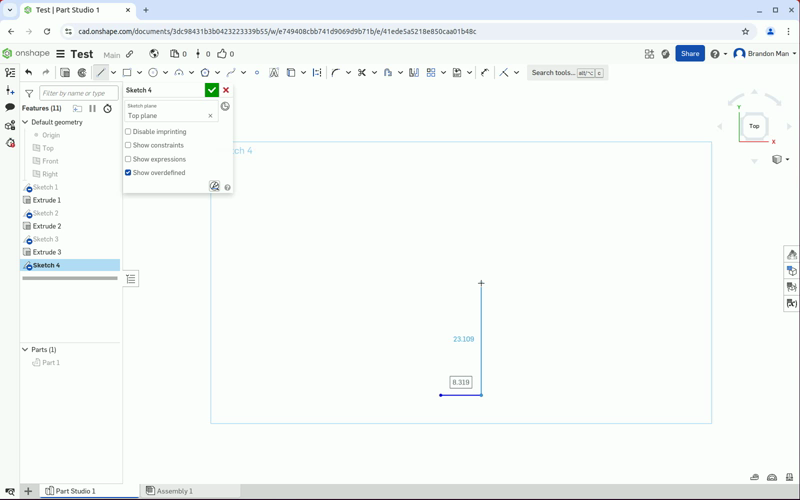
click(481, 282)
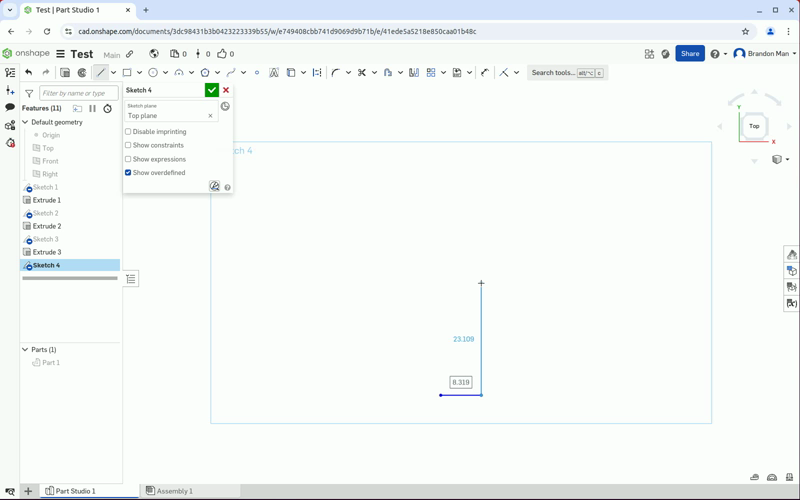
key_up(shift)
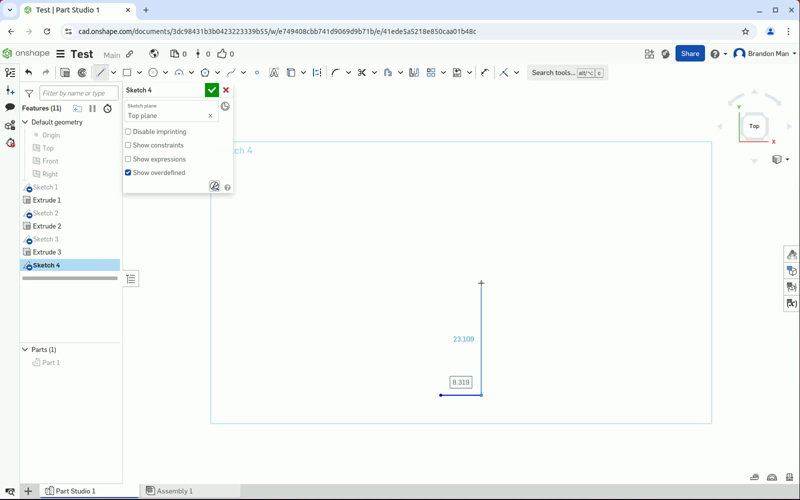
key_down(shift)
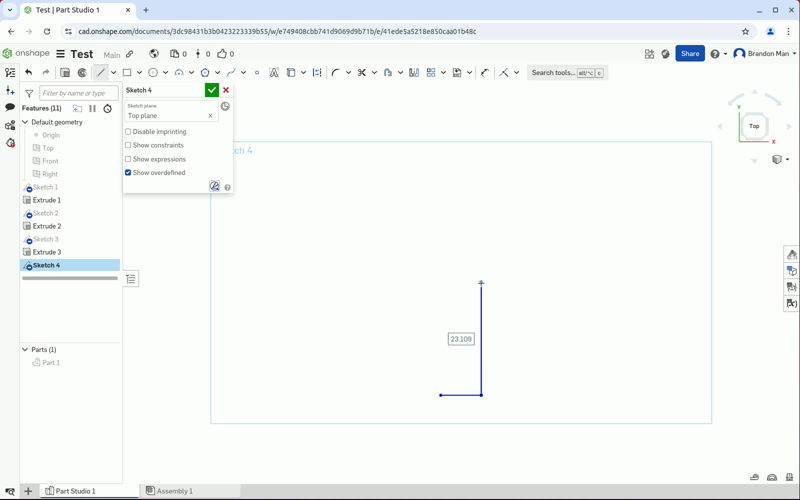
mouse_move(511, 282)
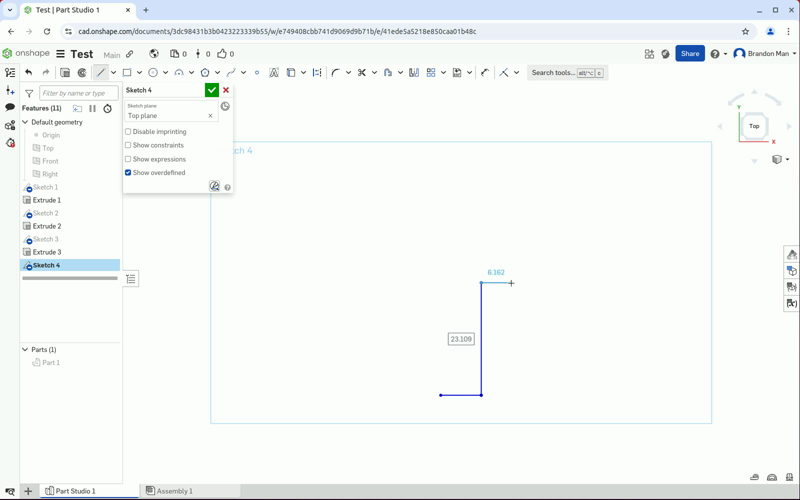
mouse_move(440, 282)
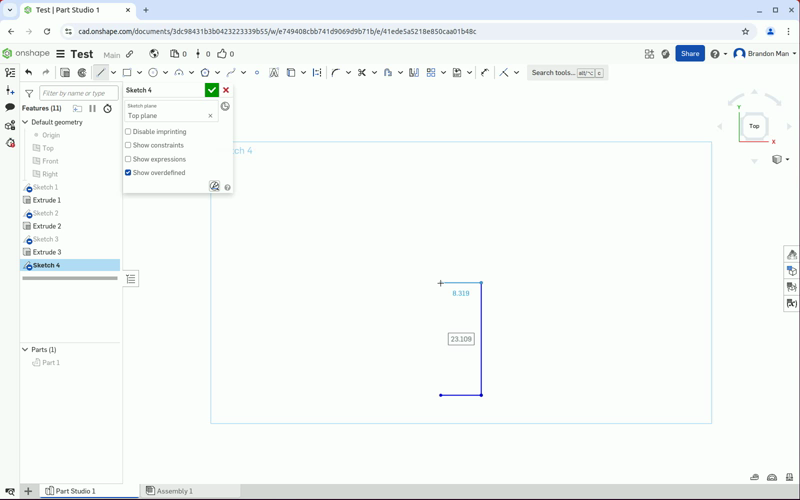
click(440, 282)
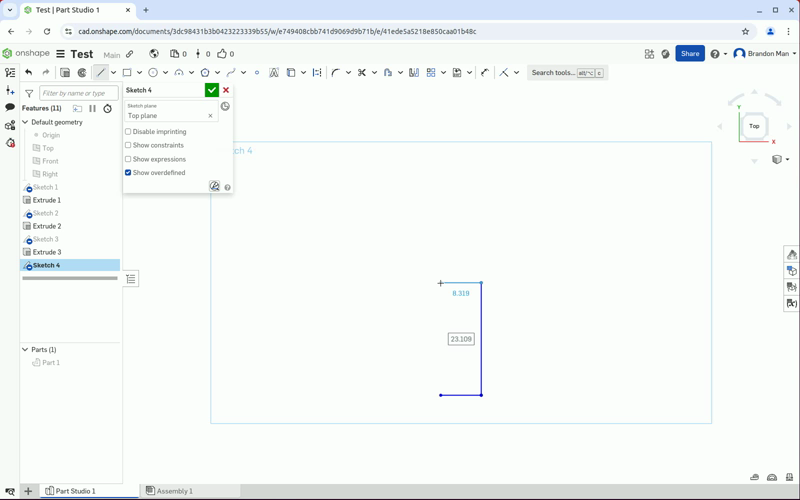
key_up(shift)
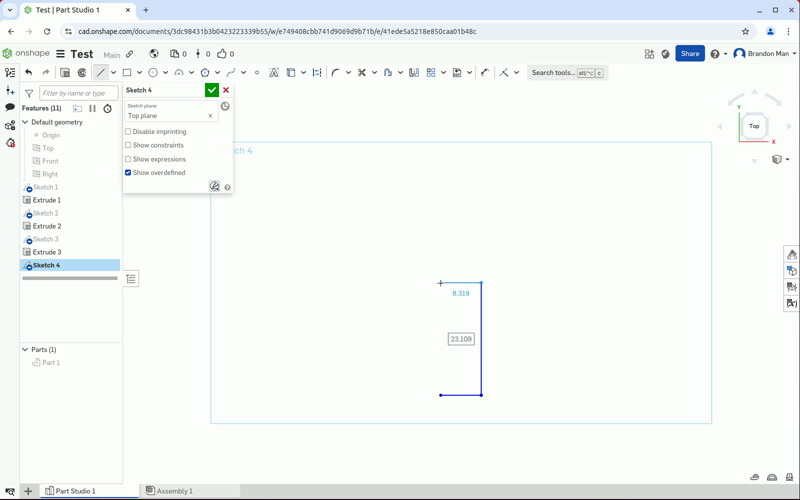
key_down(shift)
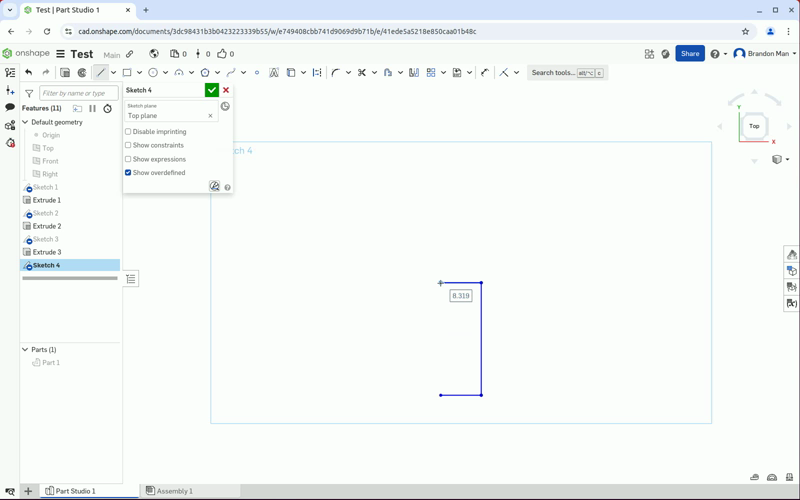
mouse_move(440, 395)
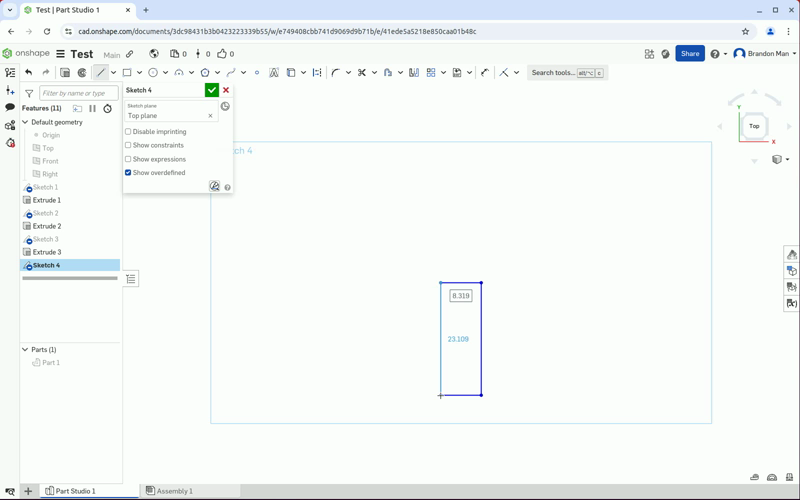
key_up(shift)
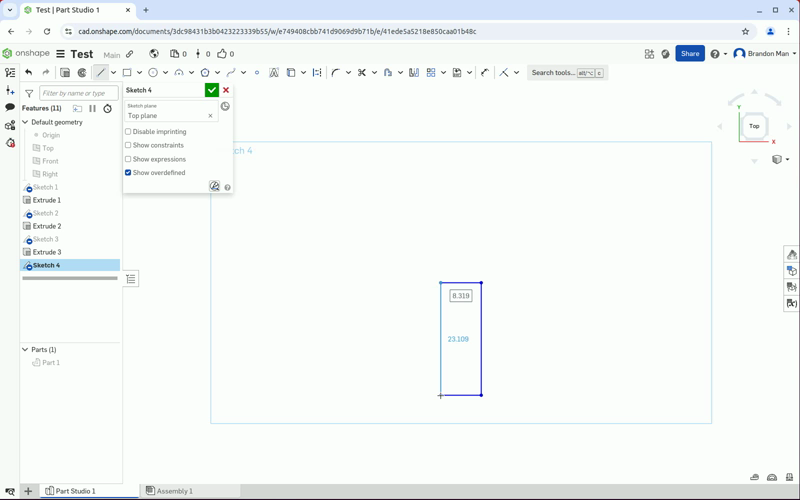
click(440, 395)
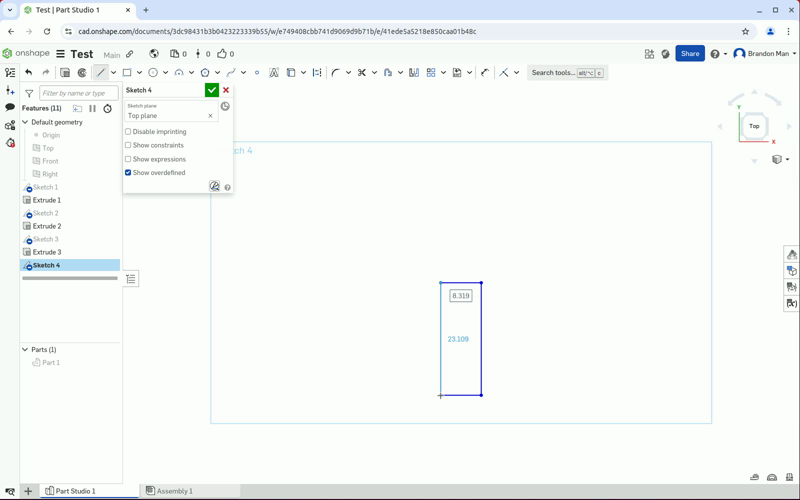
key(esc)
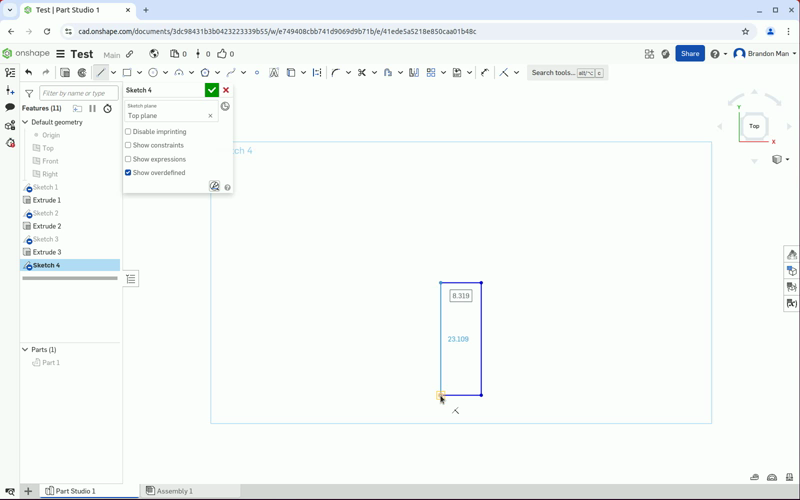
mouse_move(475, 297)
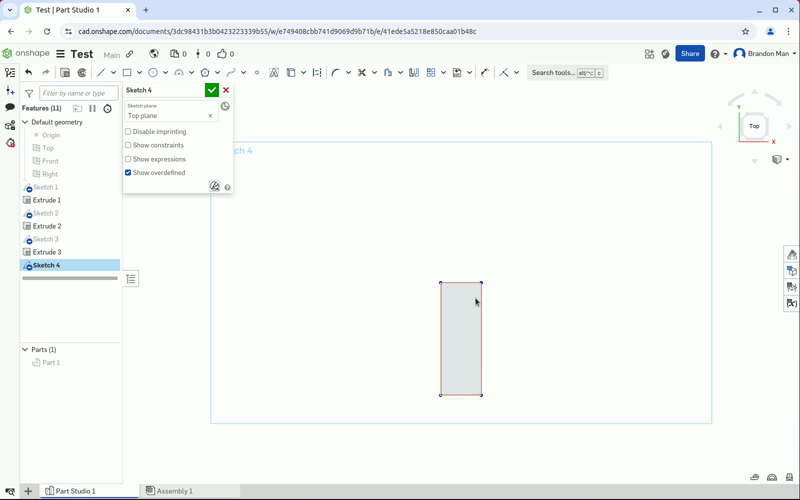
click(475, 297)
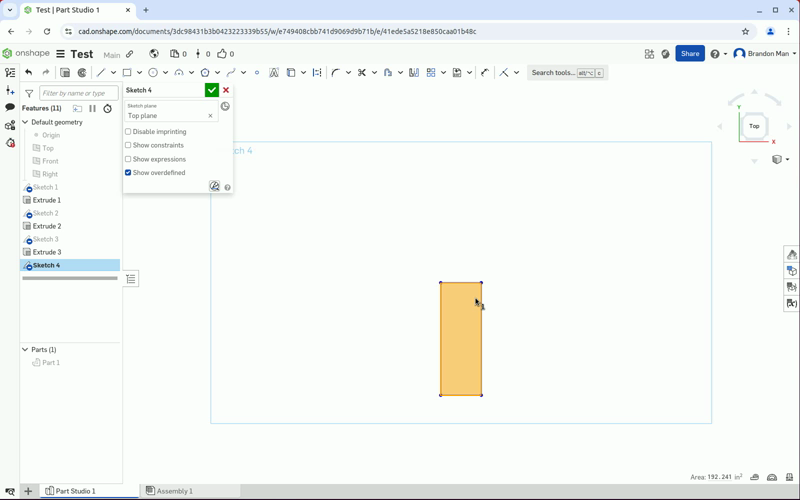
mouse_move(73, 352)
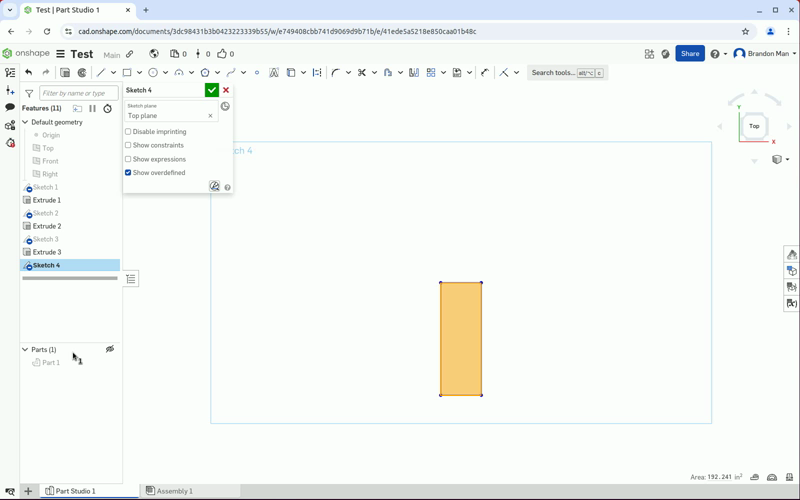
key(shift+y)
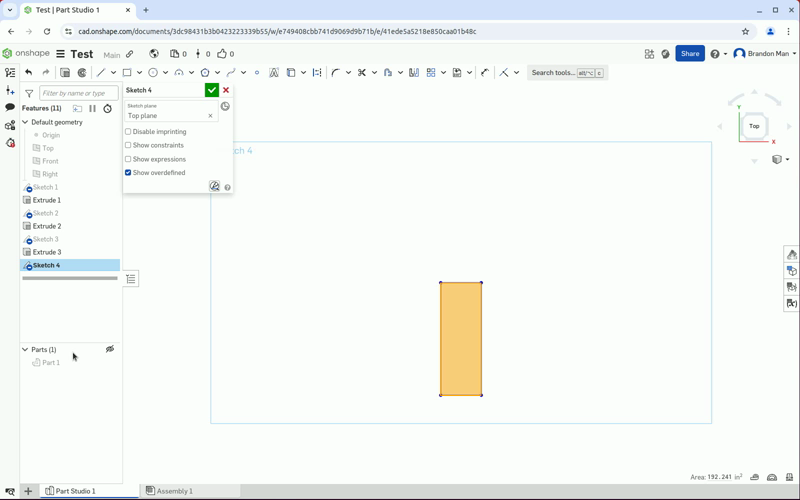
key(shift+e)
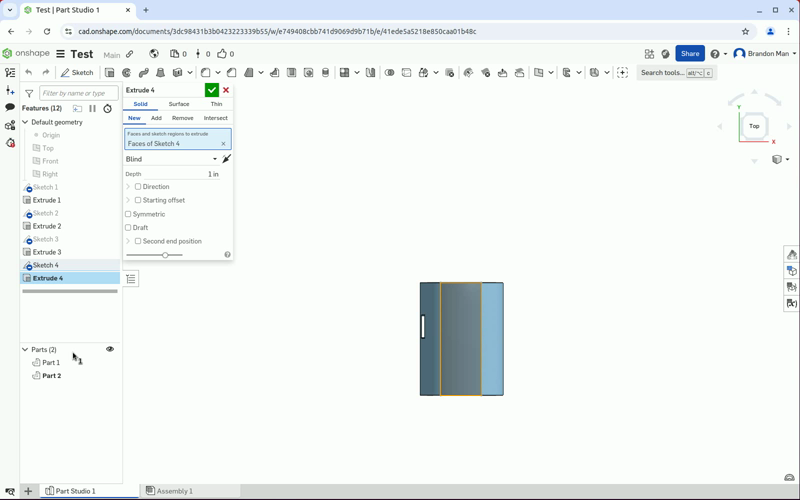
mouse_move(143, 106)
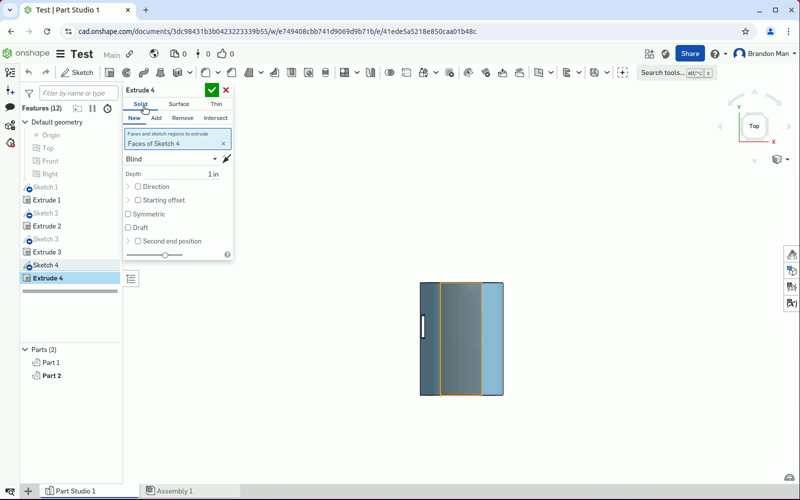
click(143, 106)
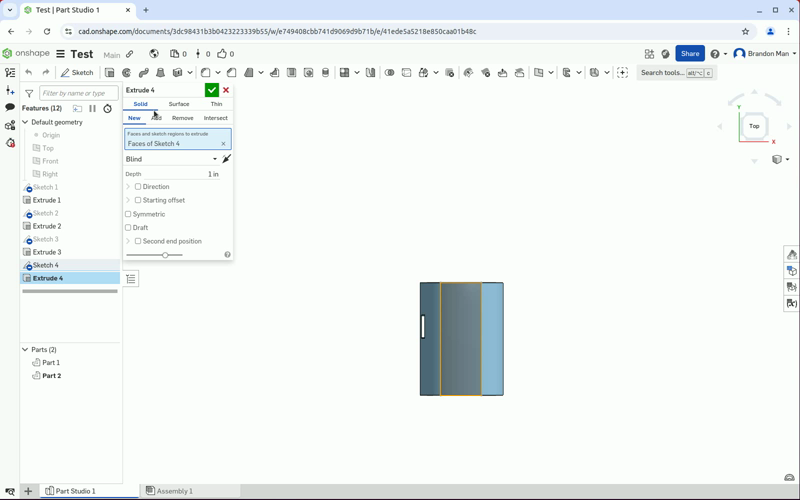
mouse_move(186, 120)
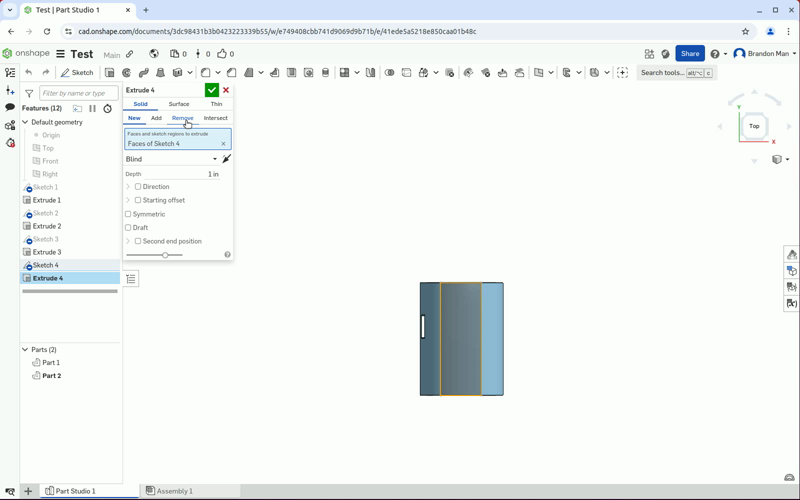
click(186, 120)
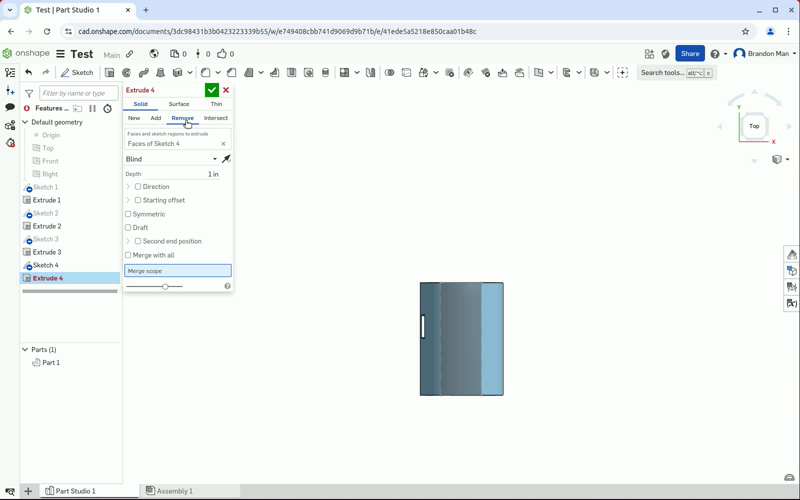
key(tab, 4)
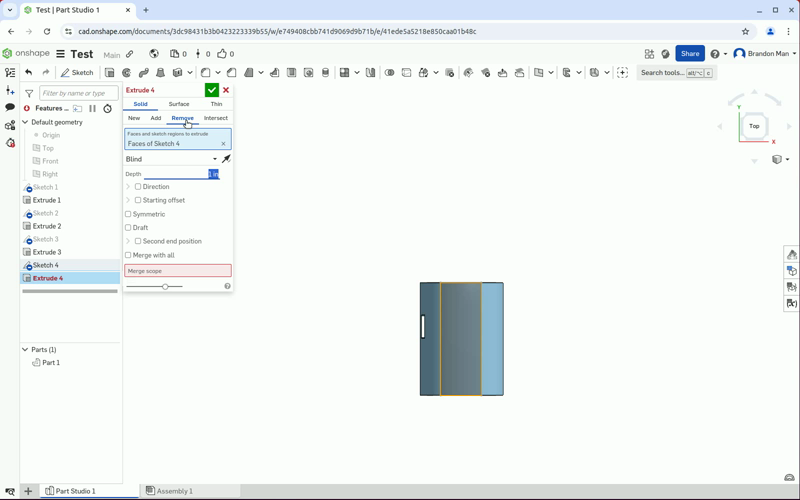
text(-8.184)
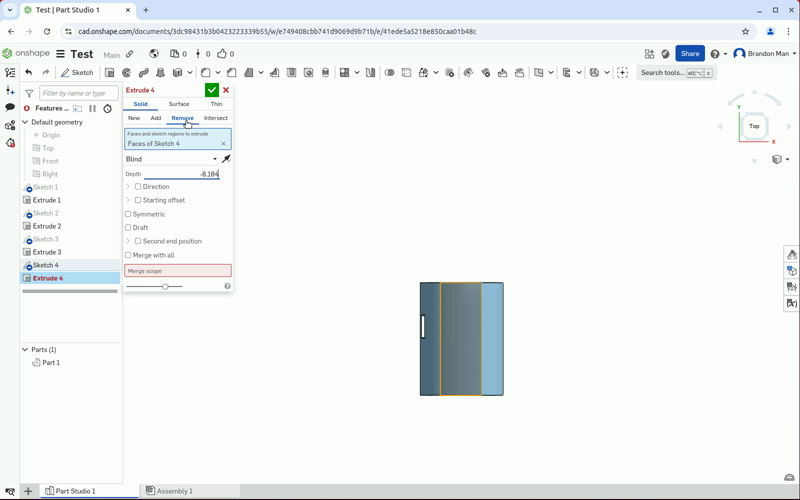
key(tab, 6)
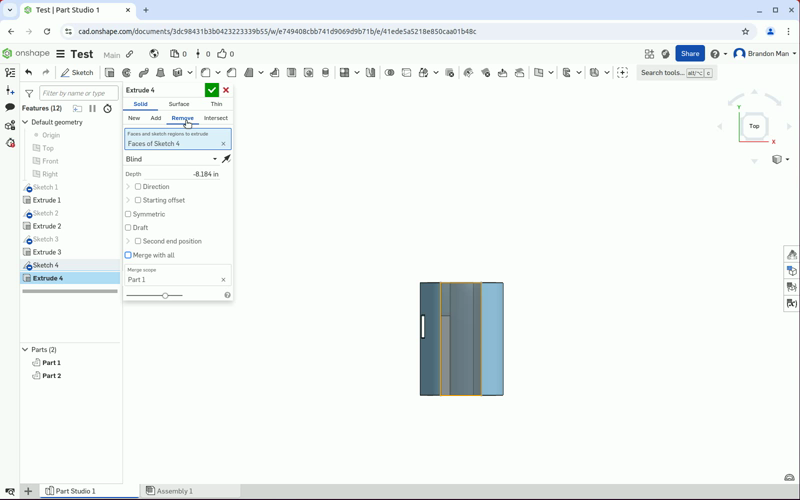
key(space)
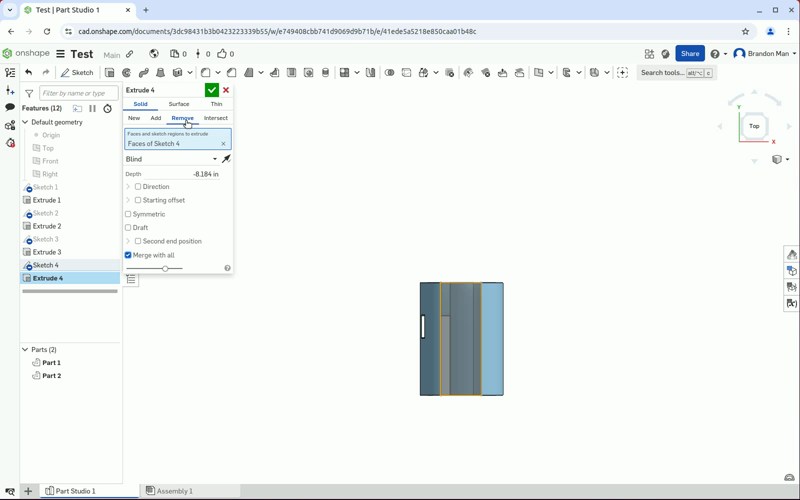
key(enter)
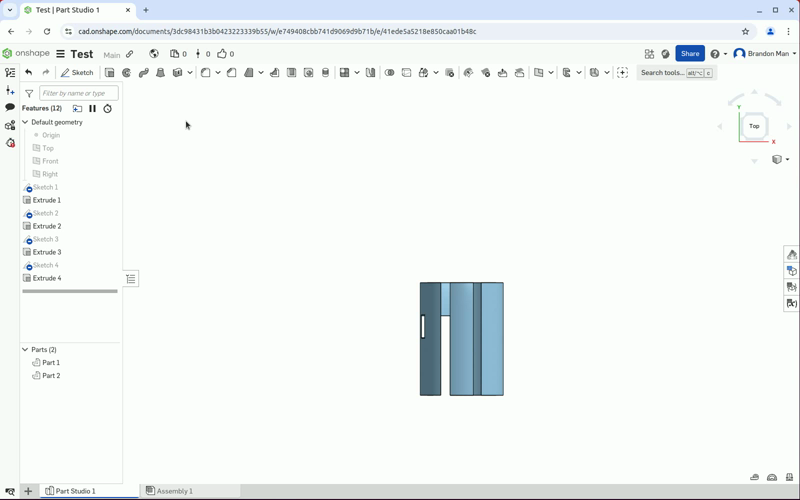
key(shift+h)
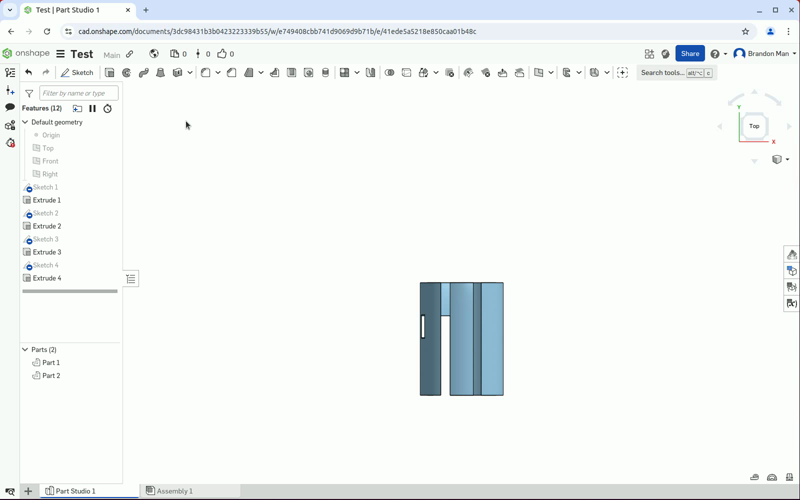
key(shift+h)
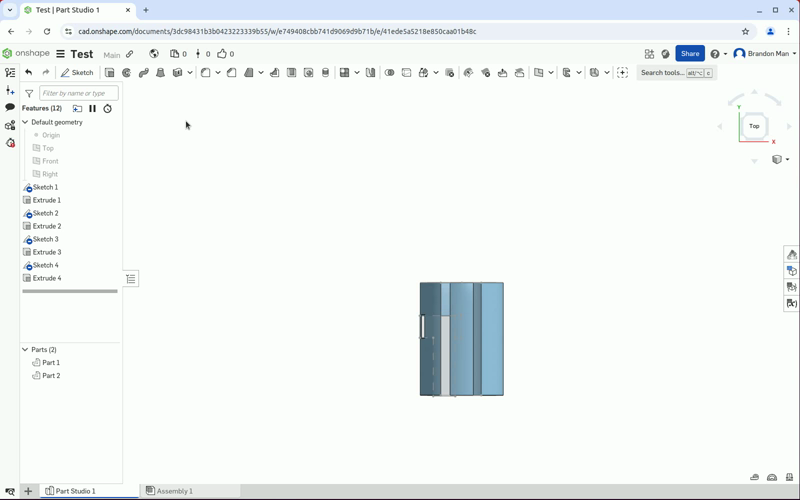
key(shift+7)
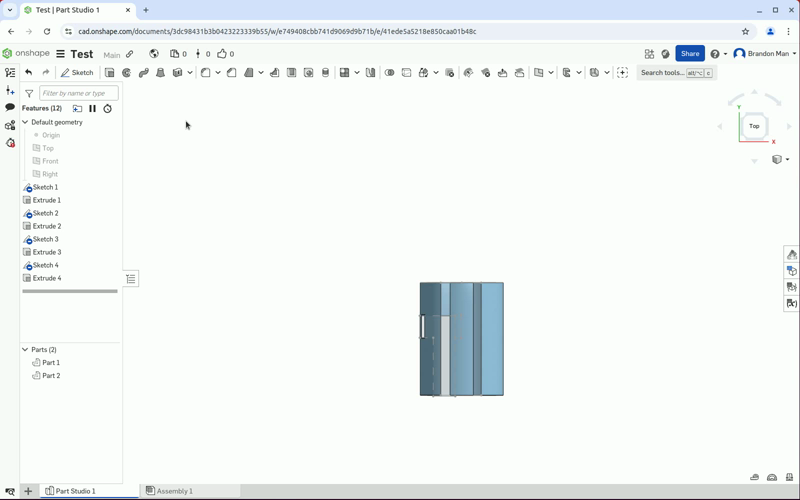
key(up, 3)
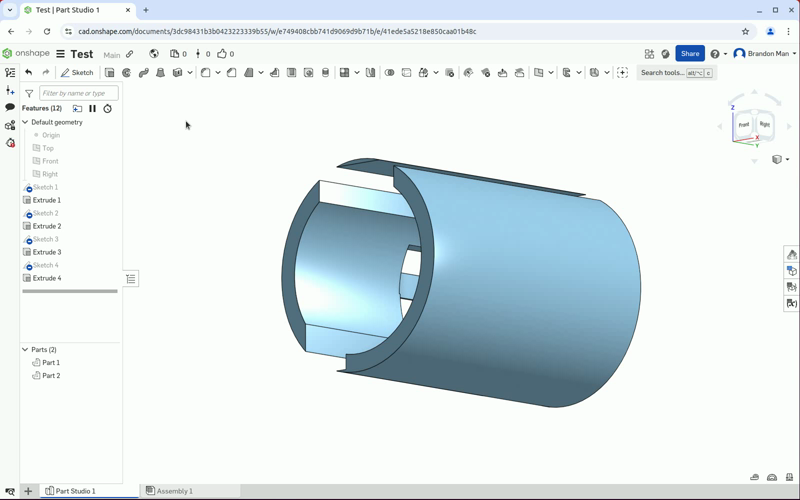
key(left, 3)
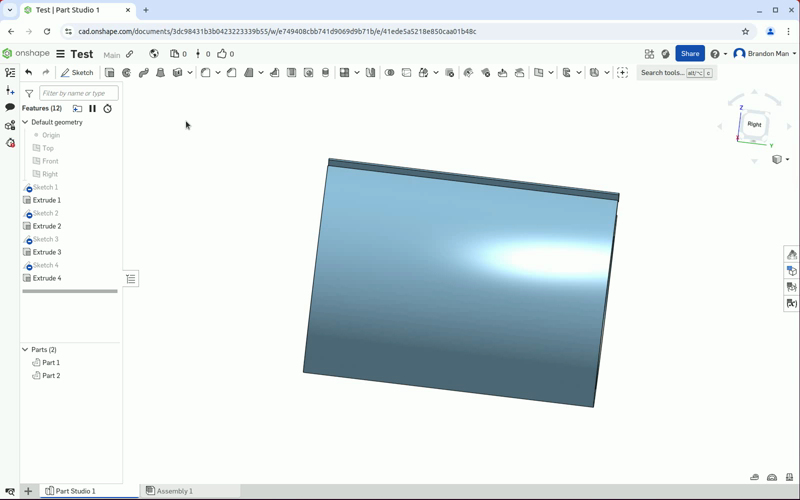
key(right, 3)
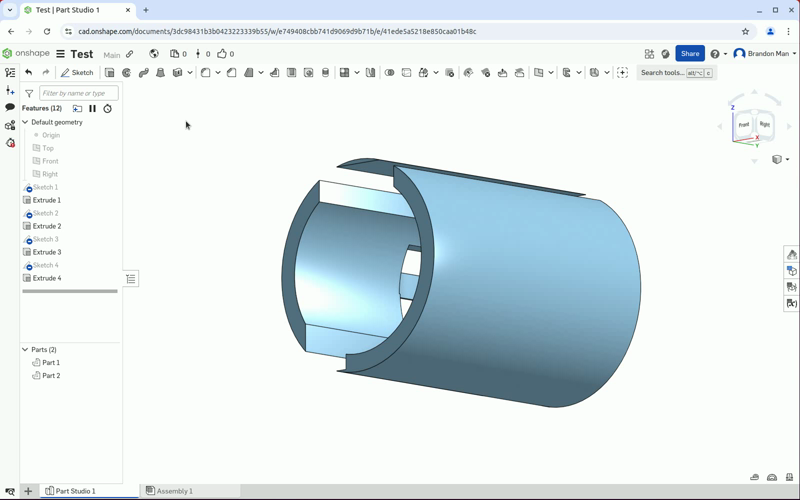
key(down, 3)
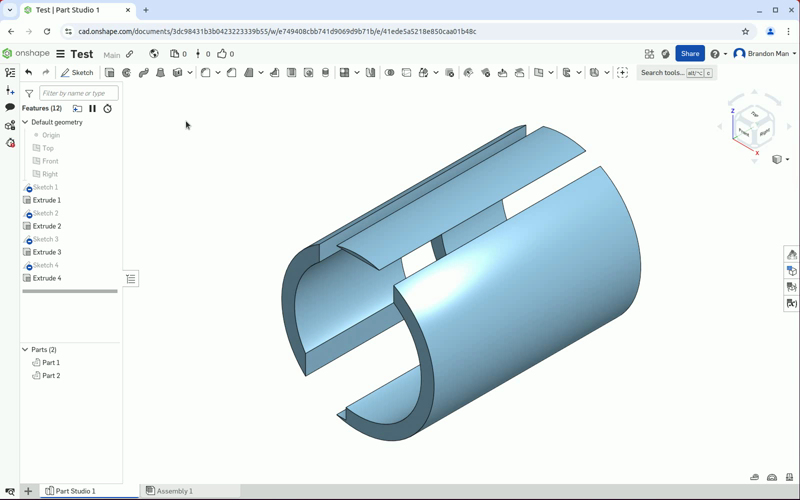
mouse_move(73, 189)
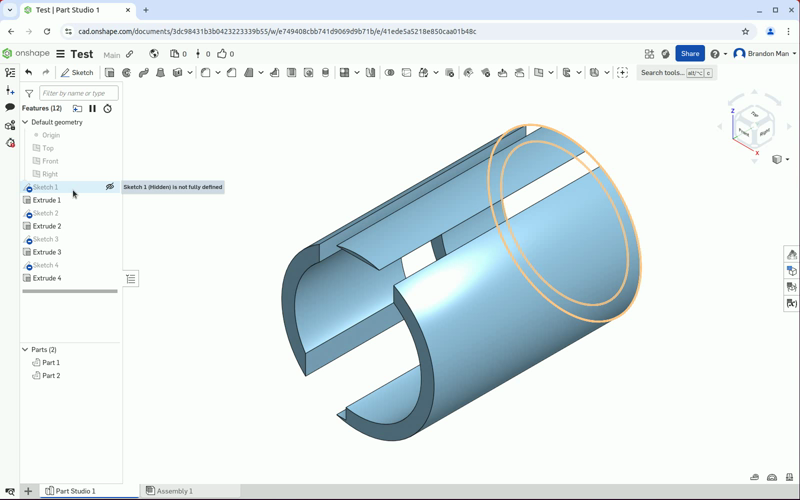
click(73, 189)